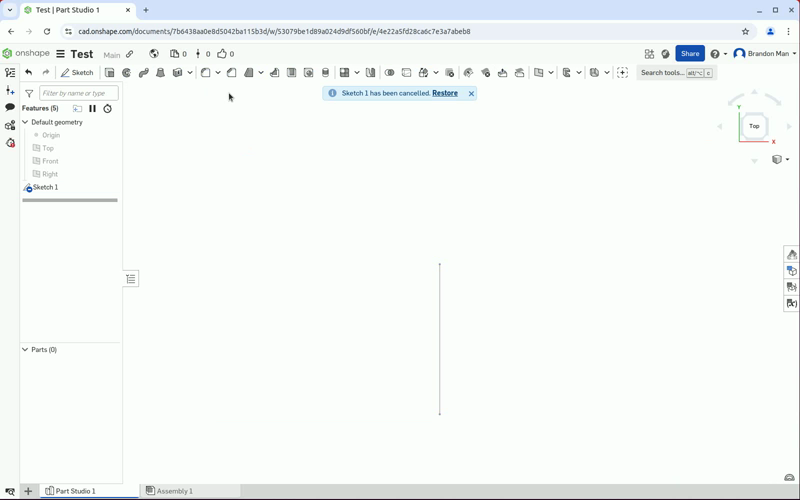
key(shift+h)
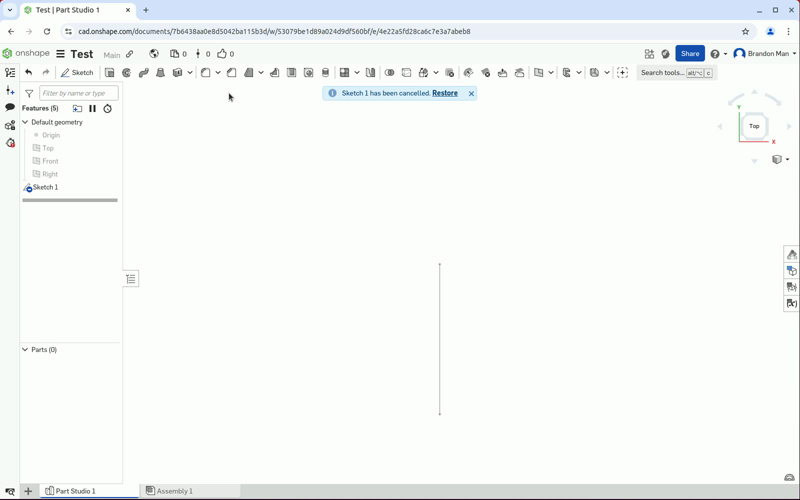
key(shift+s)
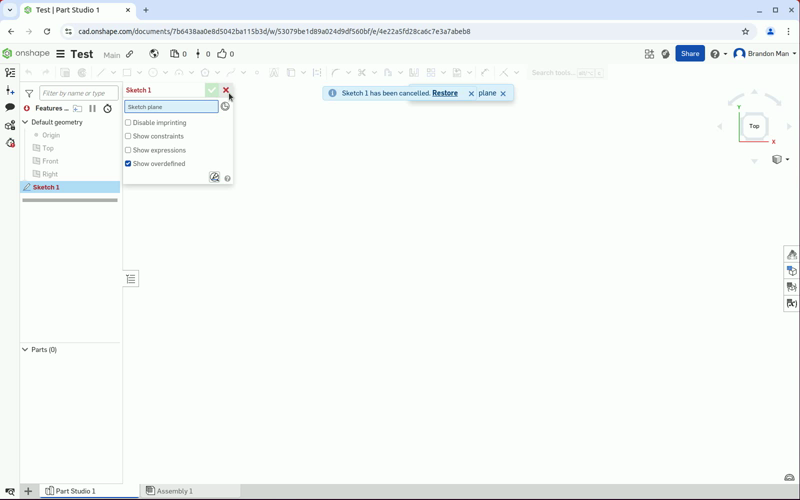
mouse_move(73, 150)
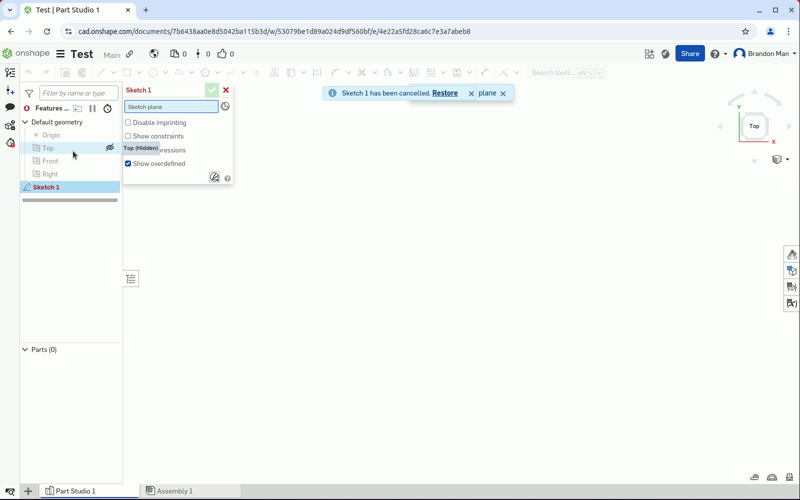
click(73, 150)
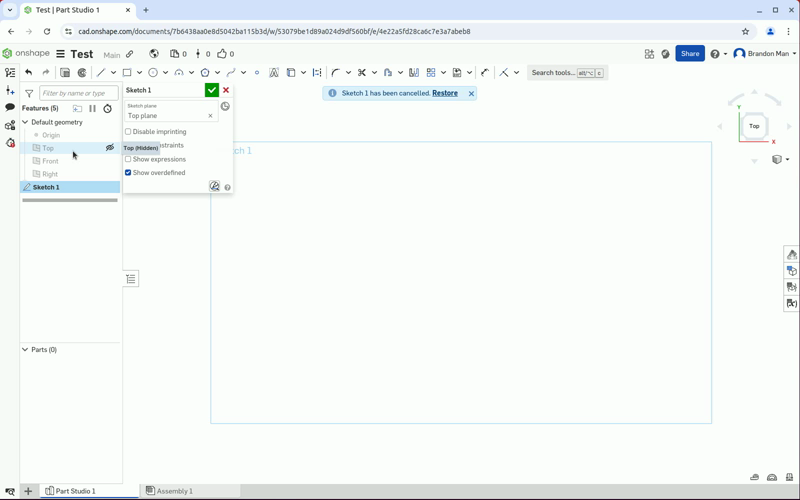
mouse_move(73, 352)
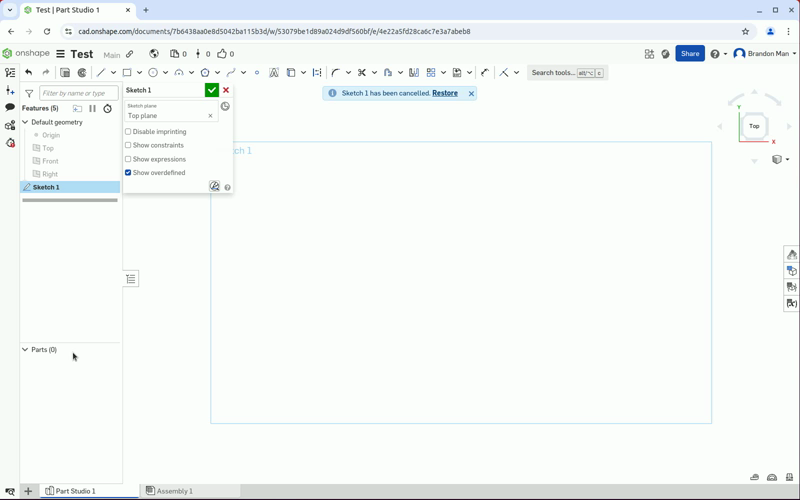
key(y)
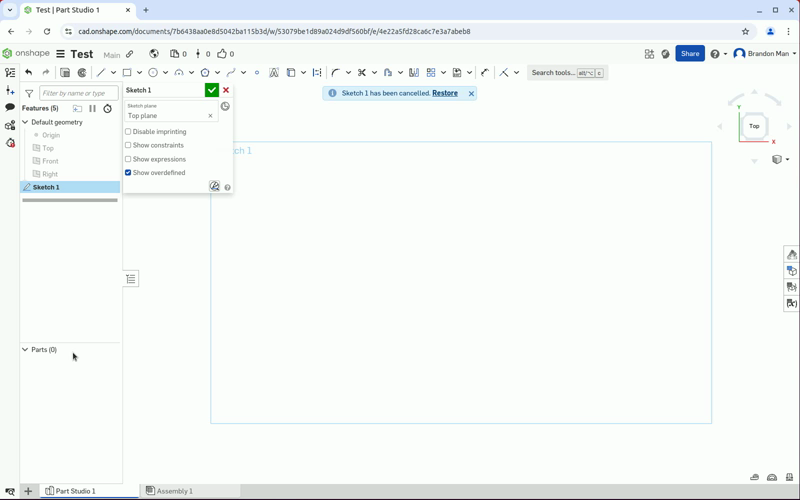
key(l)
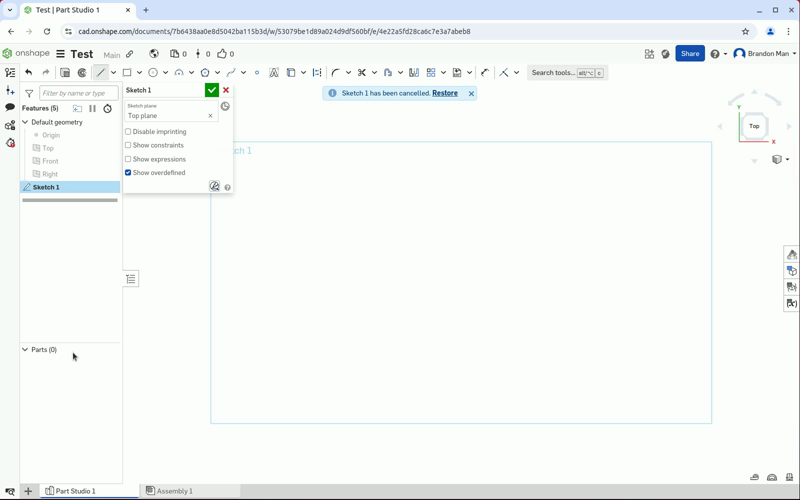
key_down(shift)
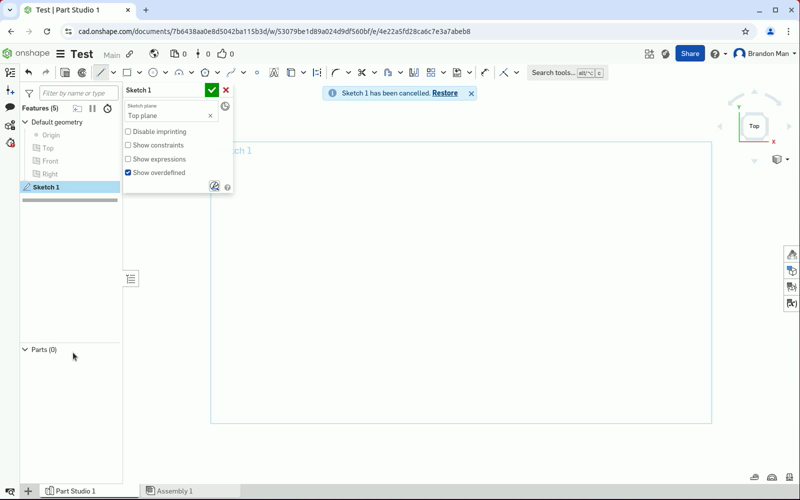
mouse_move(396, 356)
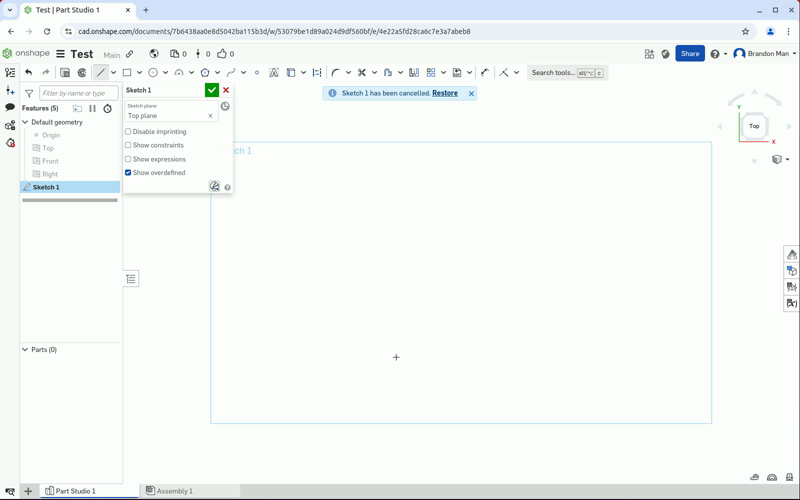
click(396, 356)
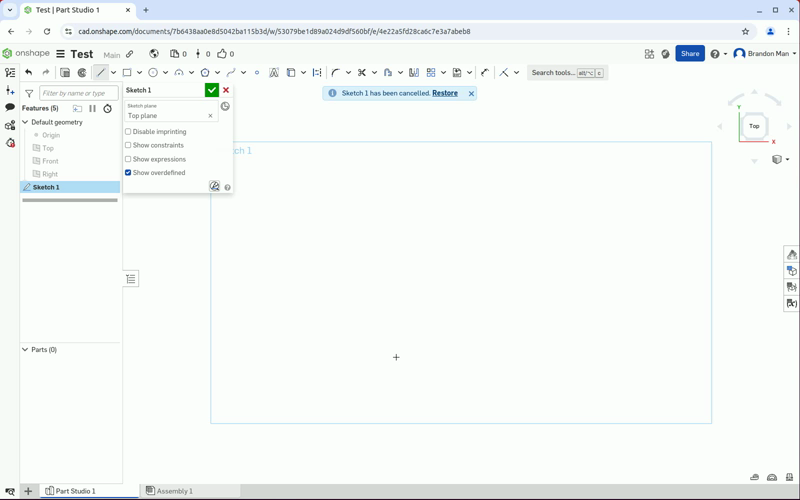
key_up(shift)
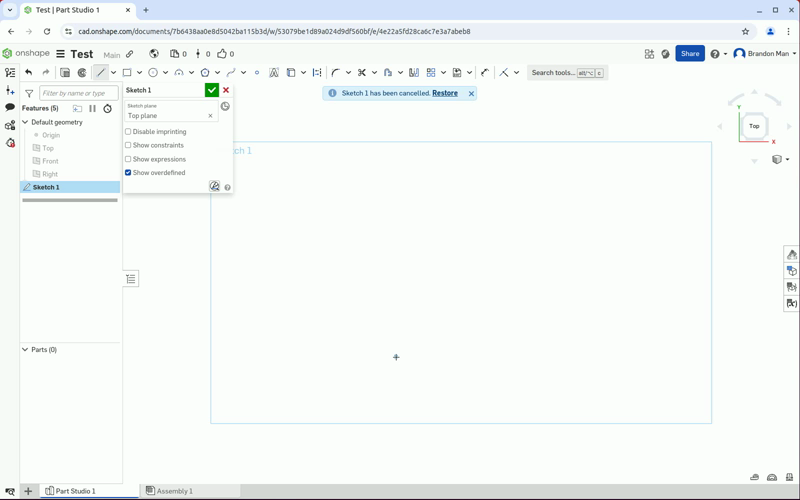
key_down(shift)
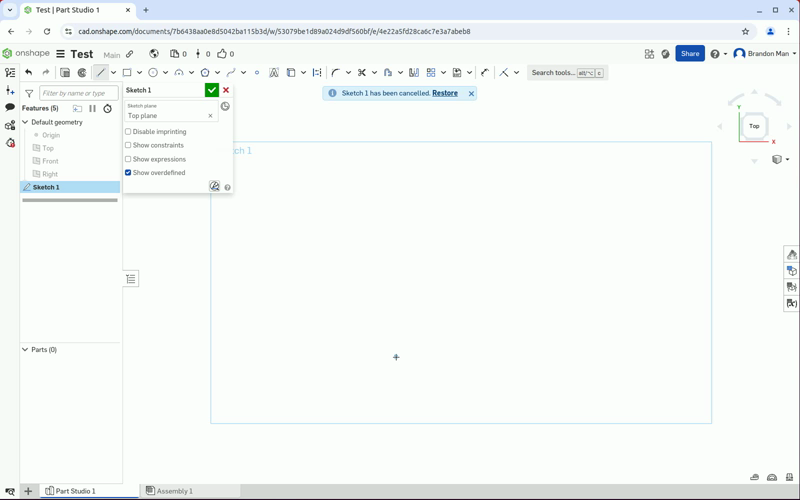
mouse_move(552, 356)
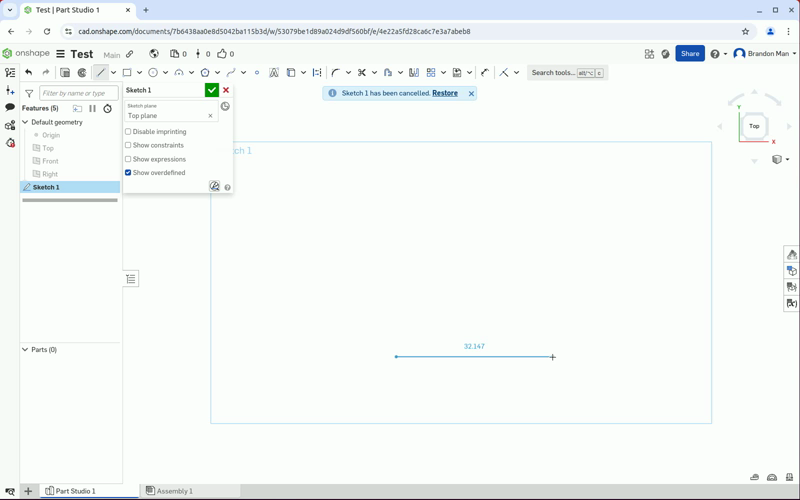
click(552, 356)
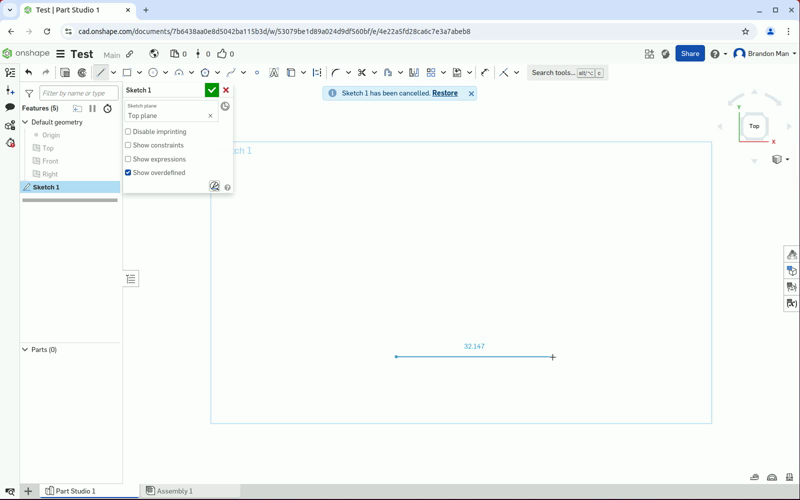
key_up(shift)
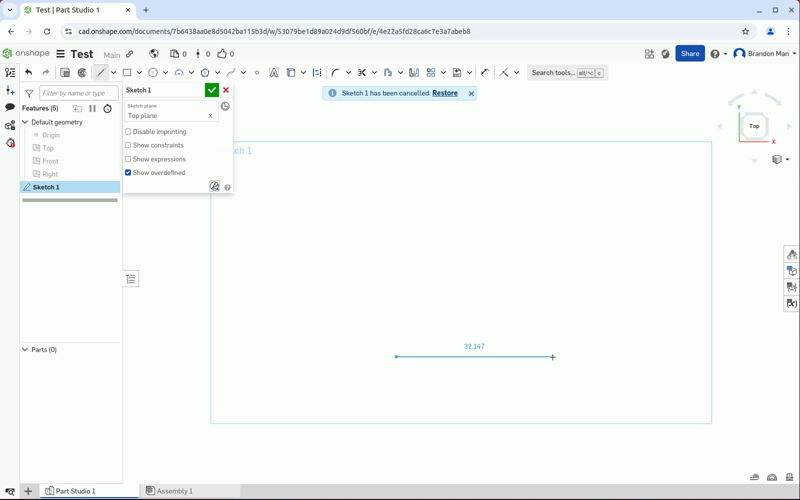
key_down(shift)
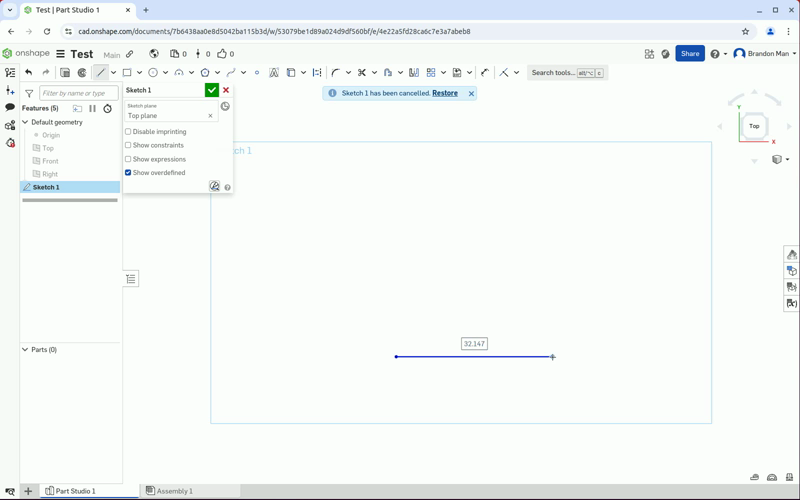
mouse_move(552, 200)
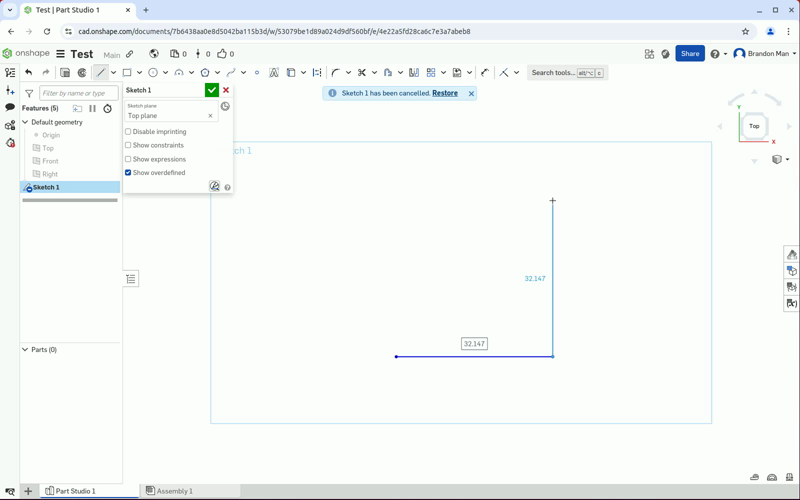
click(552, 200)
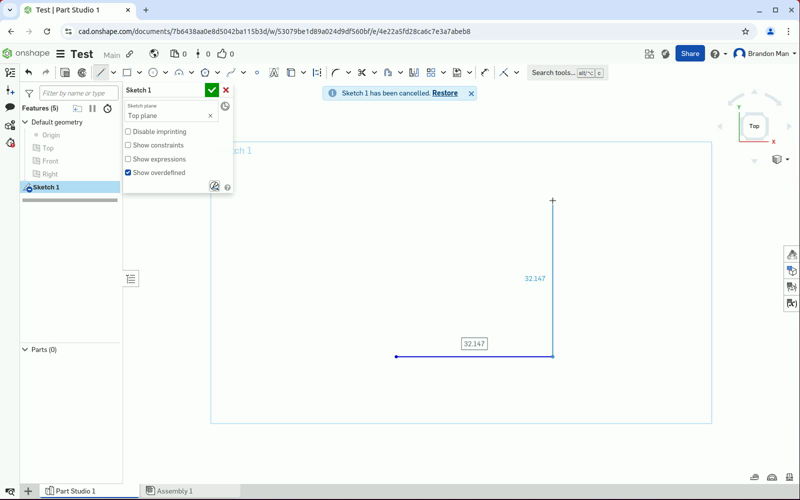
key_up(shift)
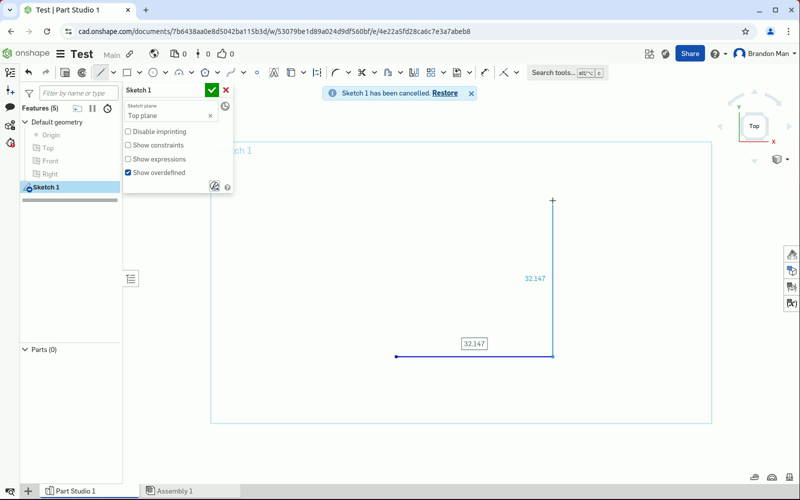
key_down(shift)
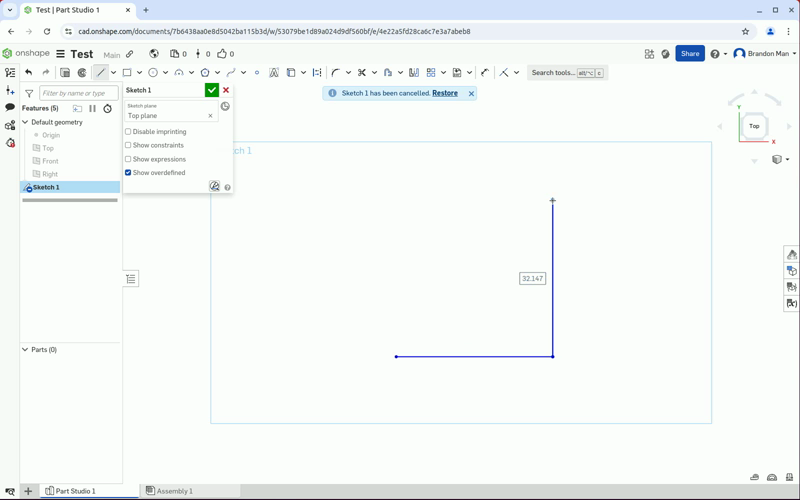
mouse_move(396, 200)
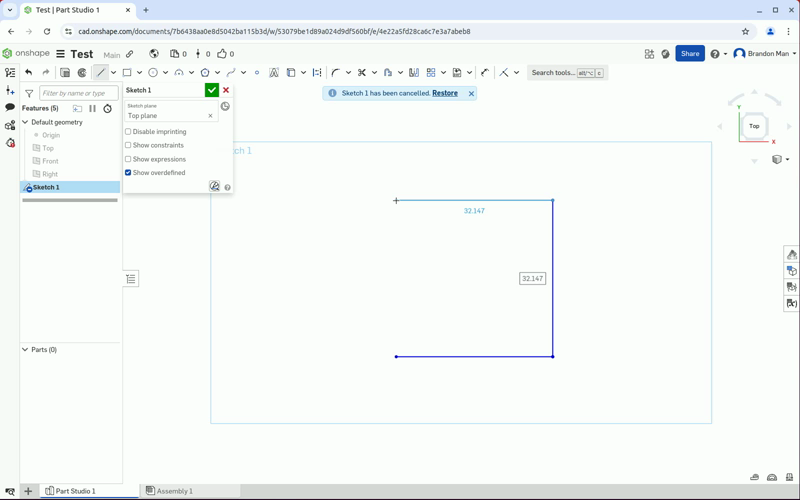
click(396, 200)
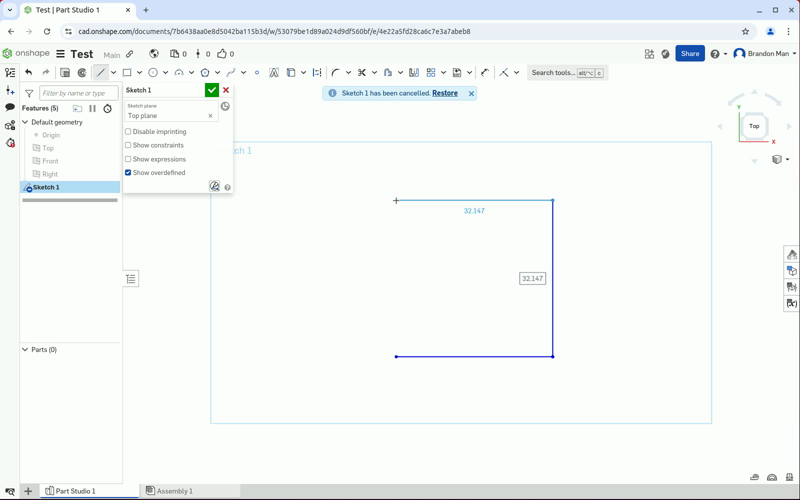
key_up(shift)
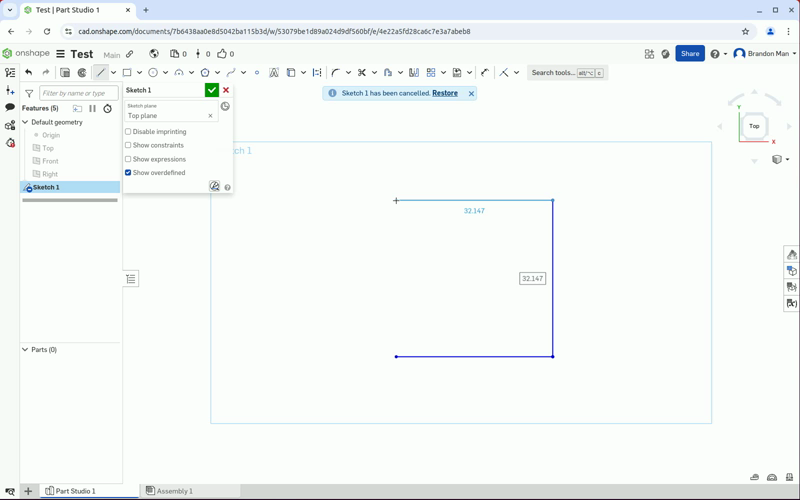
key_down(shift)
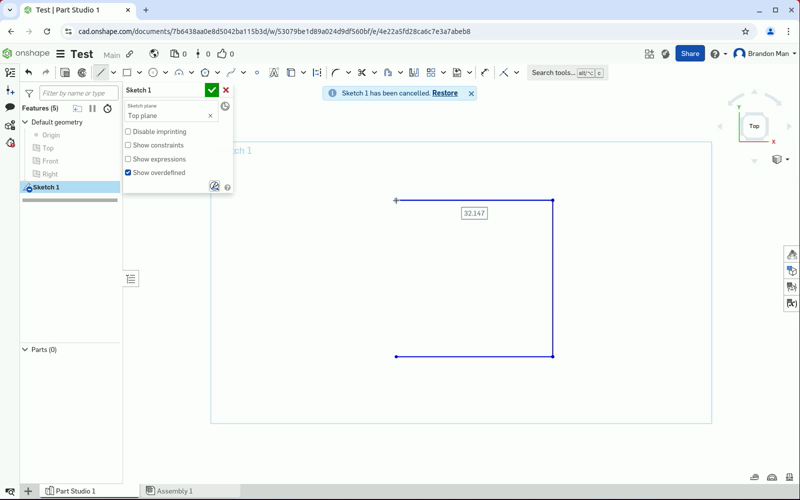
mouse_move(396, 356)
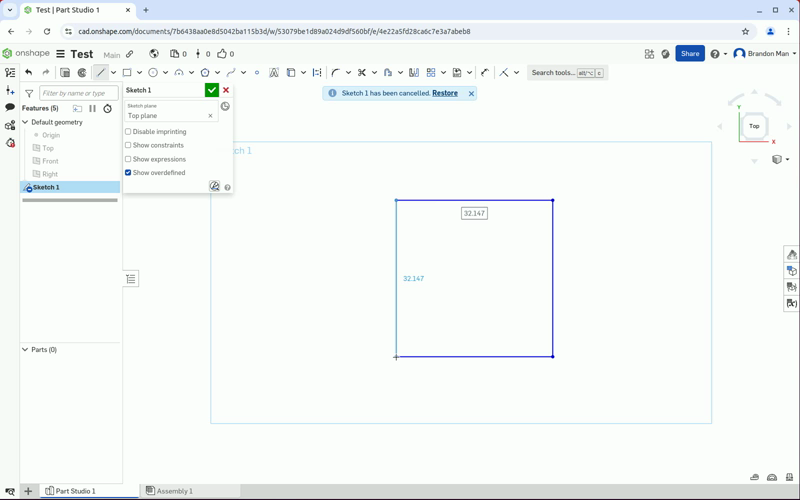
key_up(shift)
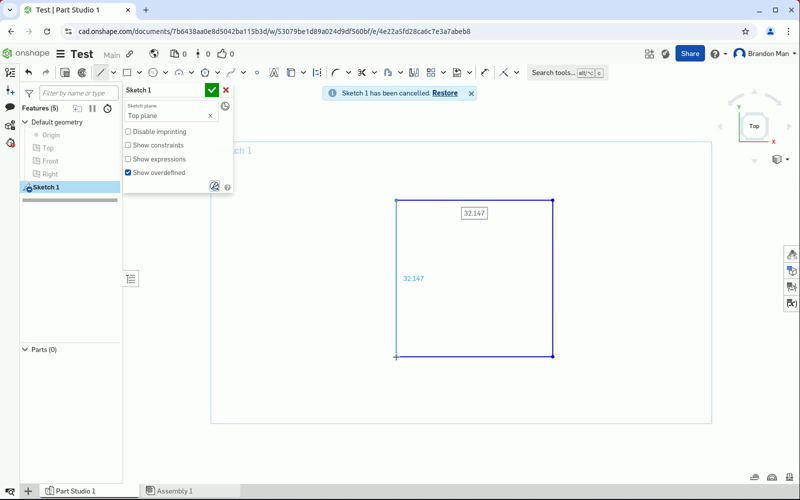
click(396, 356)
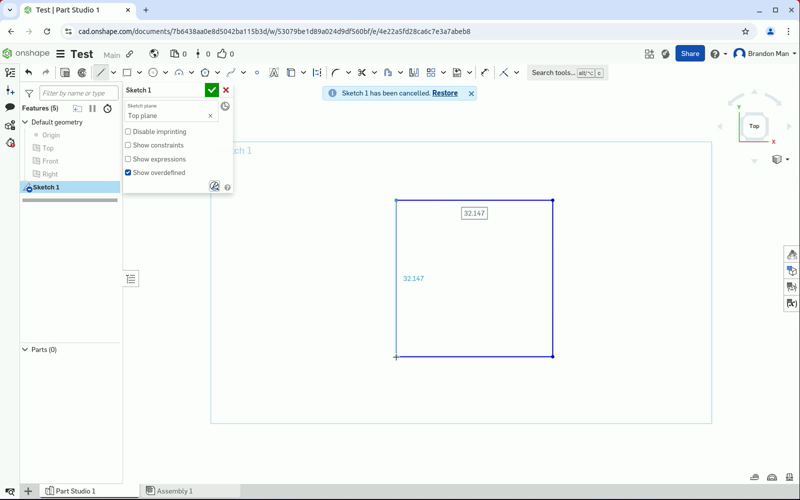
key(esc)
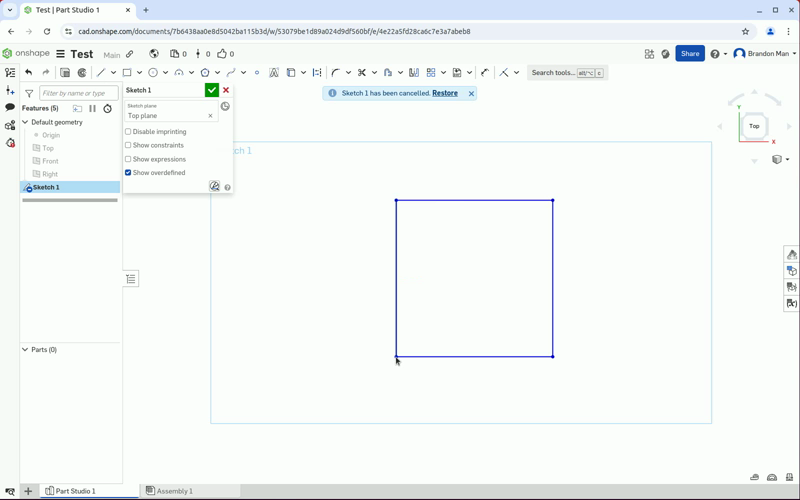
mouse_move(417, 274)
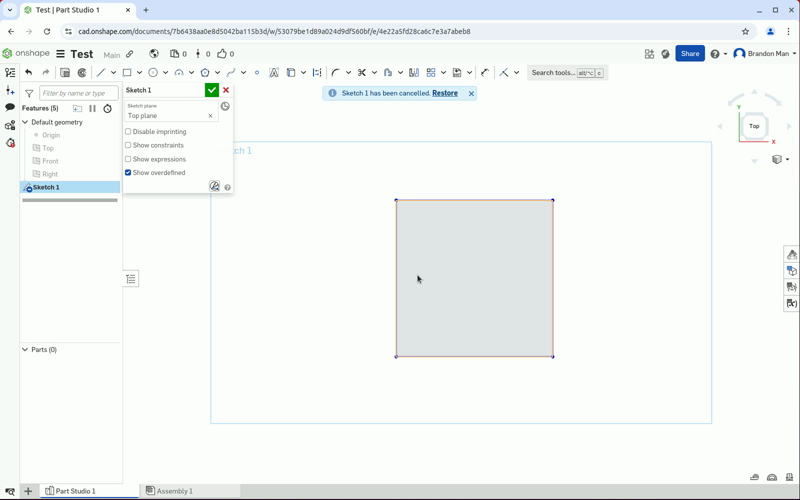
click(417, 274)
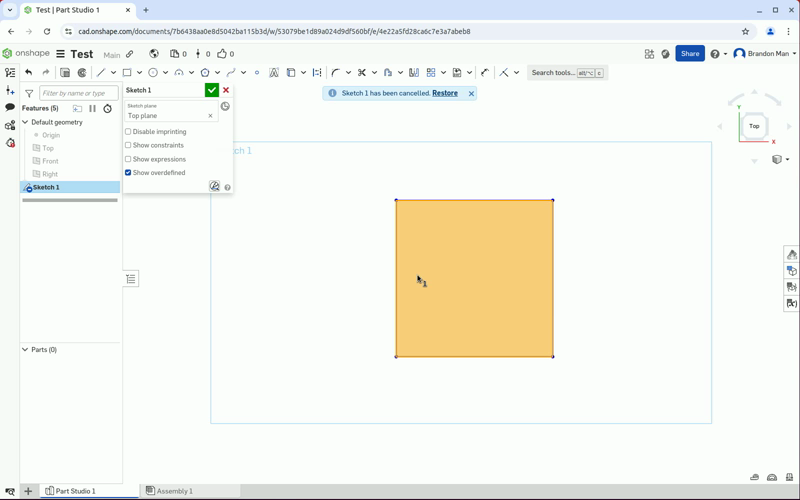
mouse_move(73, 352)
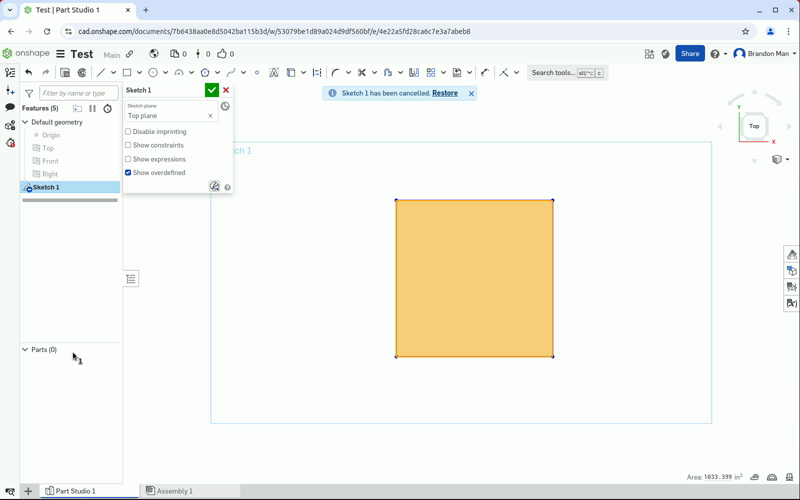
key(shift+y)
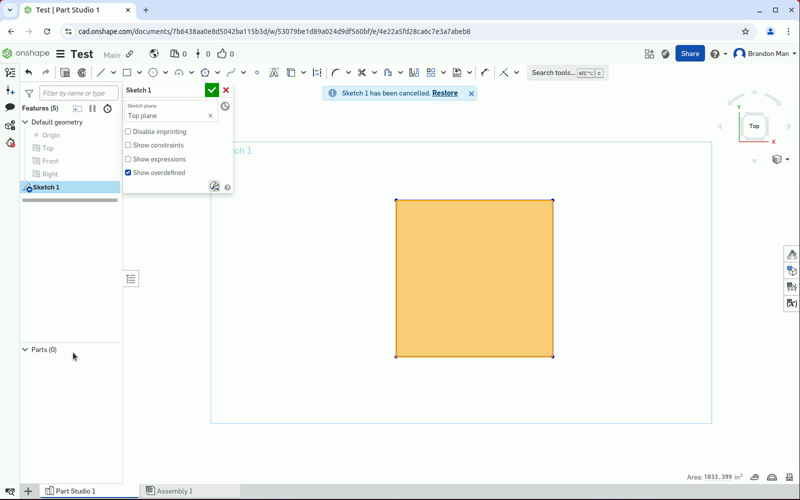
key(shift+e)
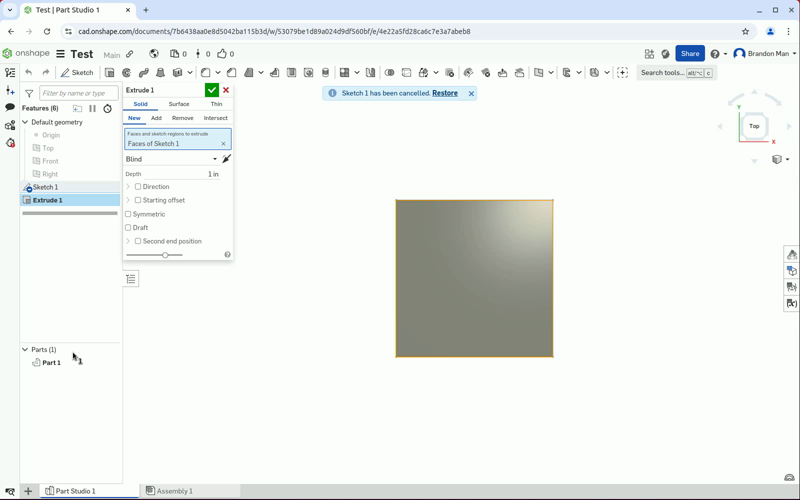
mouse_move(143, 106)
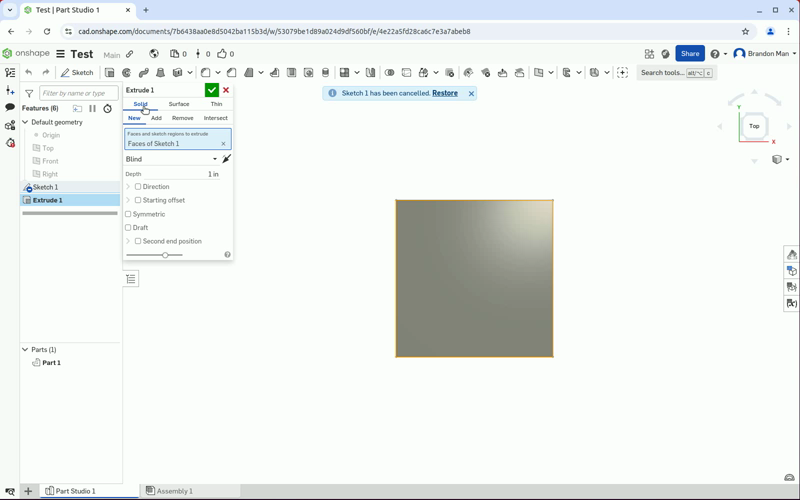
click(143, 106)
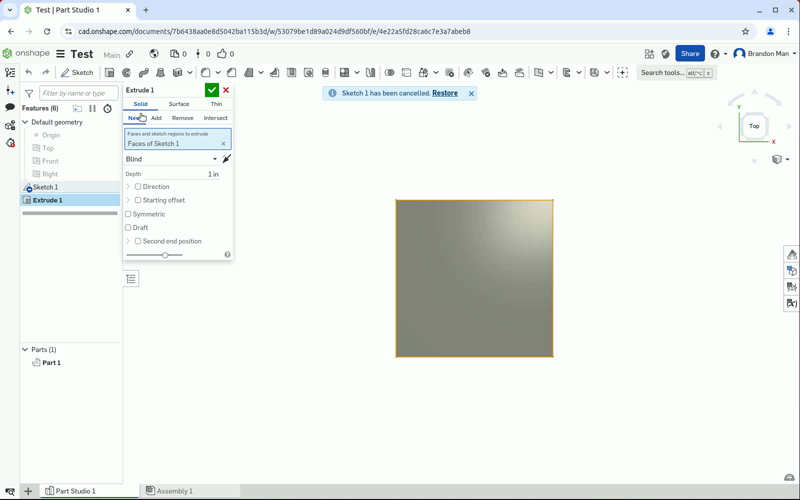
mouse_move(137, 120)
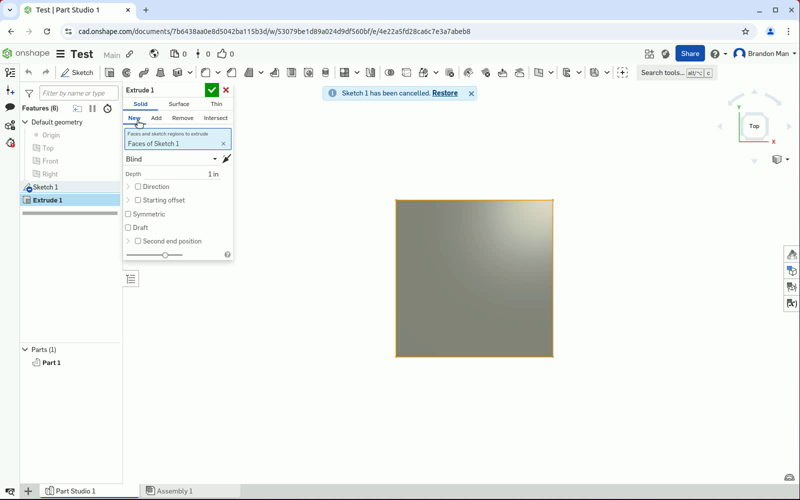
click(137, 120)
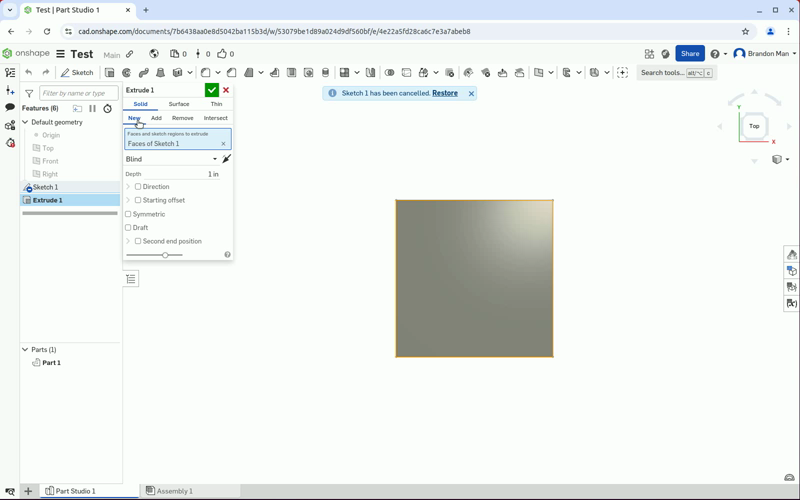
key(tab, 4)
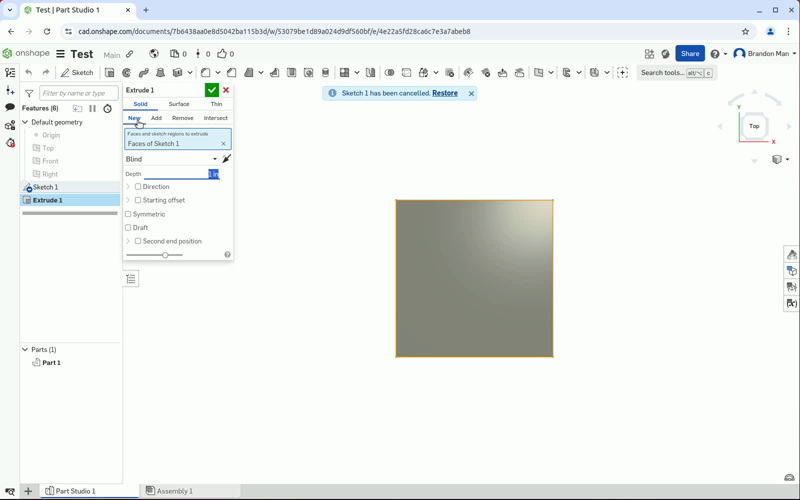
text(11.554)
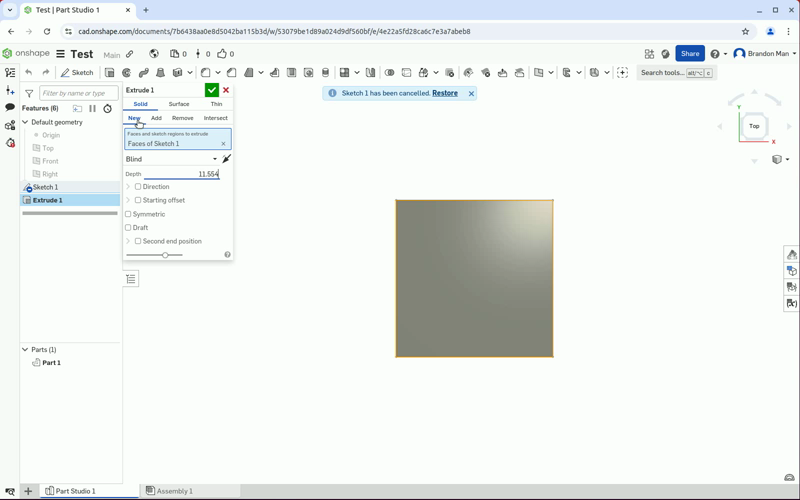
key(enter)
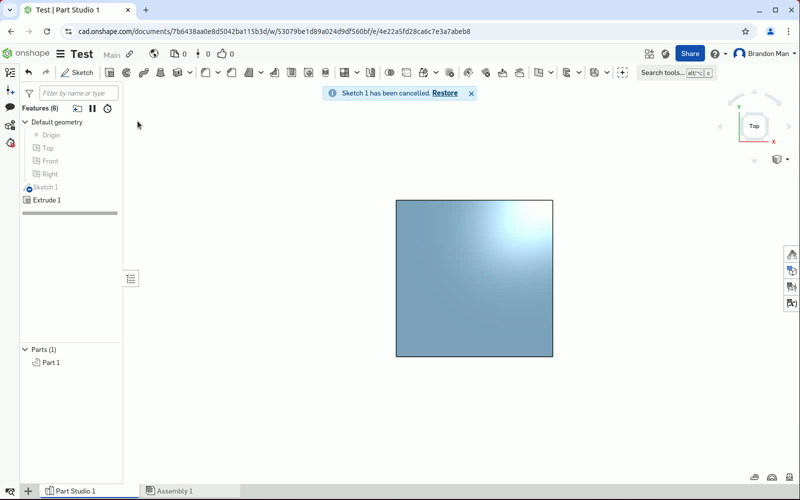
key(shift+h)
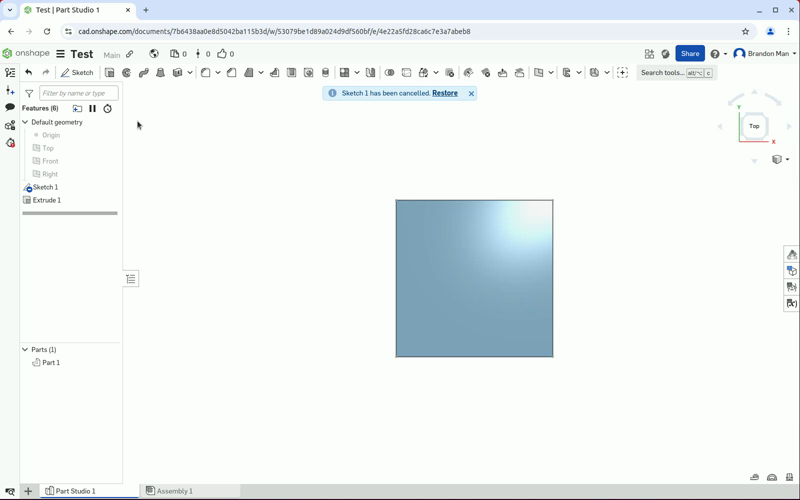
key(shift+h)
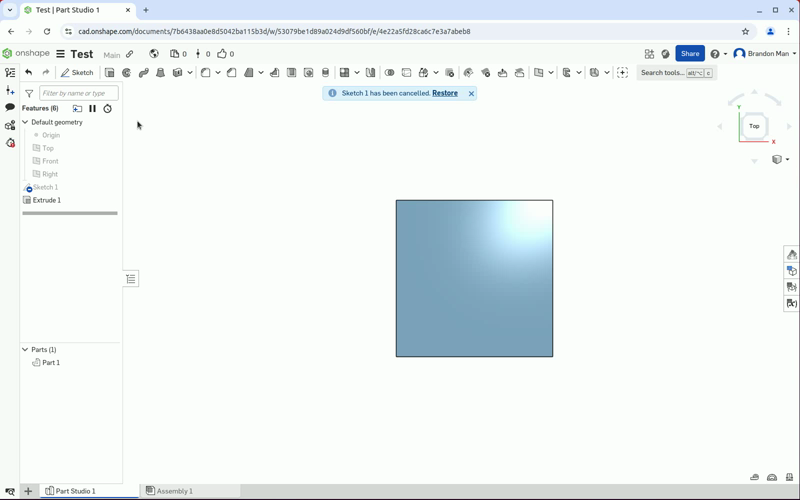
mouse_move(73, 189)
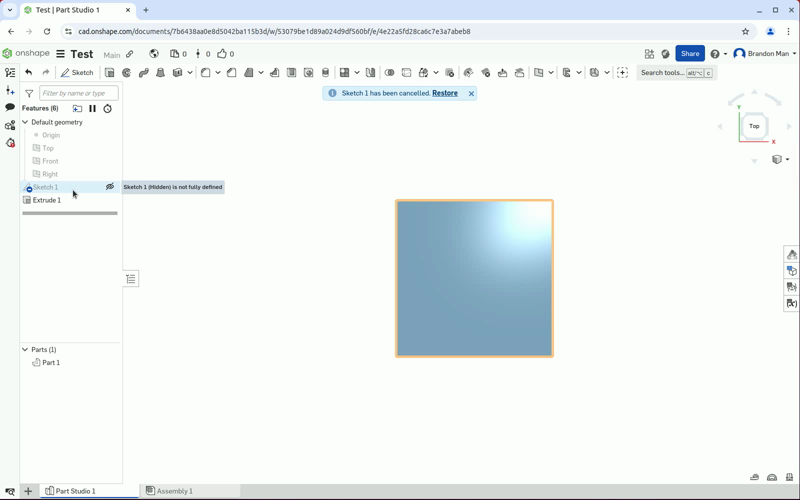
click(73, 189)
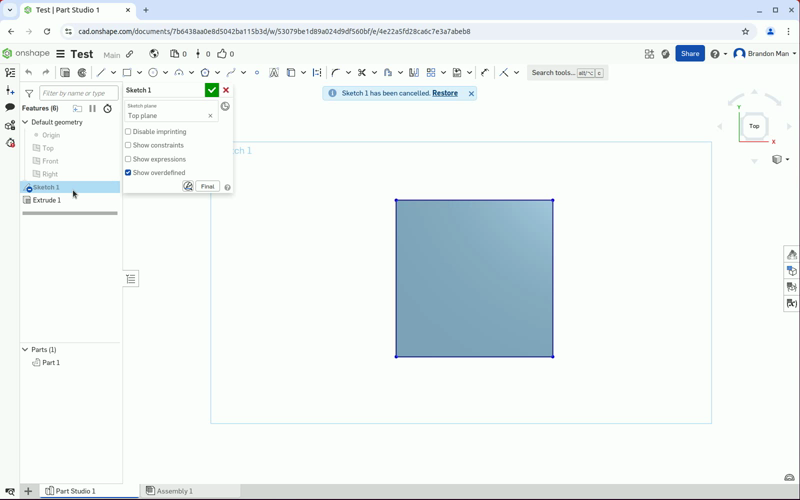
mouse_move(229, 92)
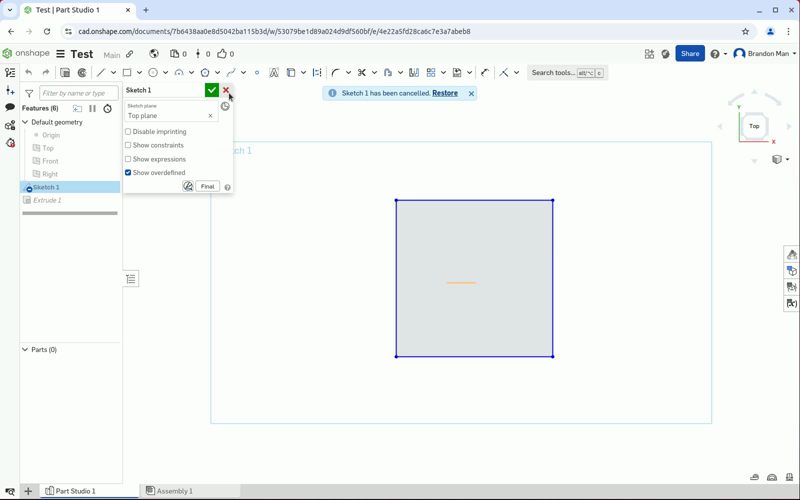
click(229, 92)
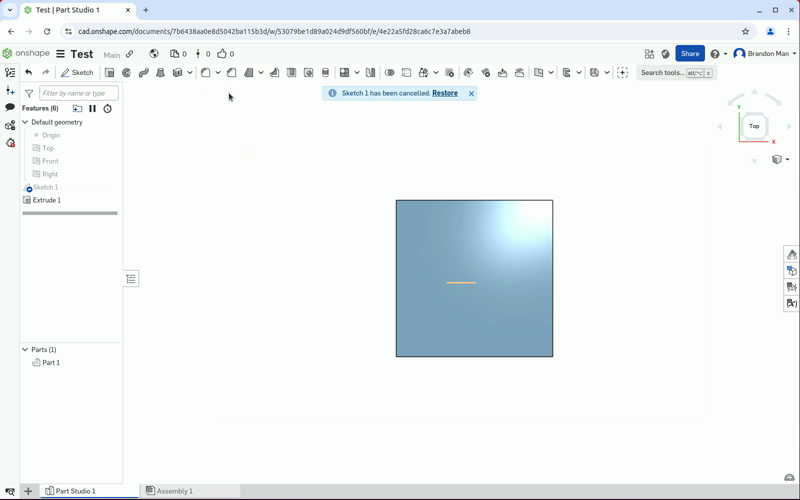
mouse_move(541, 75)
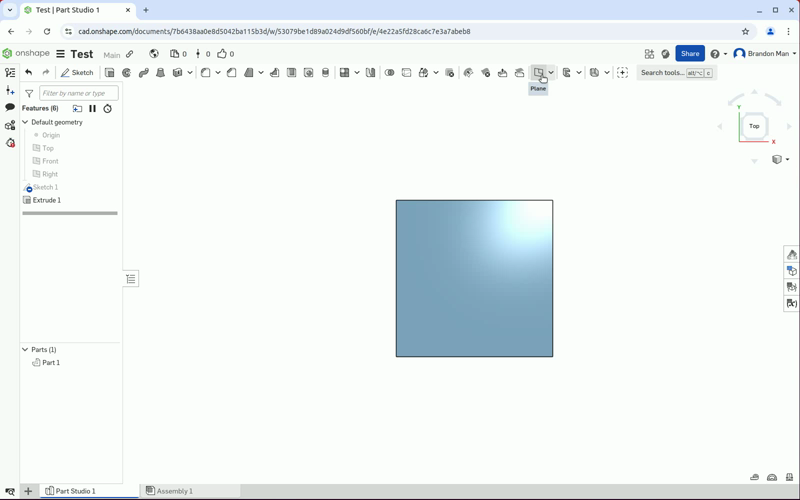
click(541, 75)
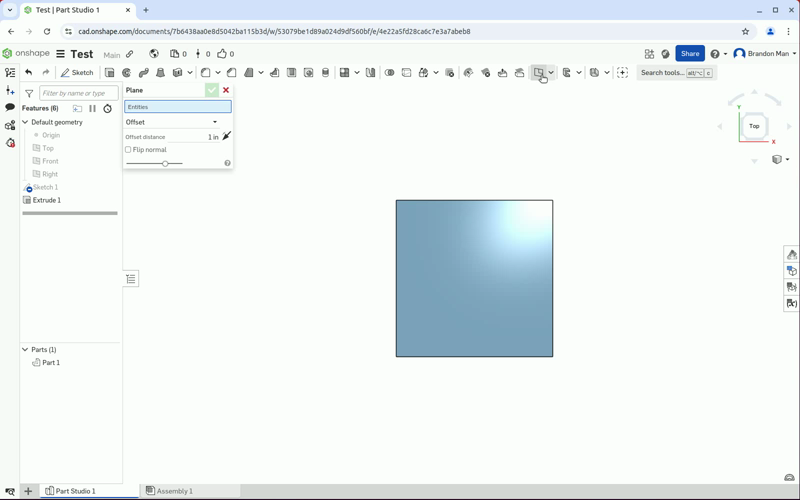
mouse_move(73, 150)
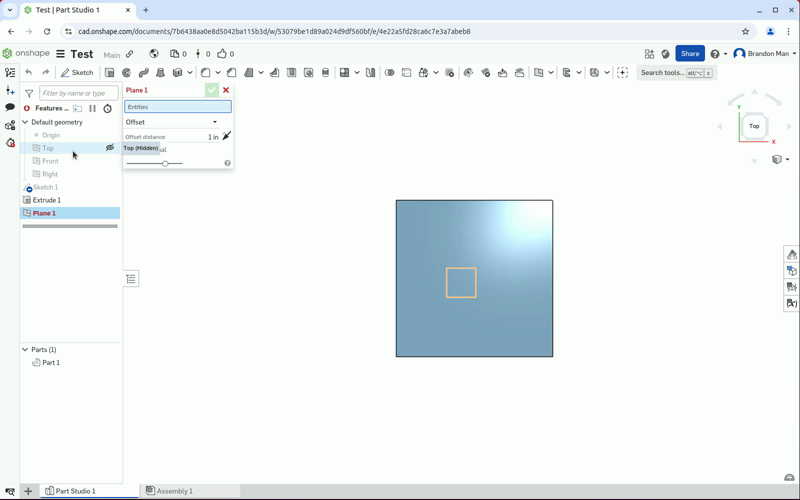
click(73, 150)
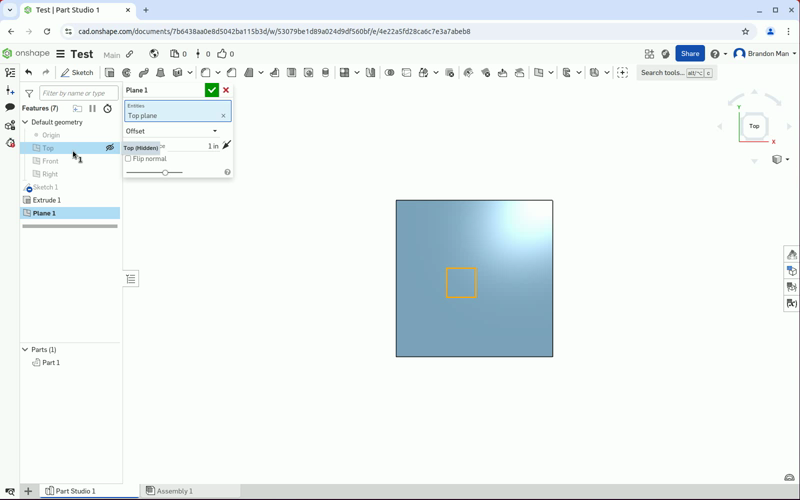
key(tab, 2)
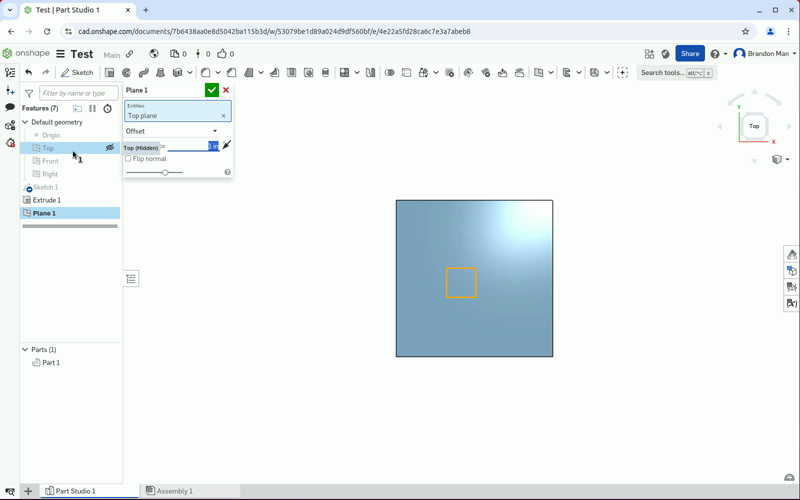
text(11.554)
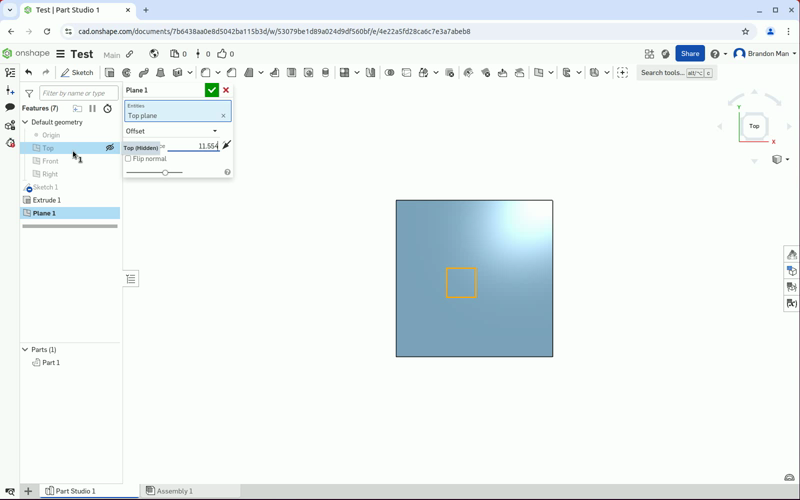
key(enter, 2)
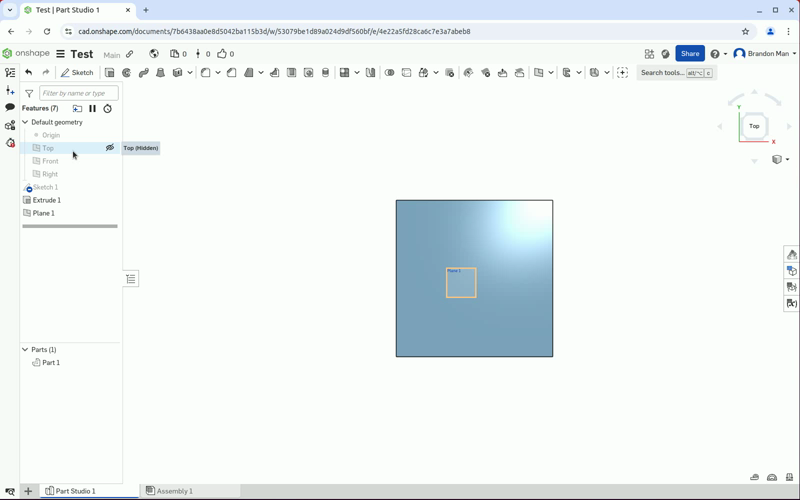
key(shift+s)
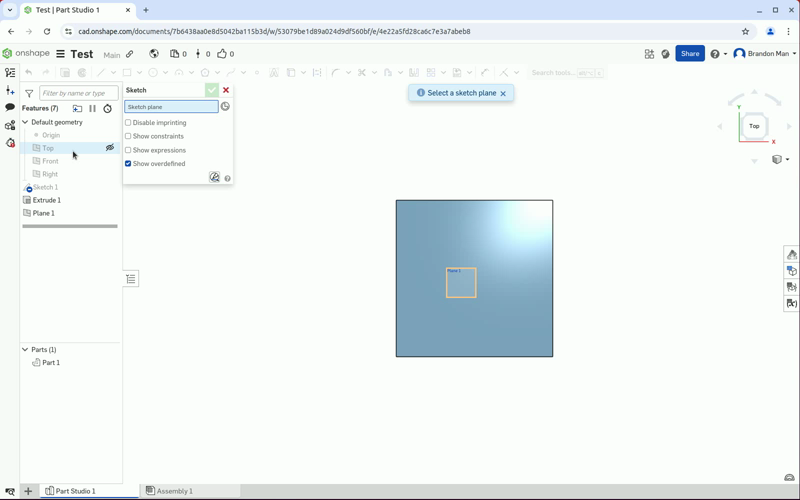
mouse_move(73, 215)
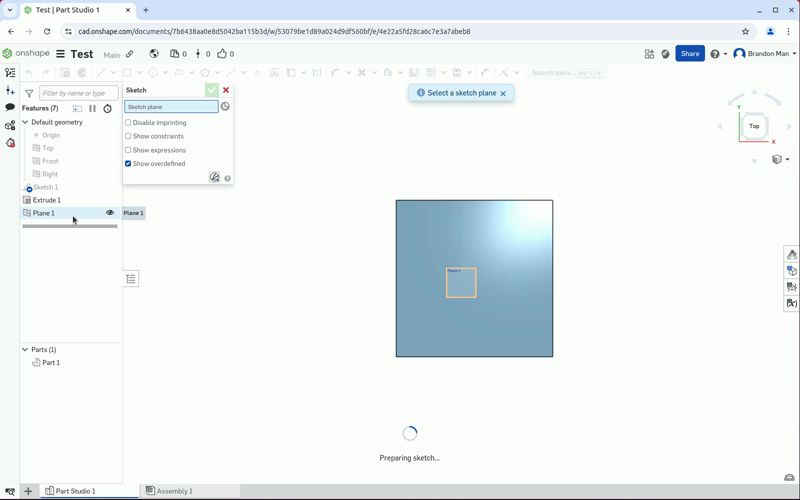
click(73, 215)
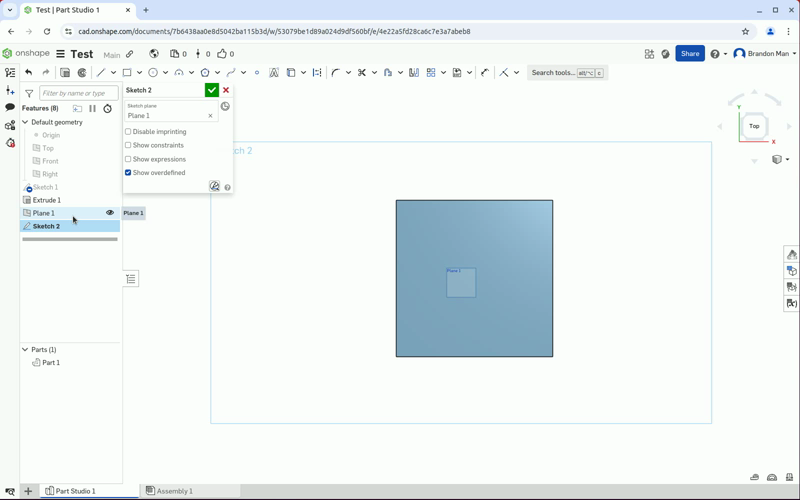
mouse_move(73, 352)
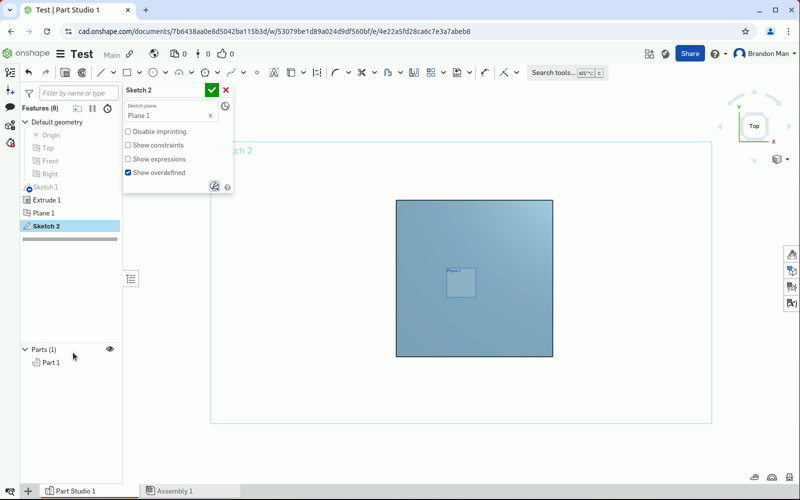
key(y)
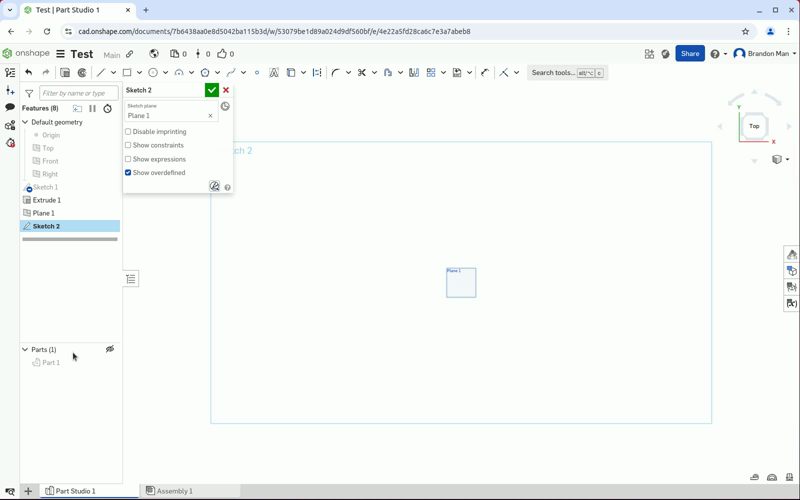
key(c)
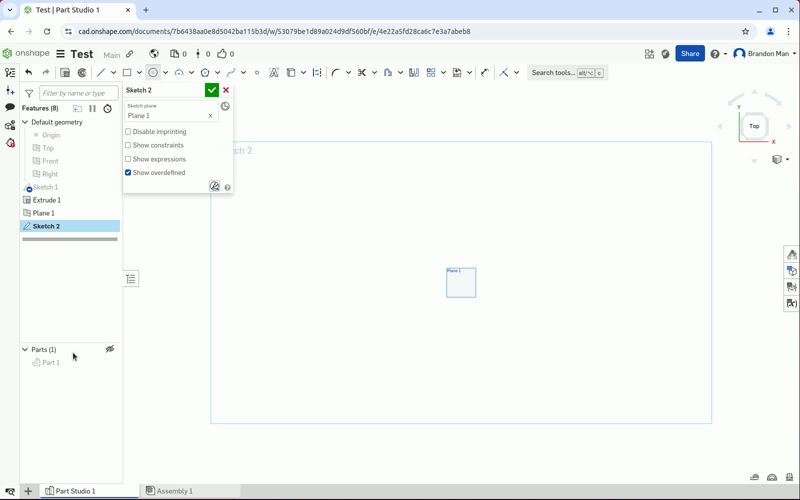
key_down(shift)
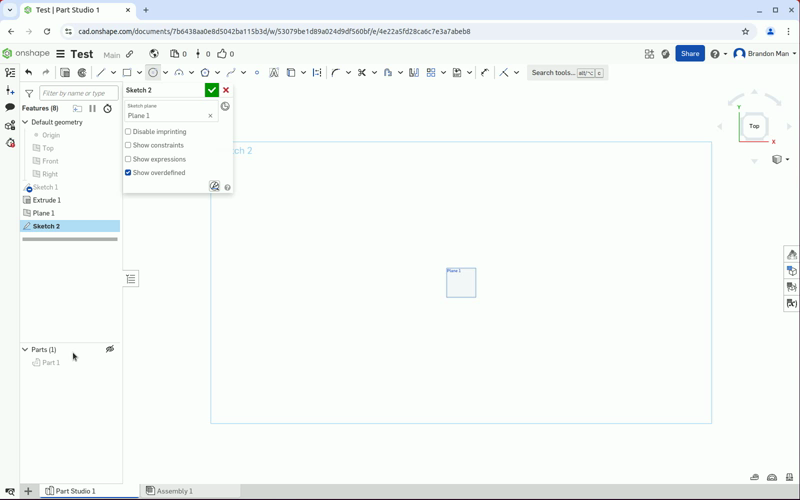
mouse_move(462, 245)
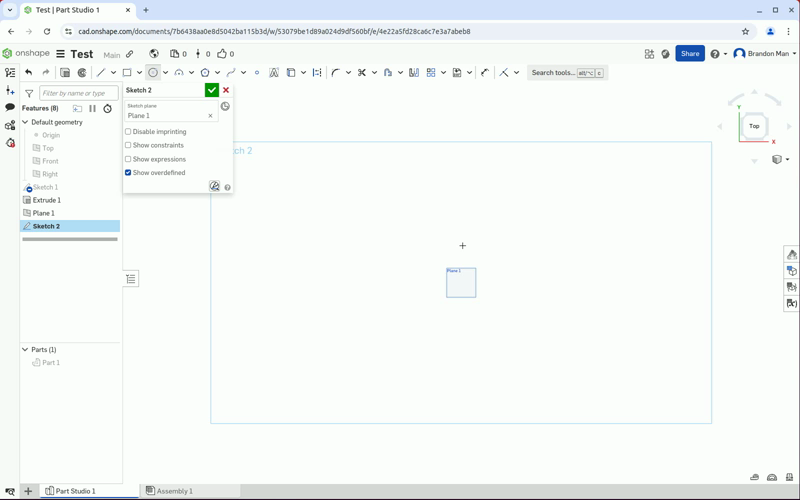
click(462, 245)
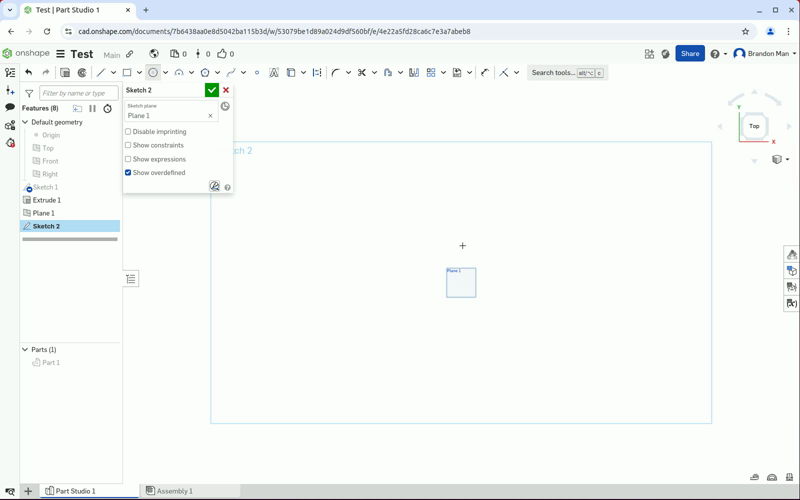
key_up(shift)
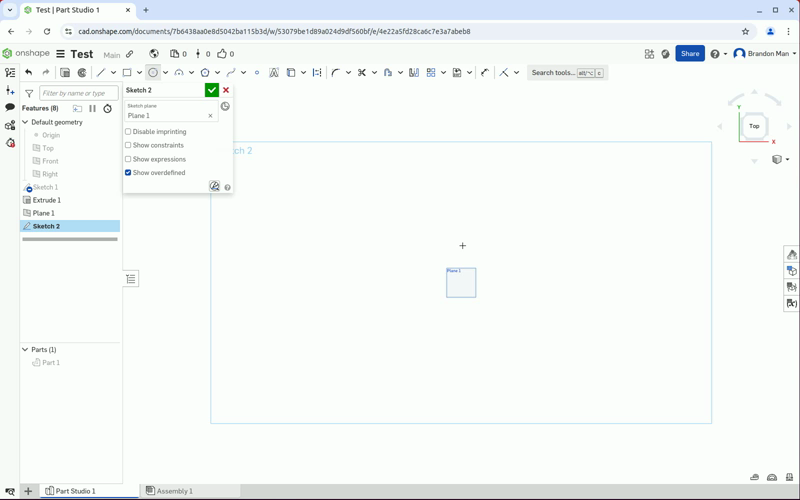
mouse_move(468, 245)
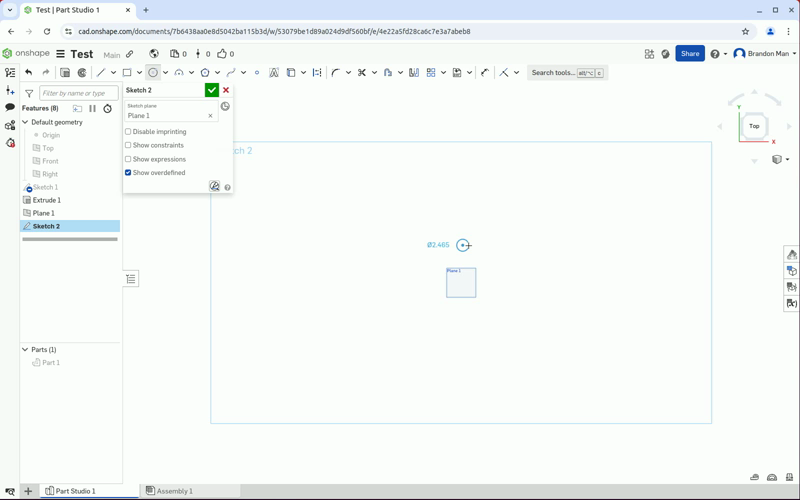
click(468, 245)
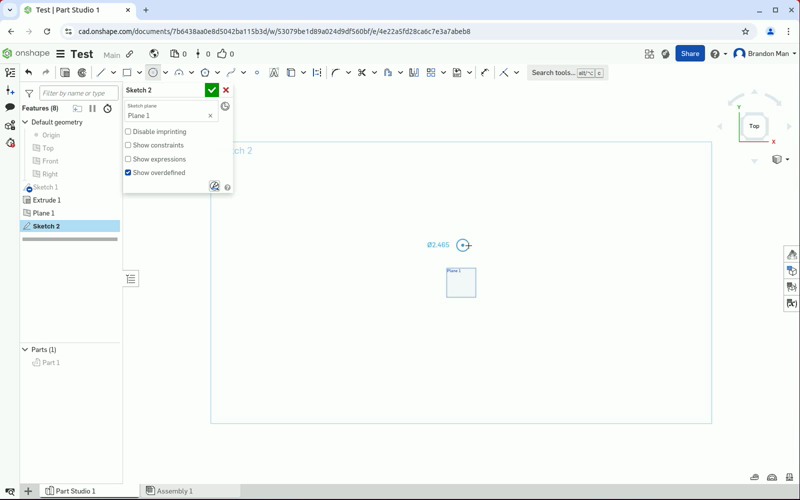
key(esc)
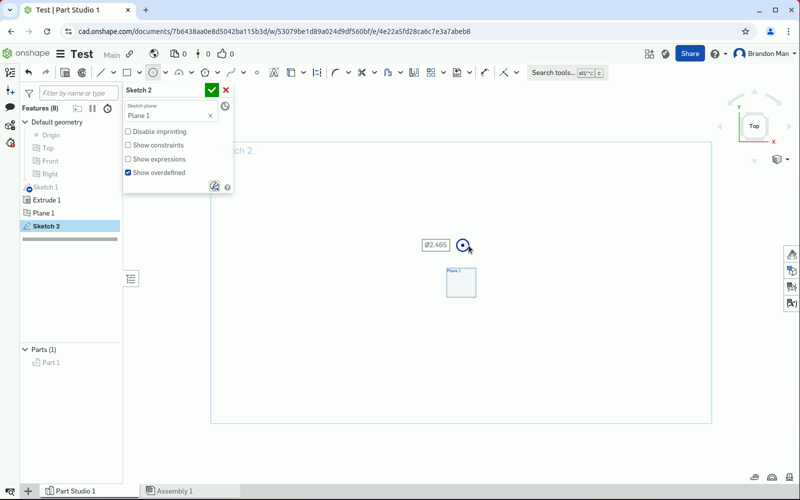
mouse_move(460, 248)
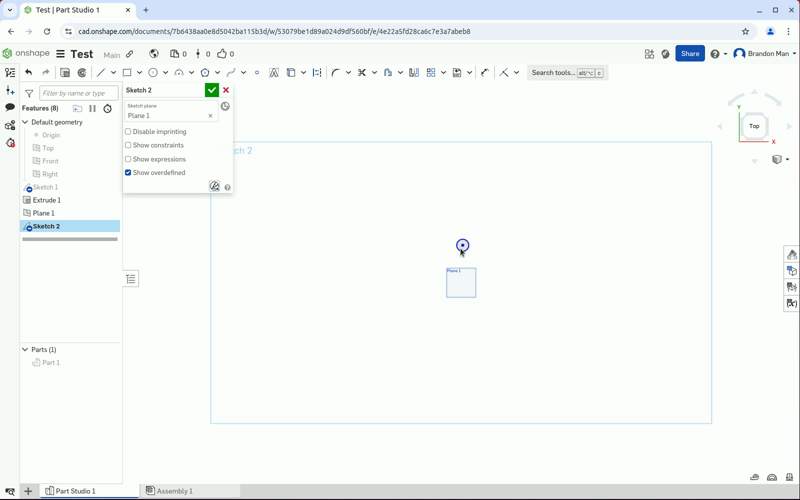
scroll(6)
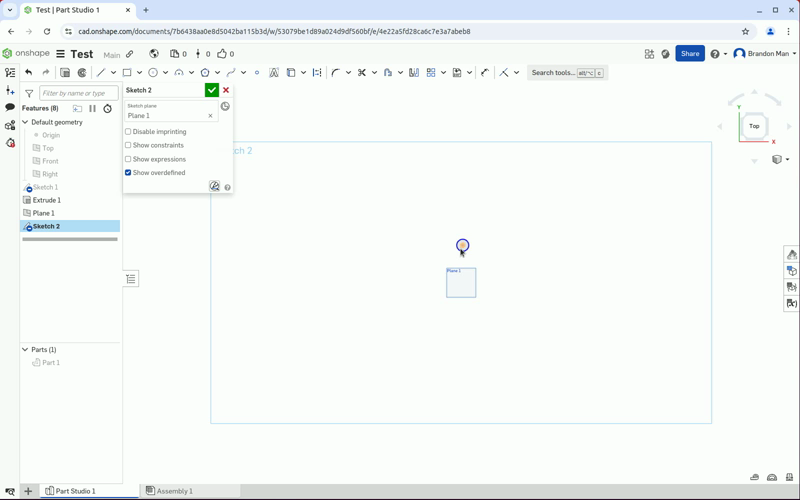
scroll(6)
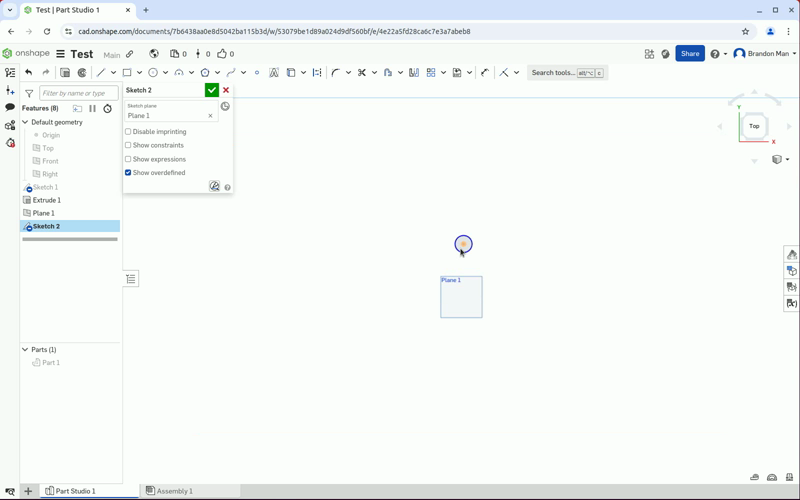
scroll(6)
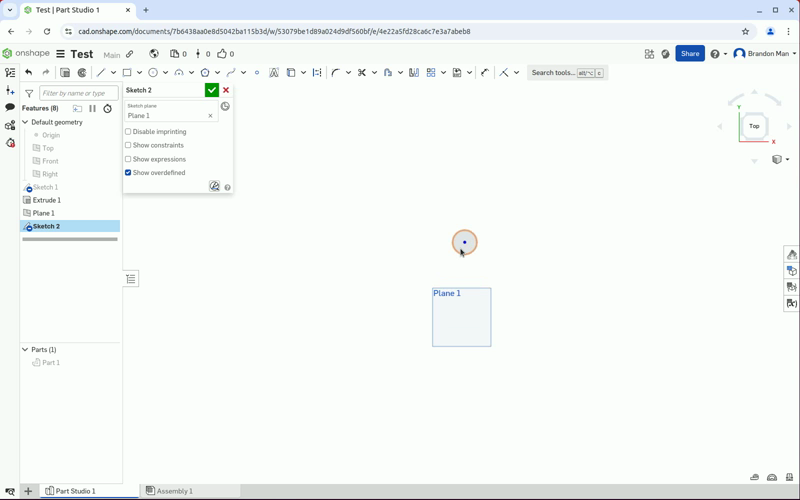
scroll(6)
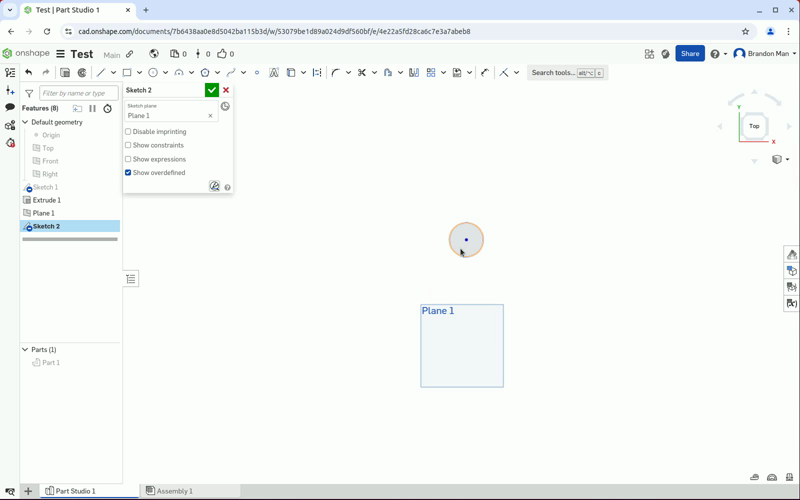
scroll(6)
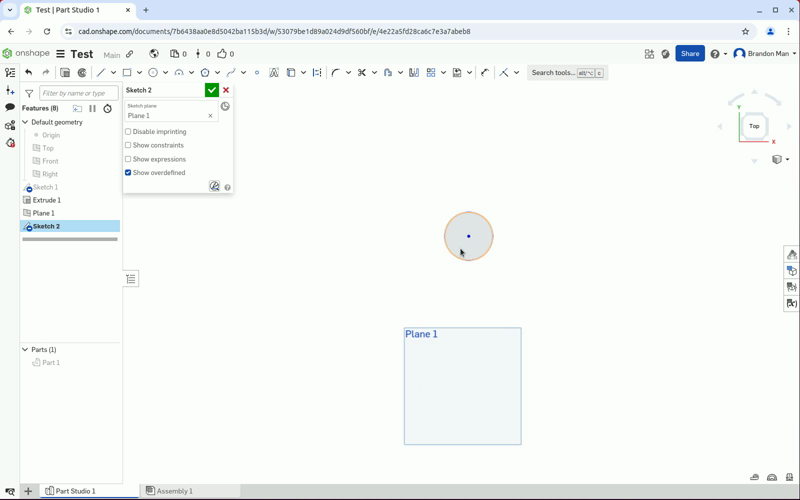
scroll(6)
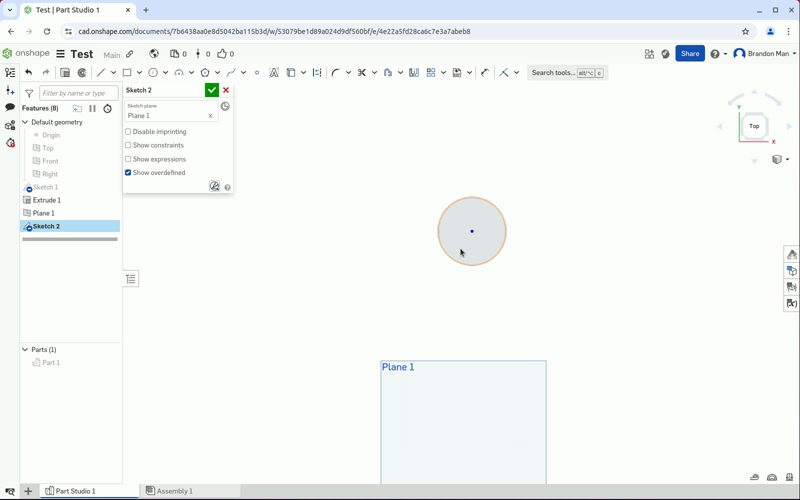
scroll(6)
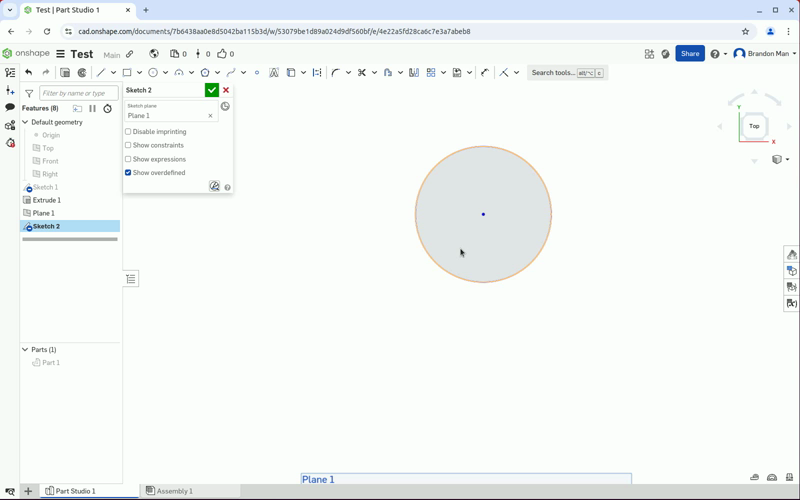
click(460, 248)
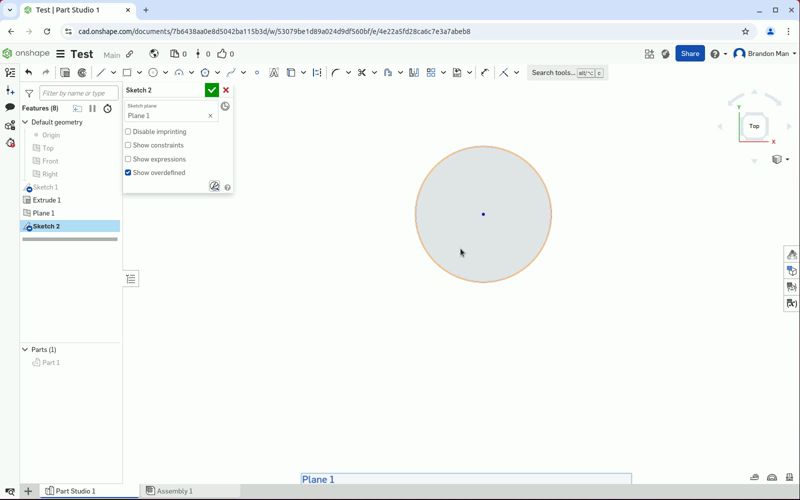
scroll(-6)
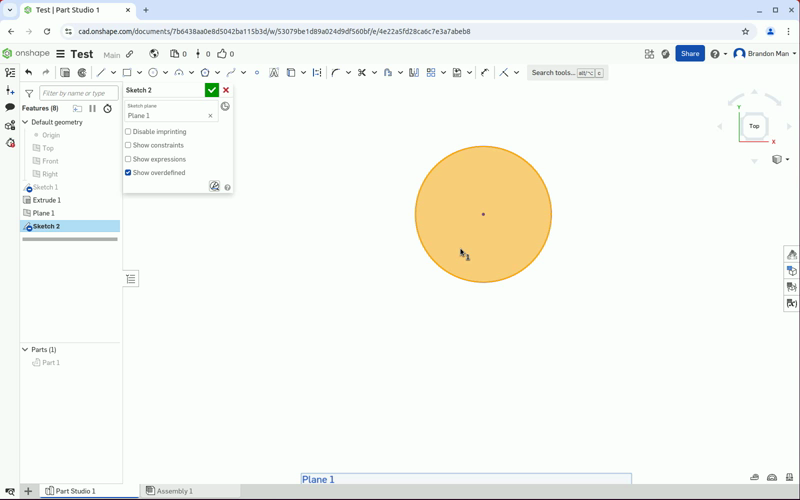
scroll(-6)
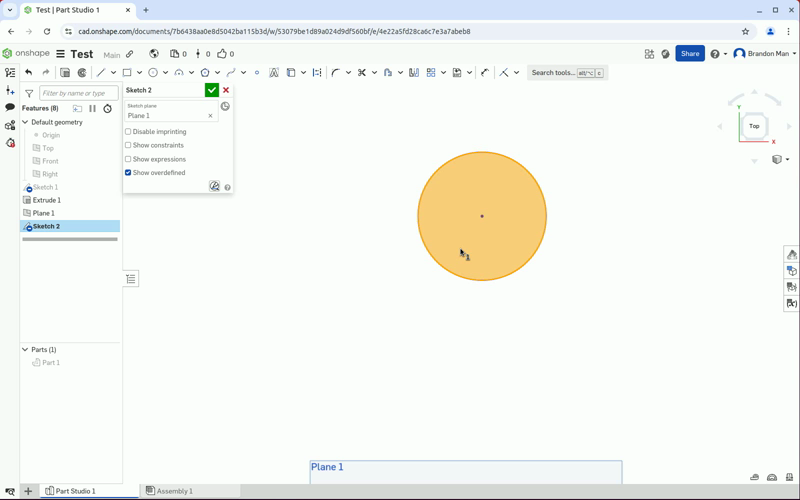
scroll(-6)
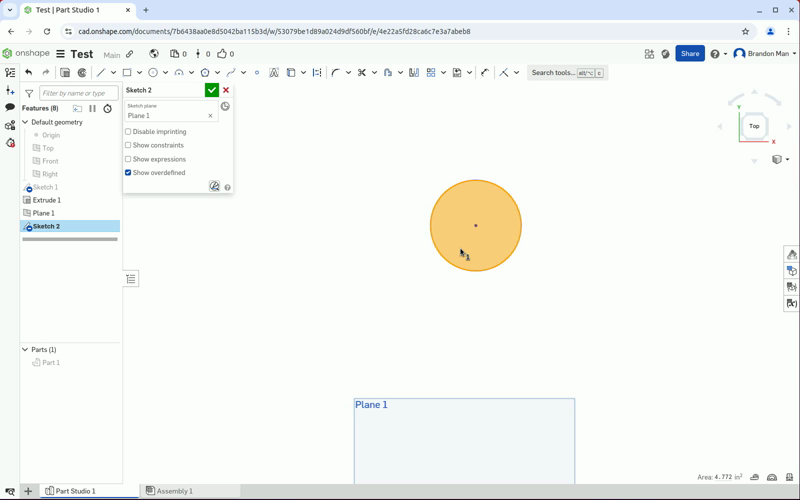
scroll(-6)
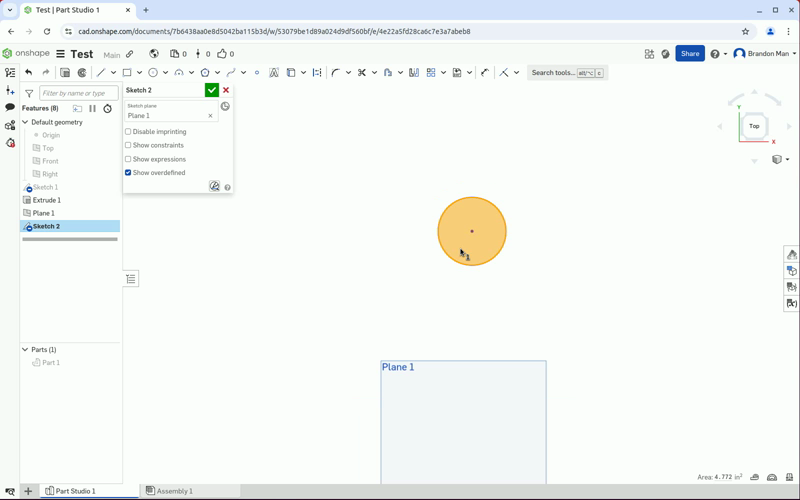
scroll(-6)
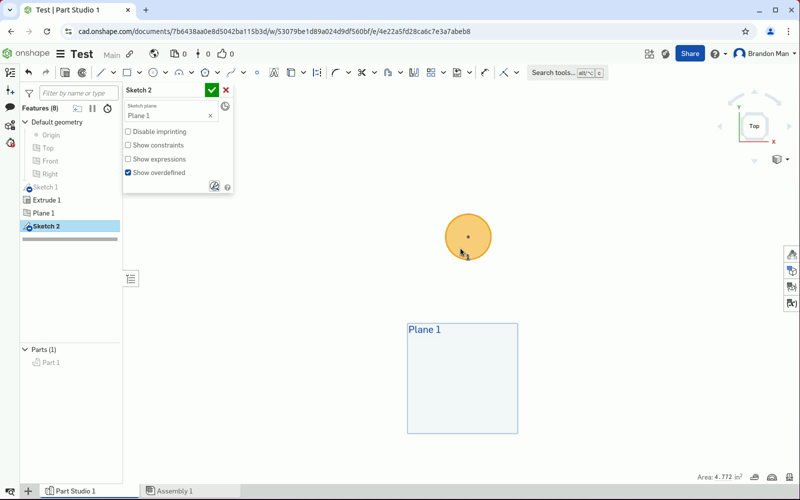
scroll(-6)
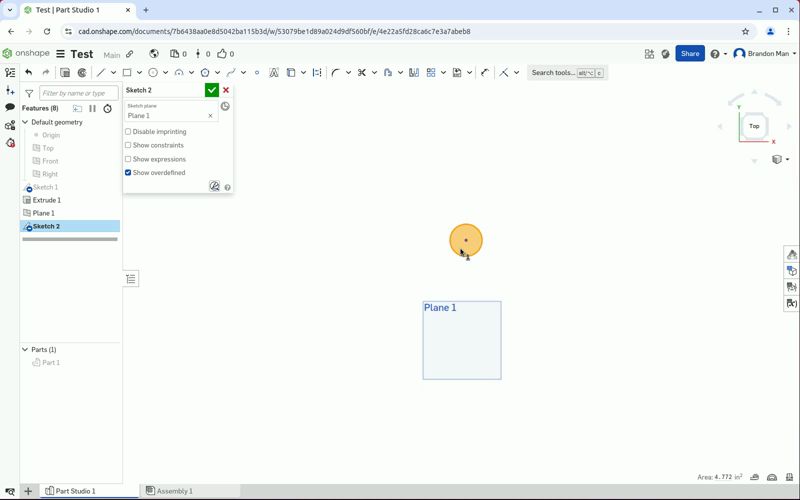
scroll(-6)
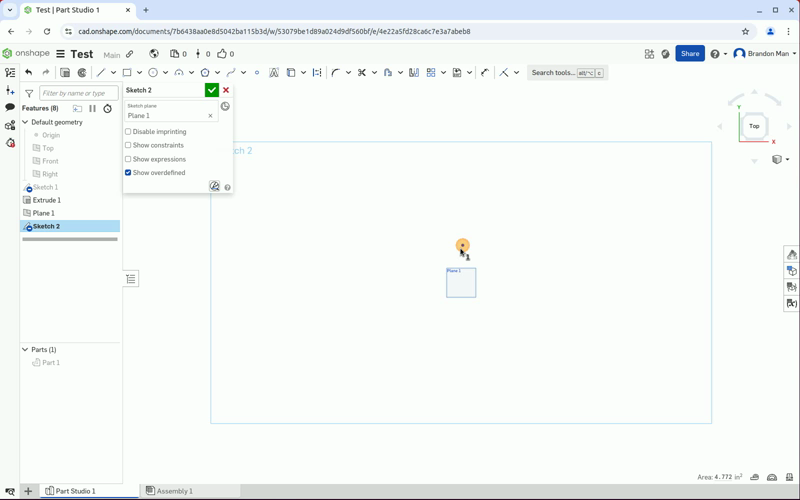
mouse_move(73, 352)
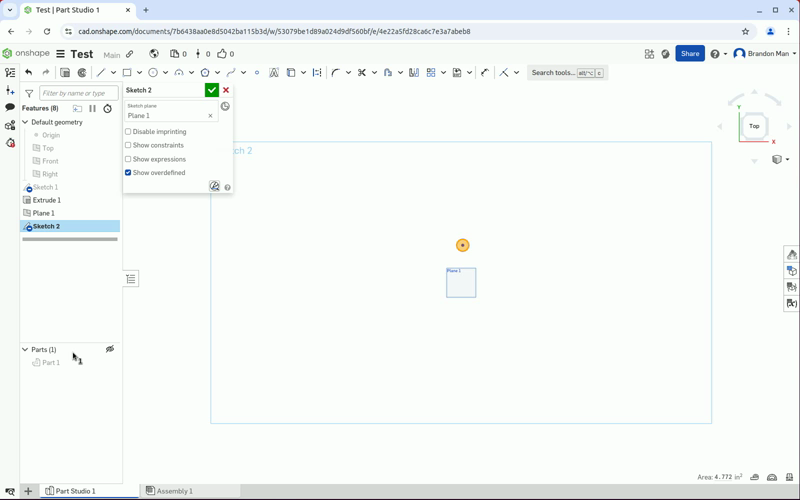
key(shift+y)
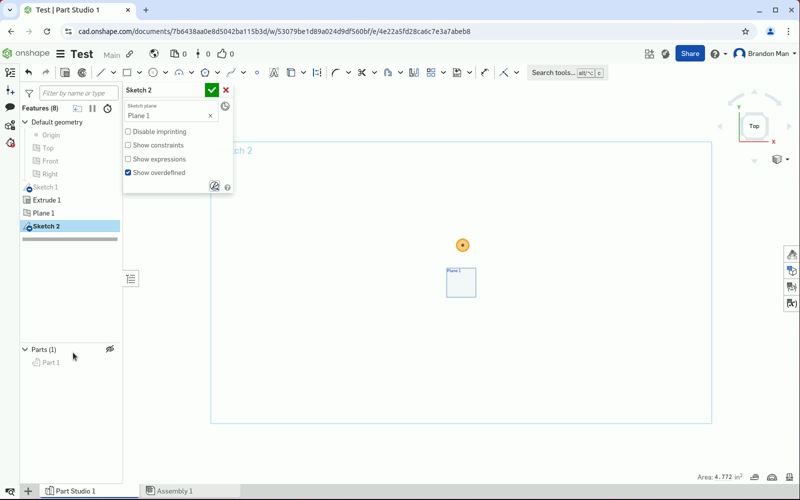
key(shift+e)
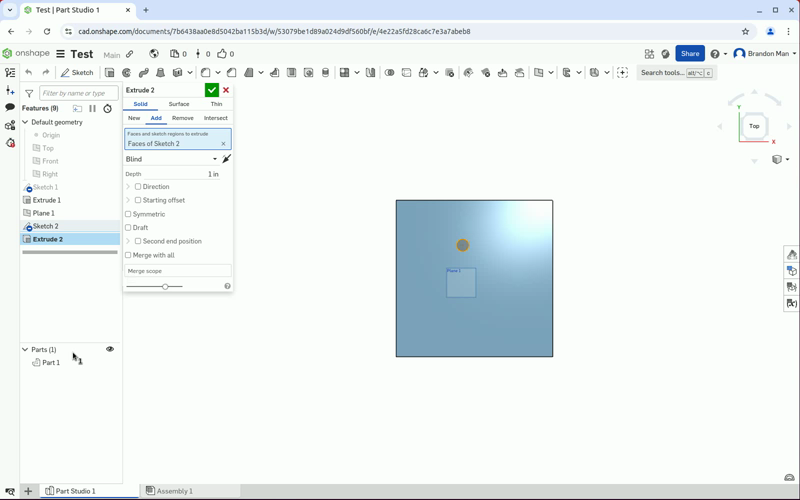
mouse_move(143, 106)
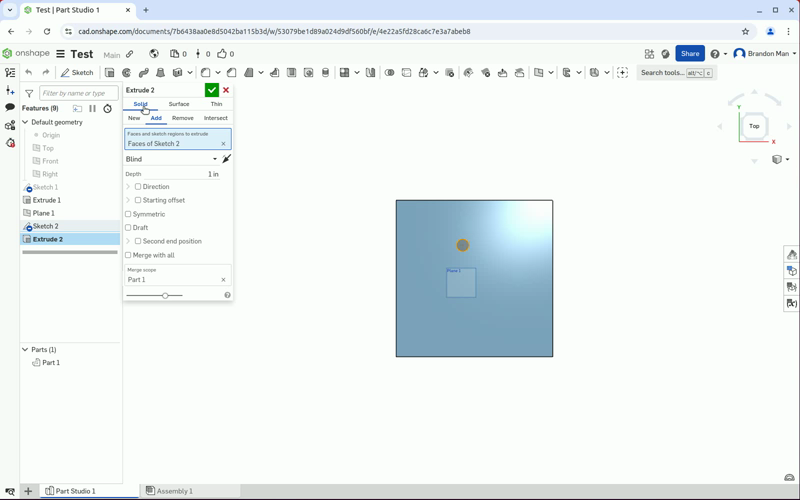
click(143, 106)
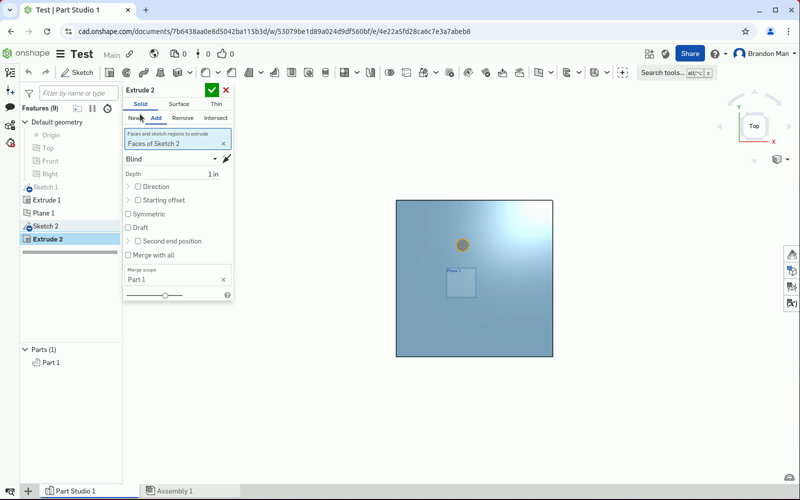
mouse_move(137, 120)
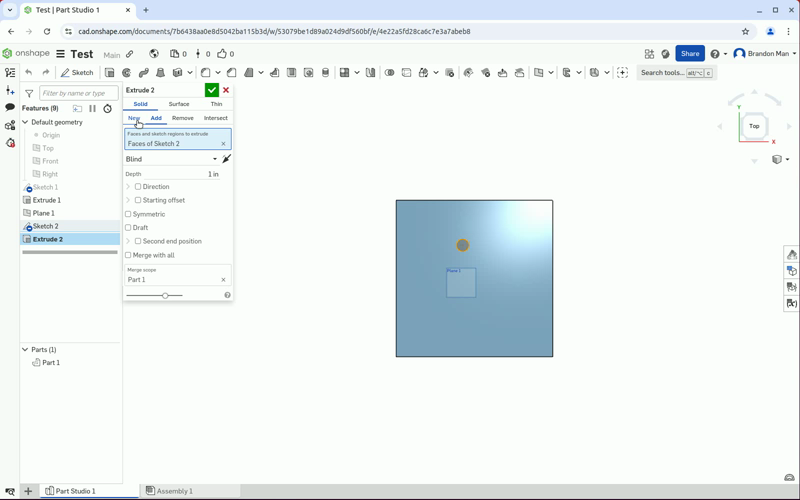
click(137, 120)
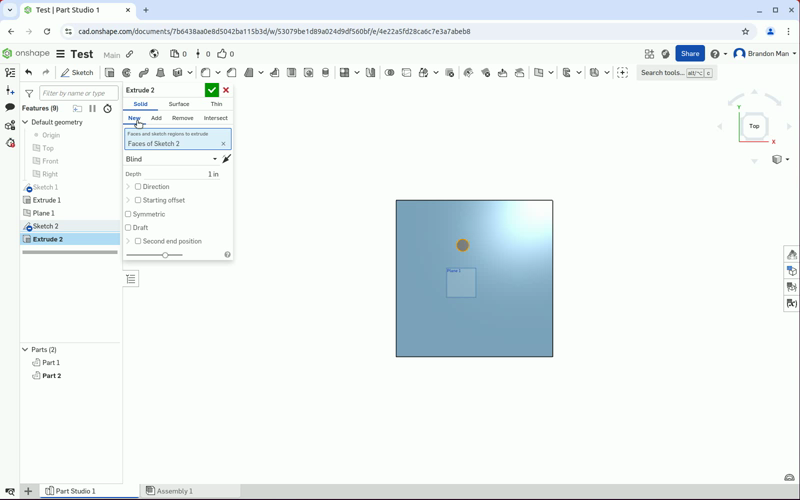
key(tab, 4)
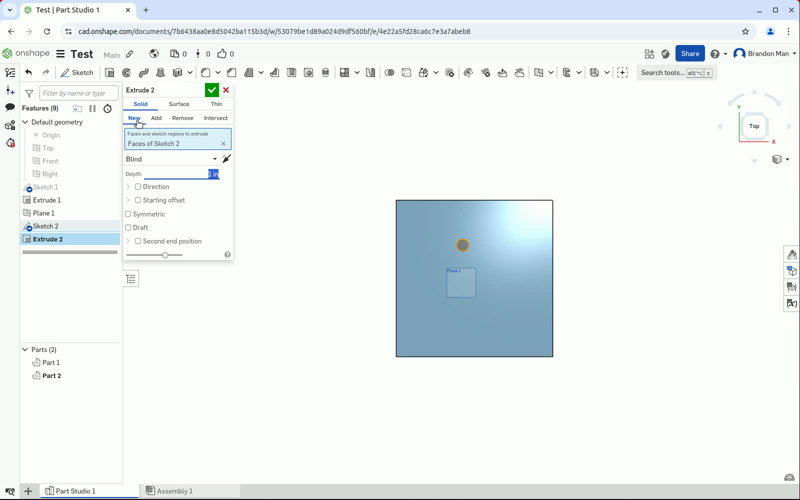
text(11.554)
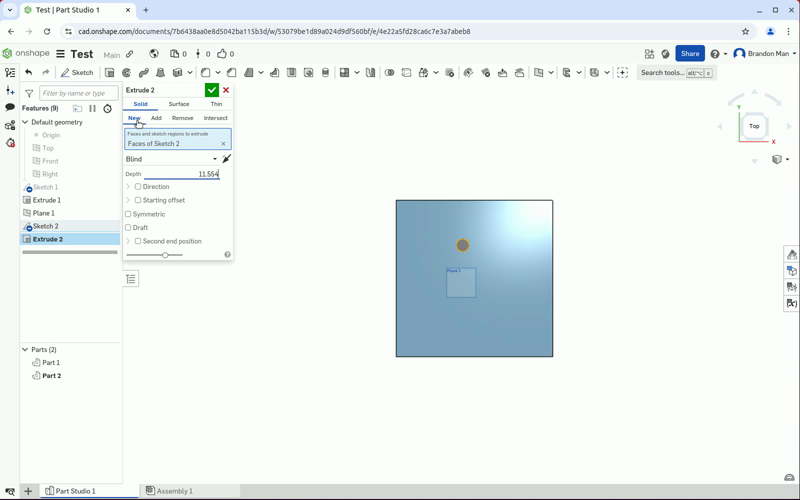
key(enter)
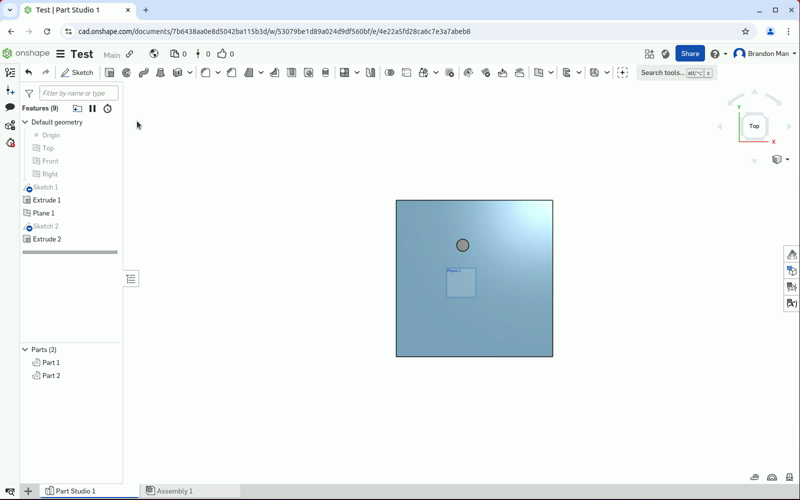
key(shift+h)
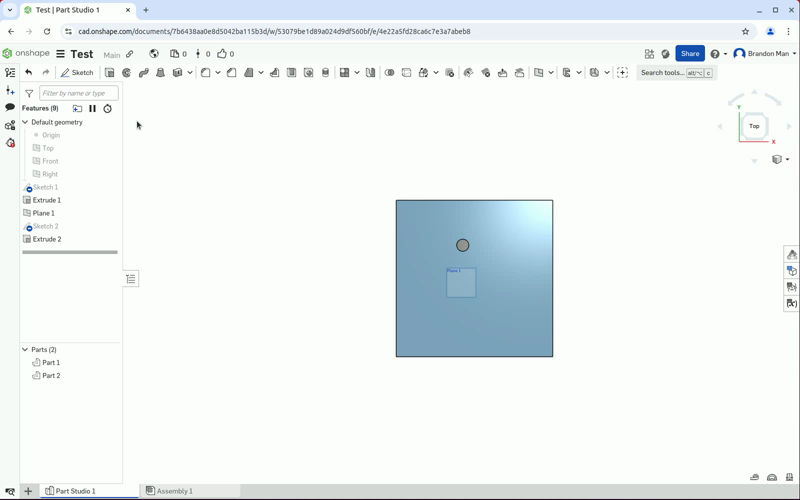
key(shift+h)
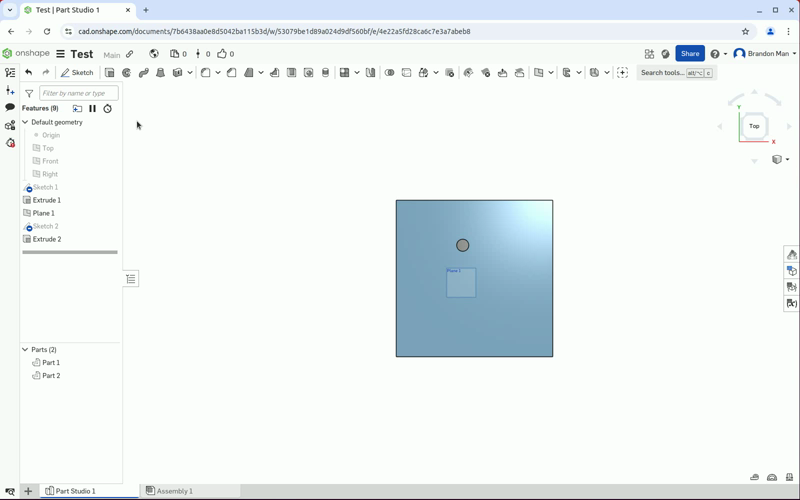
mouse_move(73, 189)
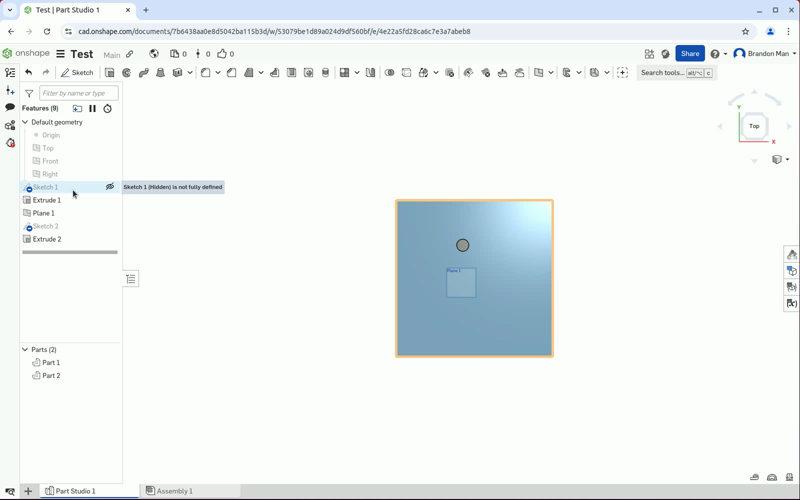
click(73, 189)
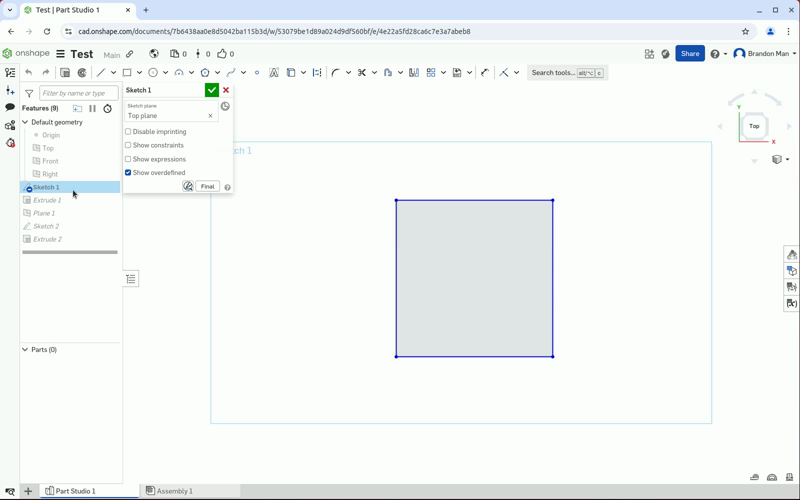
mouse_move(229, 92)
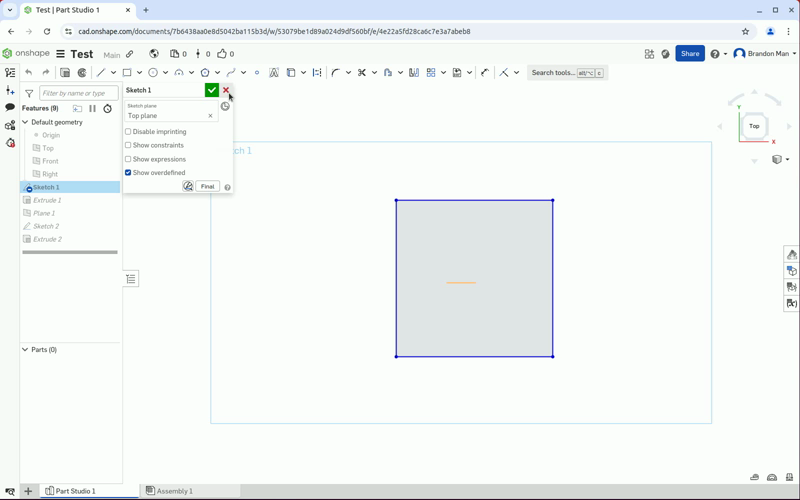
click(229, 92)
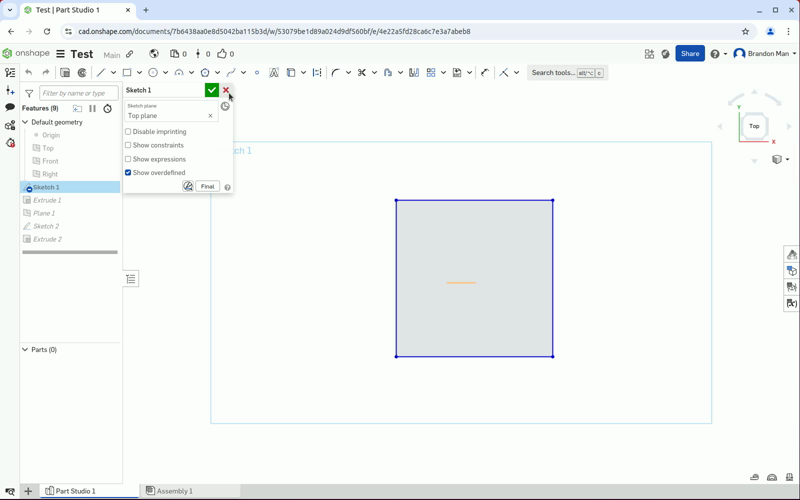
key(shift+s)
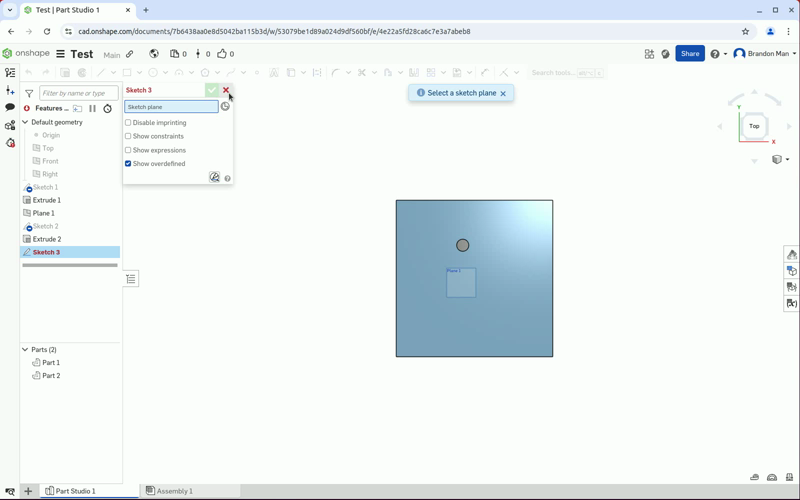
mouse_move(73, 215)
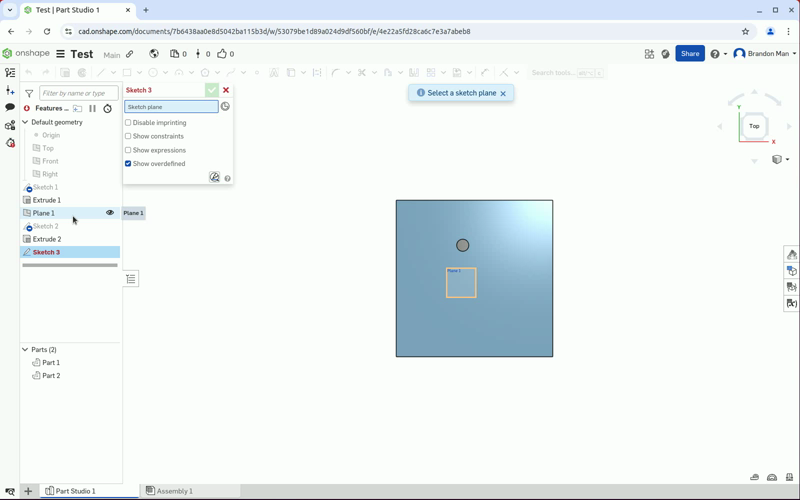
click(73, 215)
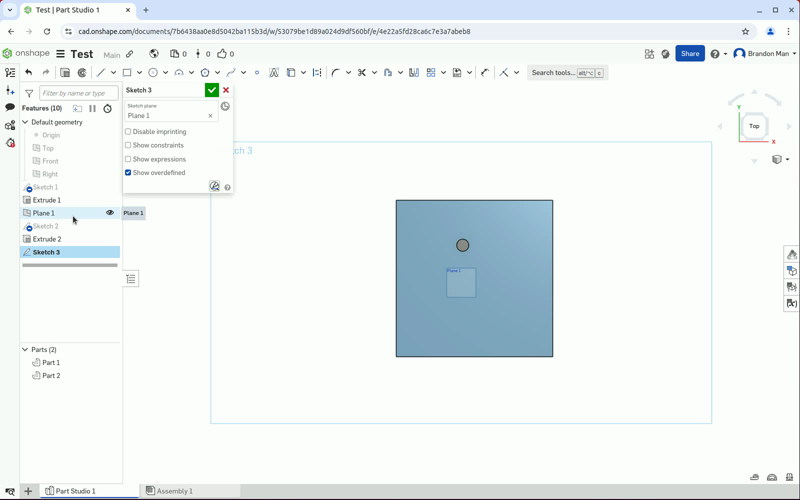
mouse_move(73, 352)
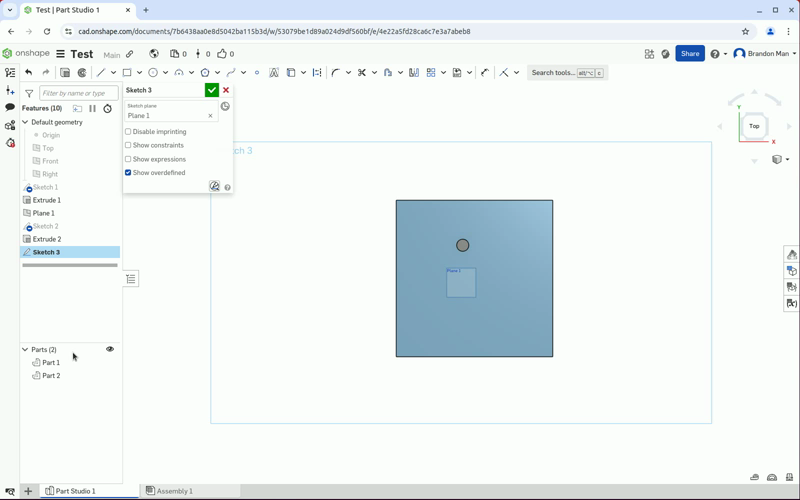
key(y)
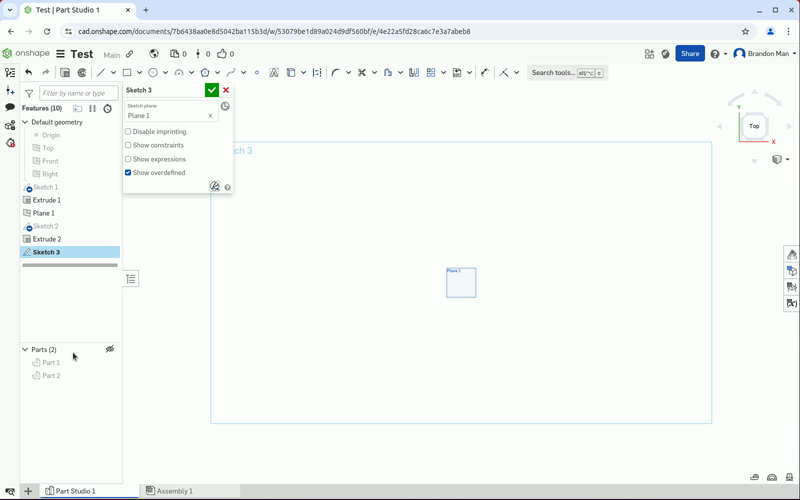
key(c)
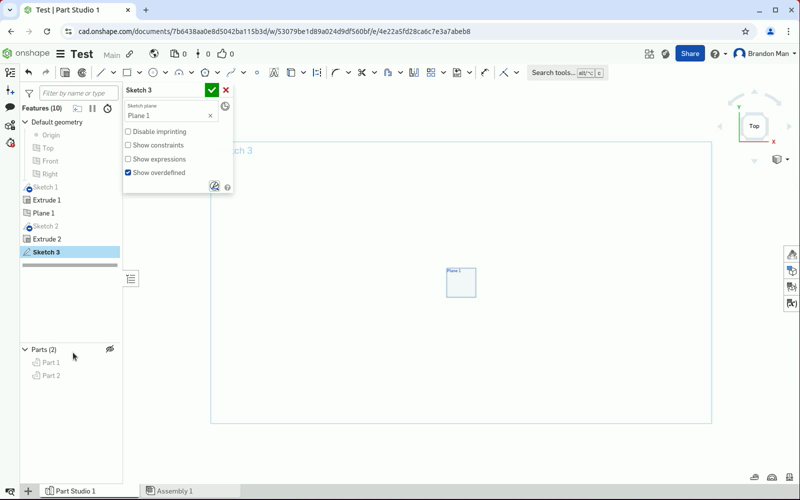
key_down(shift)
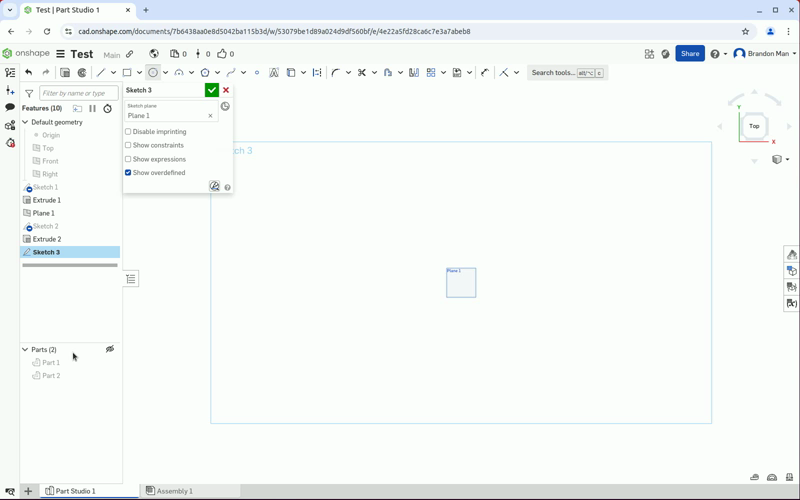
mouse_move(444, 286)
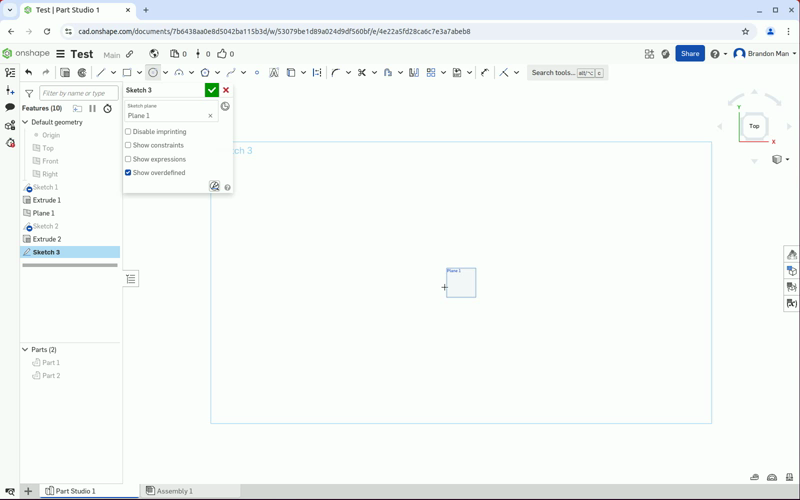
click(444, 286)
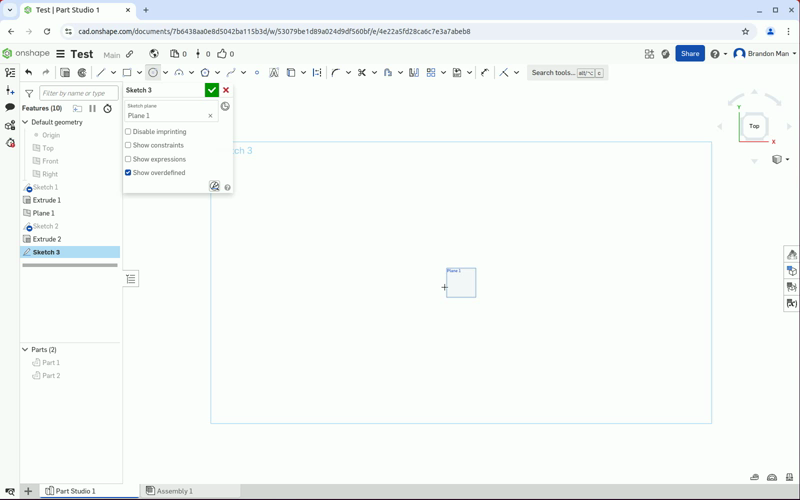
key_up(shift)
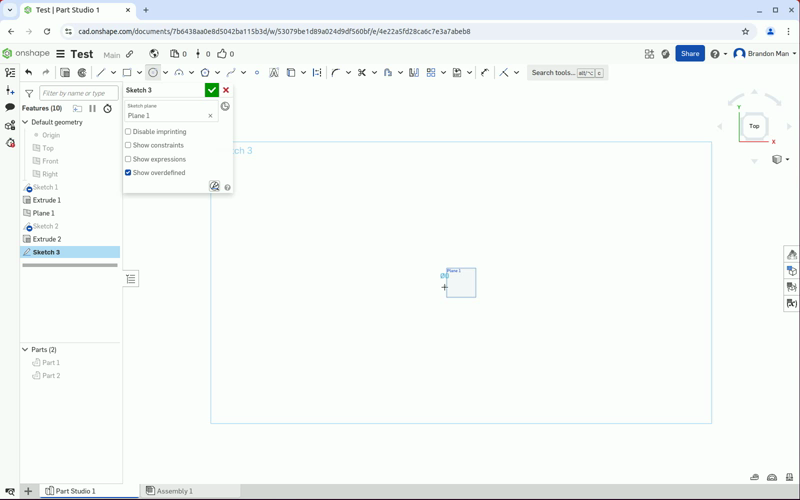
mouse_move(451, 286)
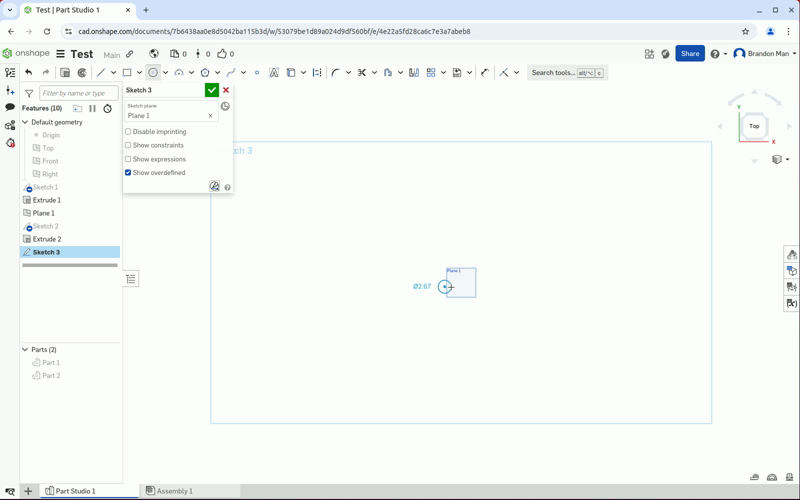
click(451, 286)
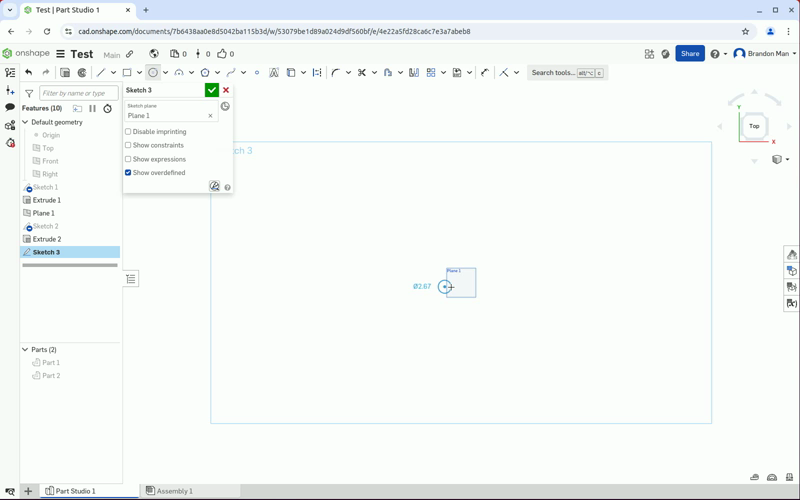
key(esc)
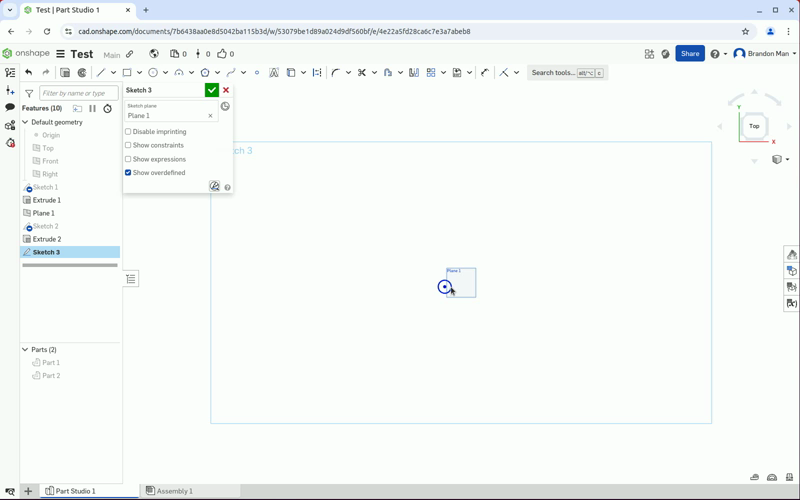
mouse_move(446, 282)
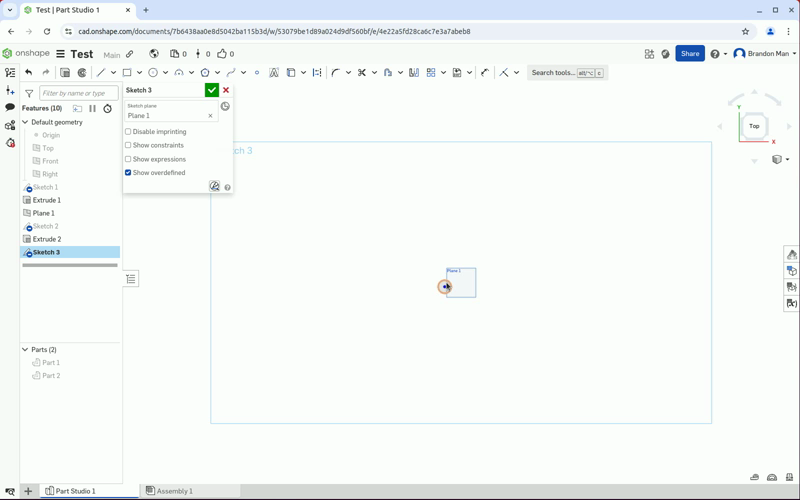
scroll(6)
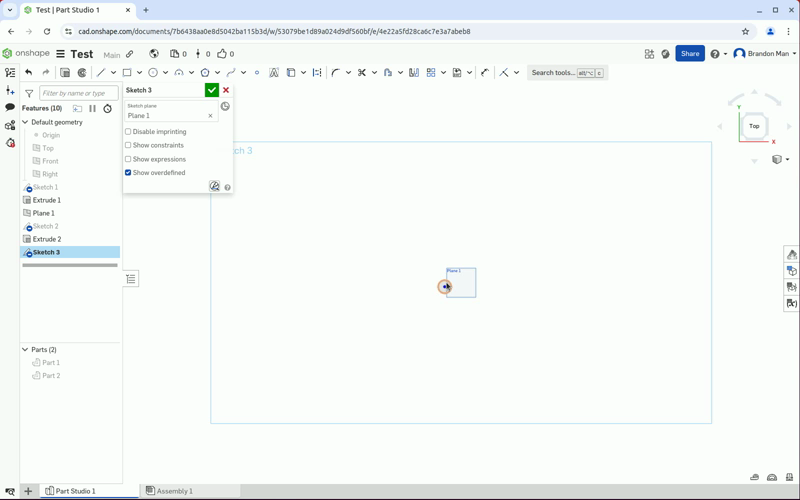
scroll(6)
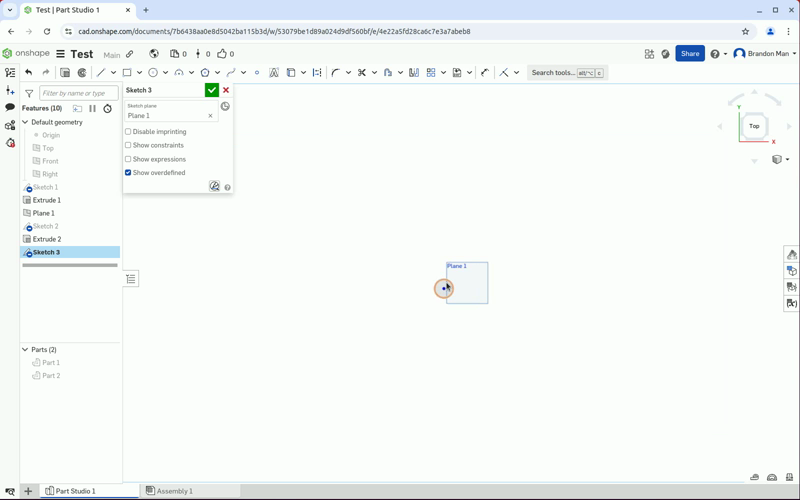
scroll(6)
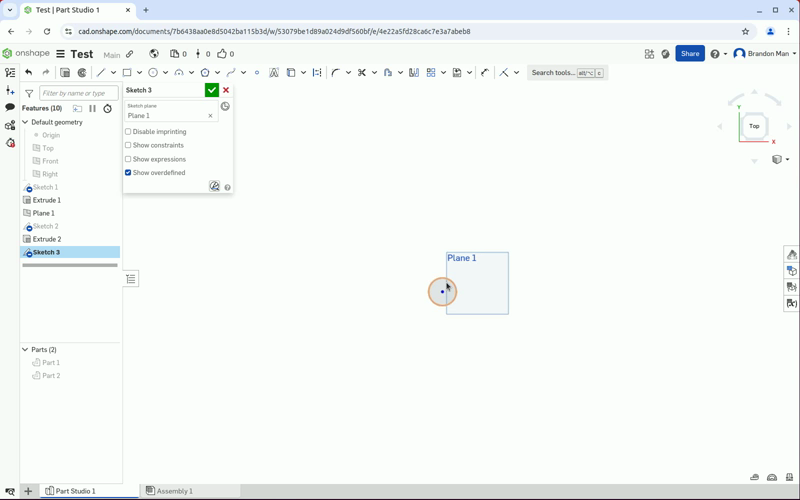
scroll(6)
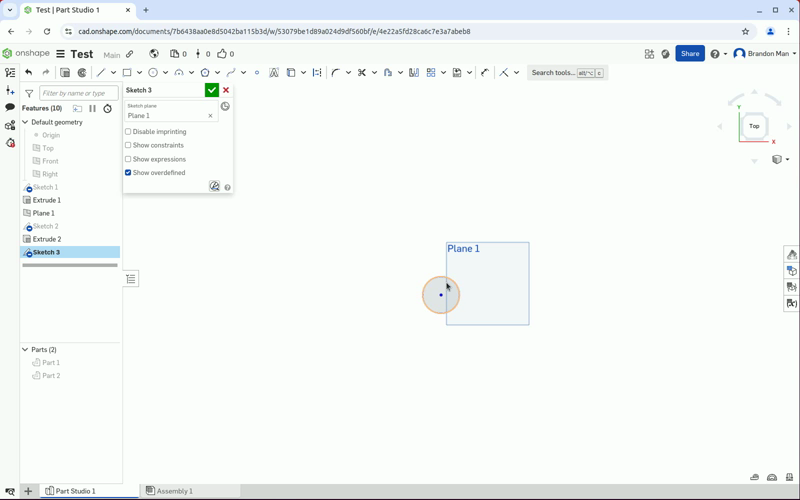
scroll(6)
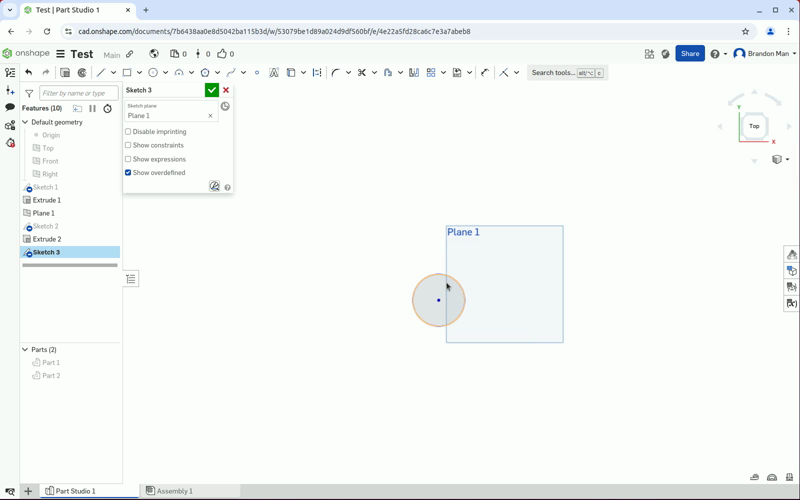
scroll(6)
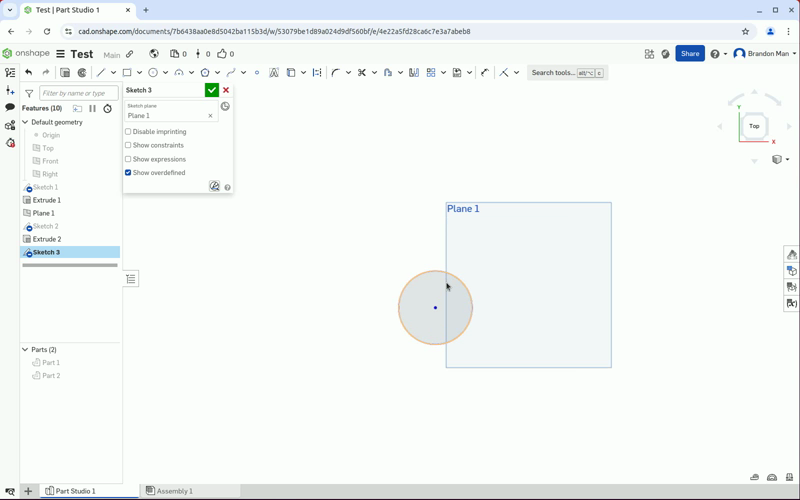
scroll(6)
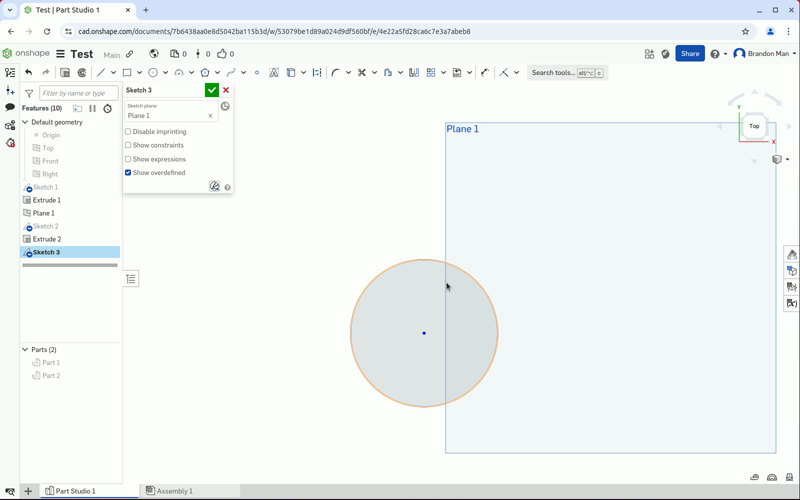
click(446, 282)
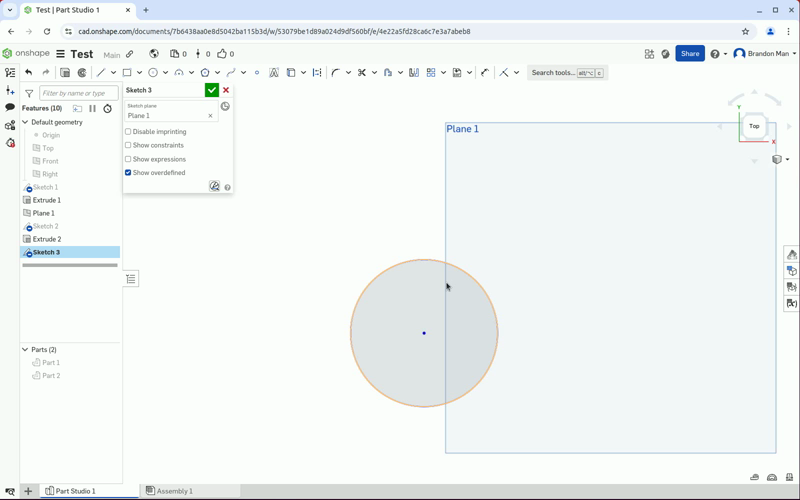
scroll(-6)
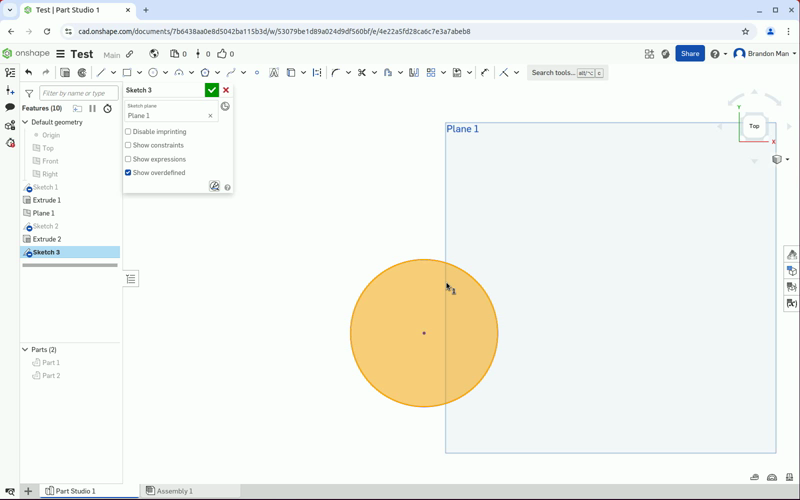
scroll(-6)
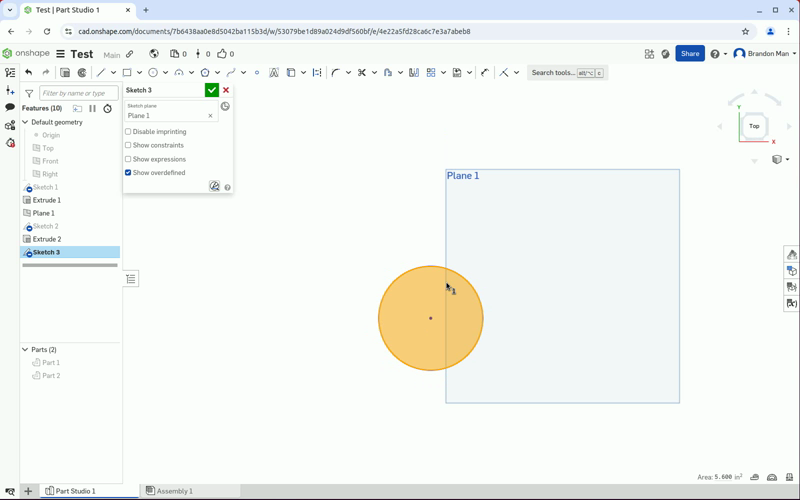
scroll(-6)
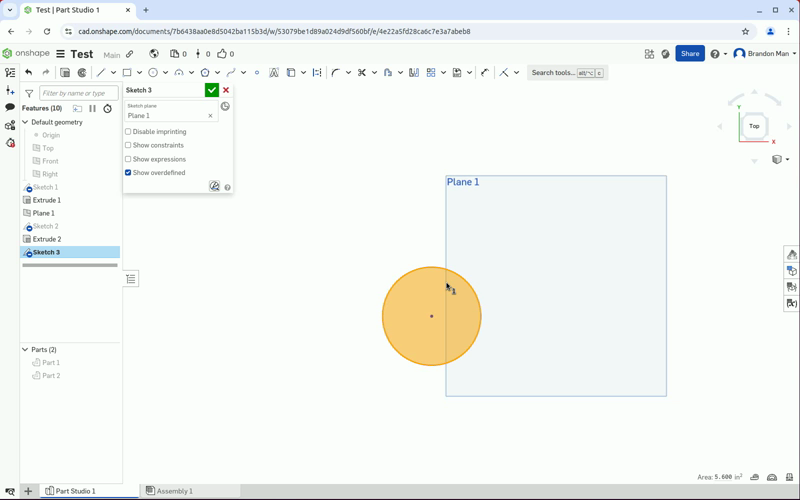
scroll(-6)
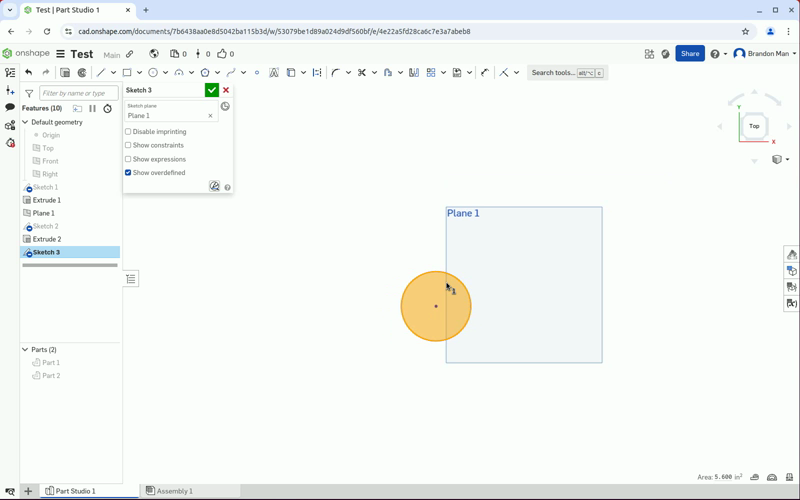
scroll(-6)
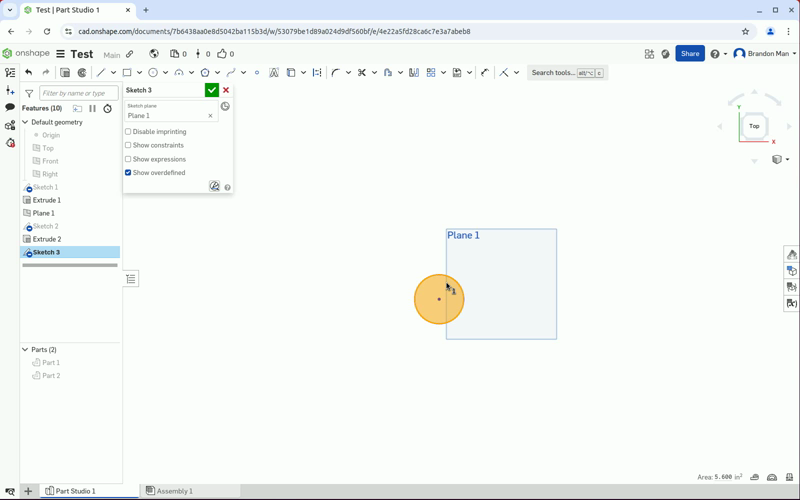
scroll(-6)
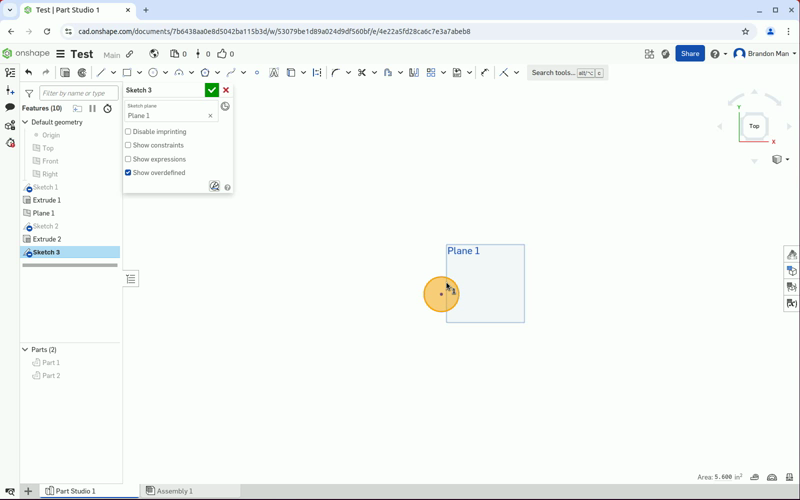
scroll(-6)
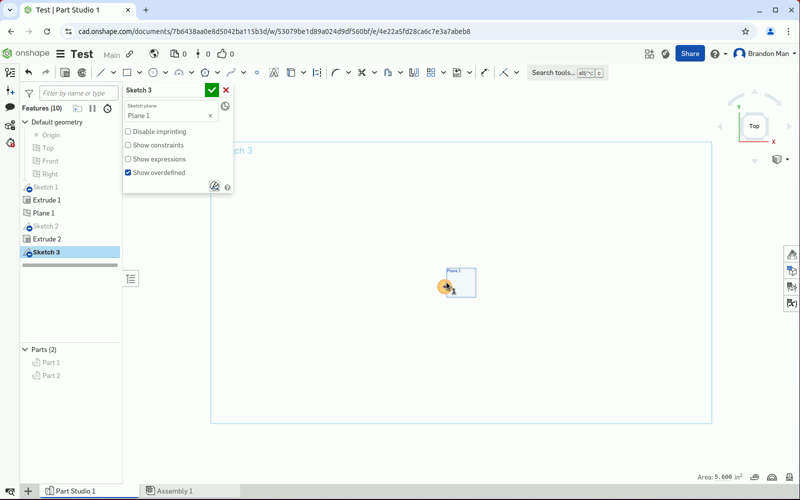
mouse_move(73, 352)
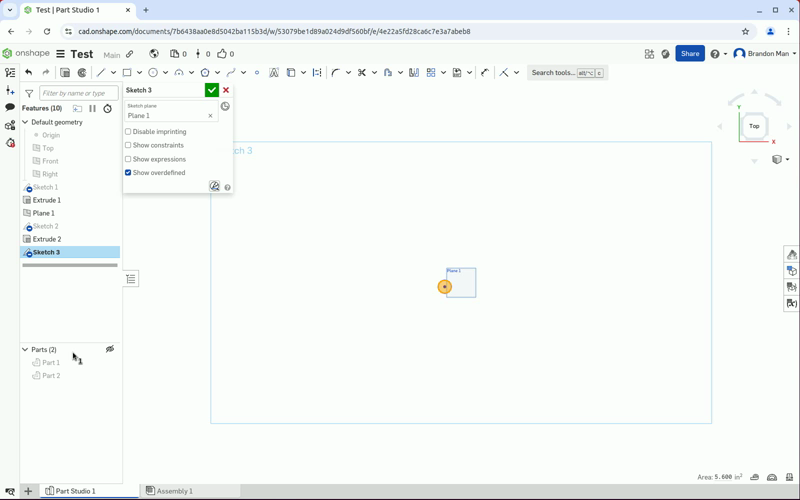
key(shift+y)
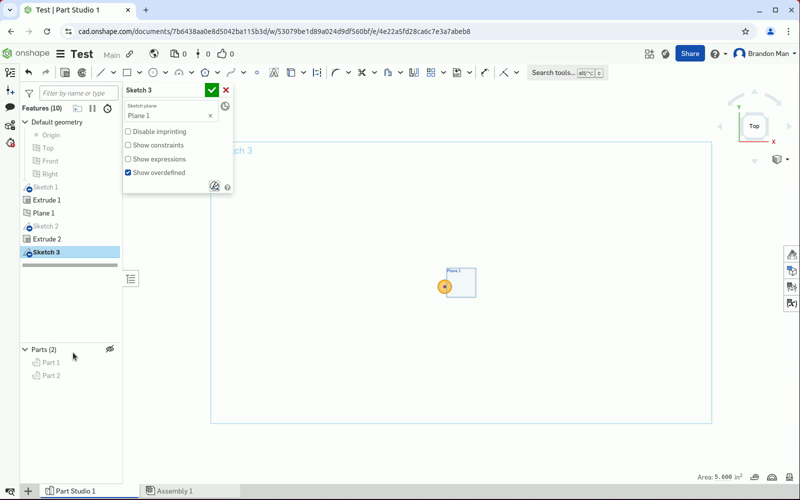
key(shift+e)
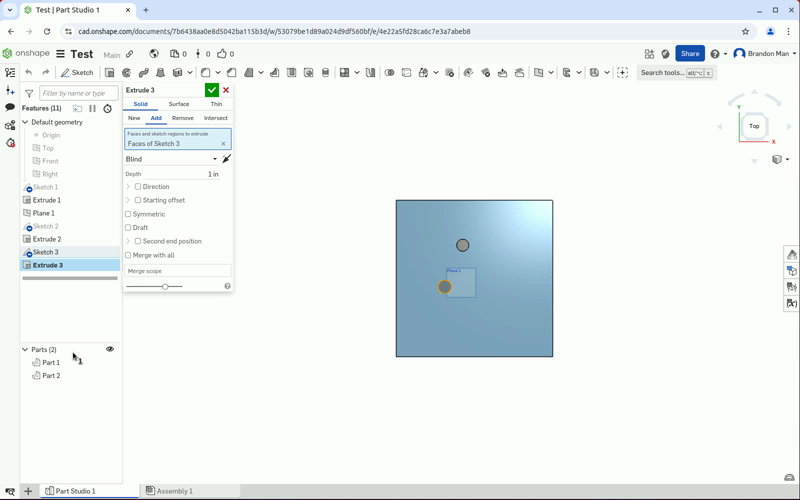
mouse_move(143, 106)
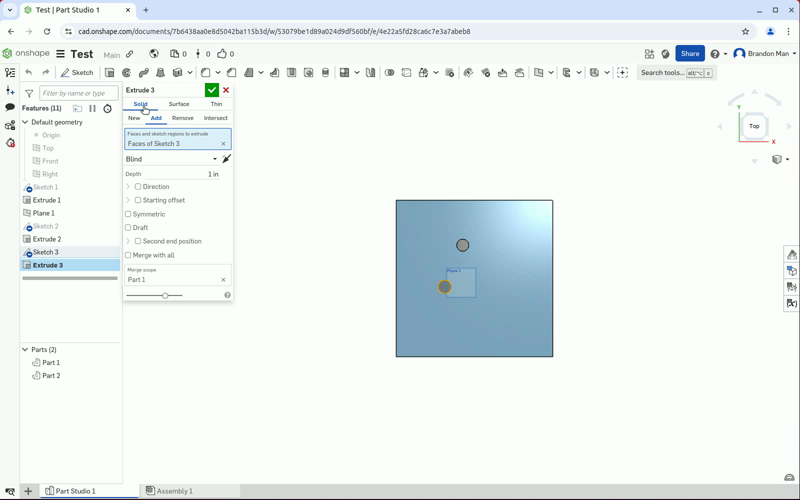
click(143, 106)
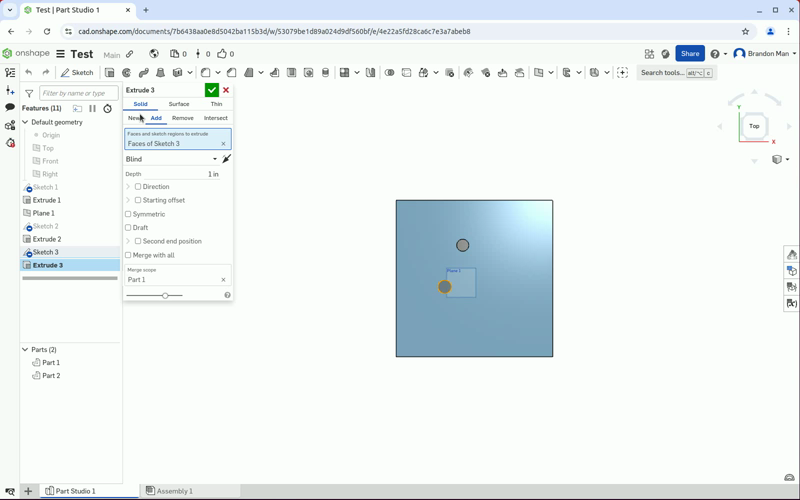
mouse_move(137, 120)
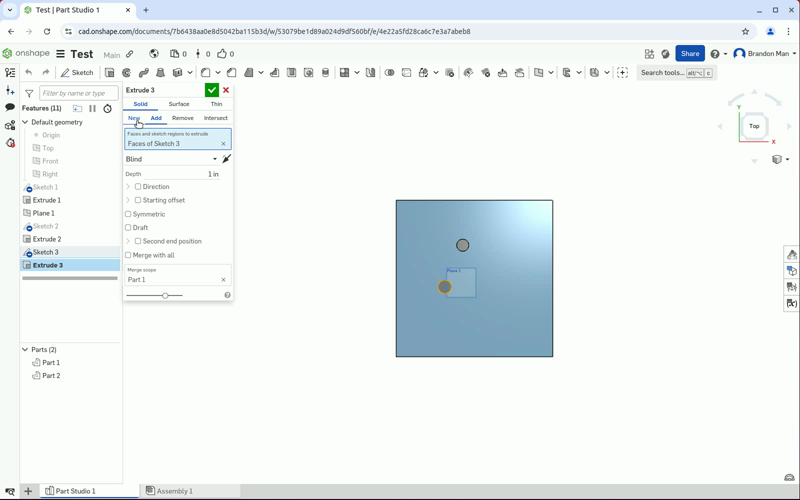
click(137, 120)
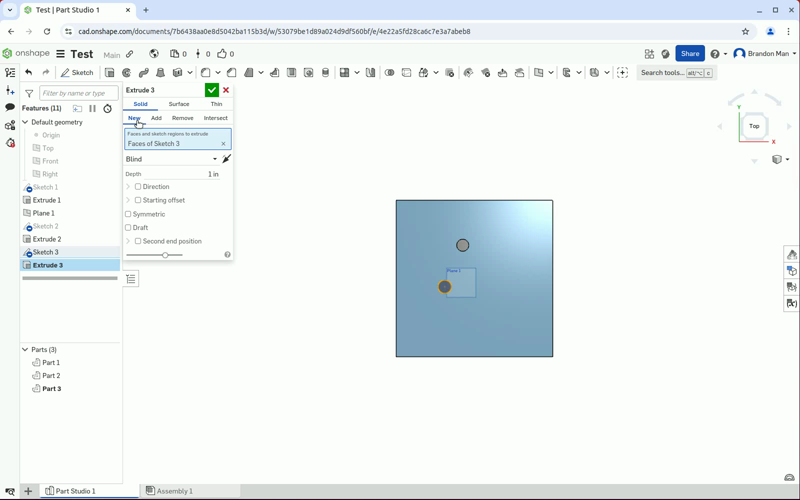
key(tab, 4)
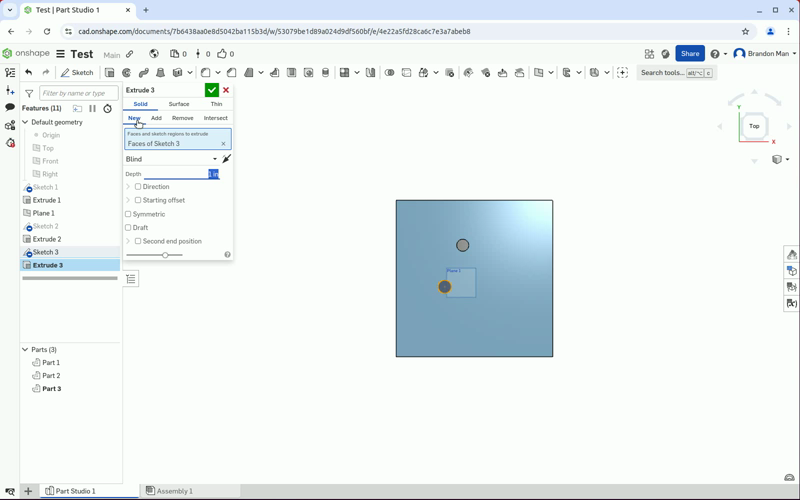
text(11.554)
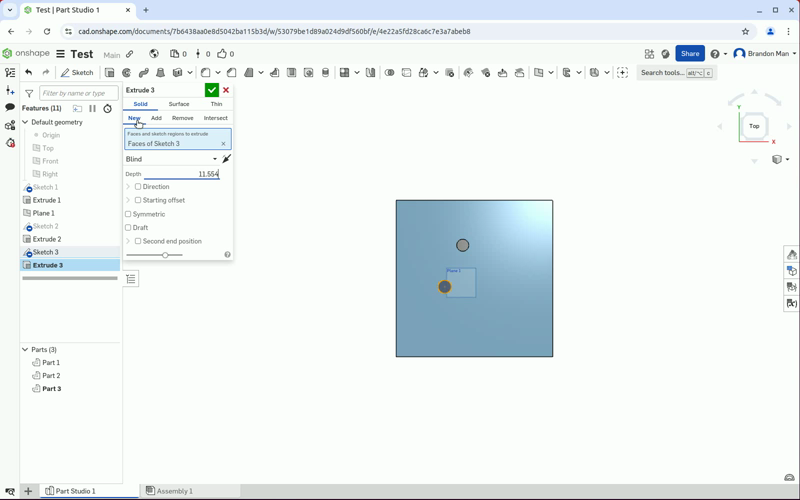
key(enter)
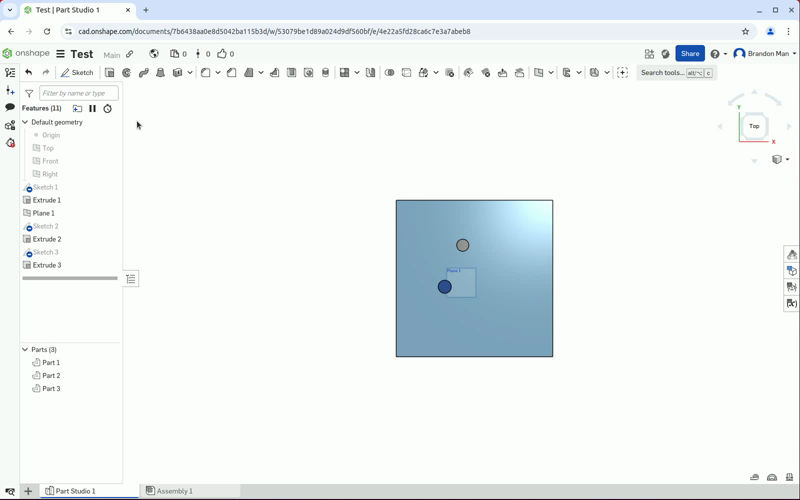
key(shift+h)
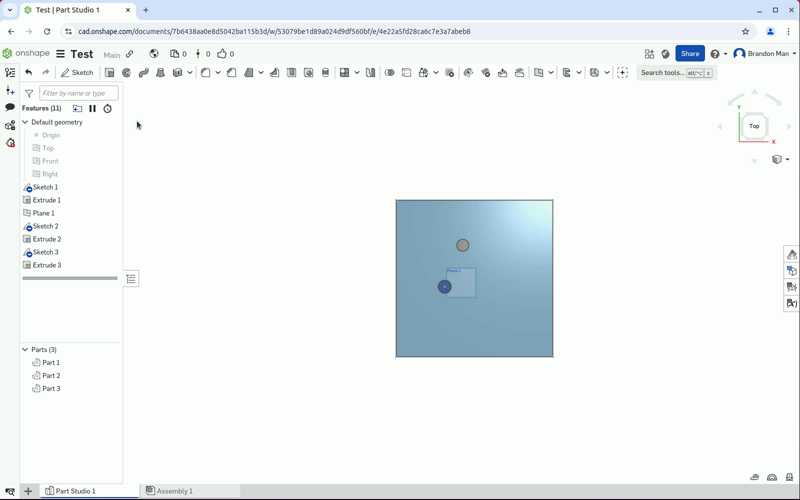
key(shift+h)
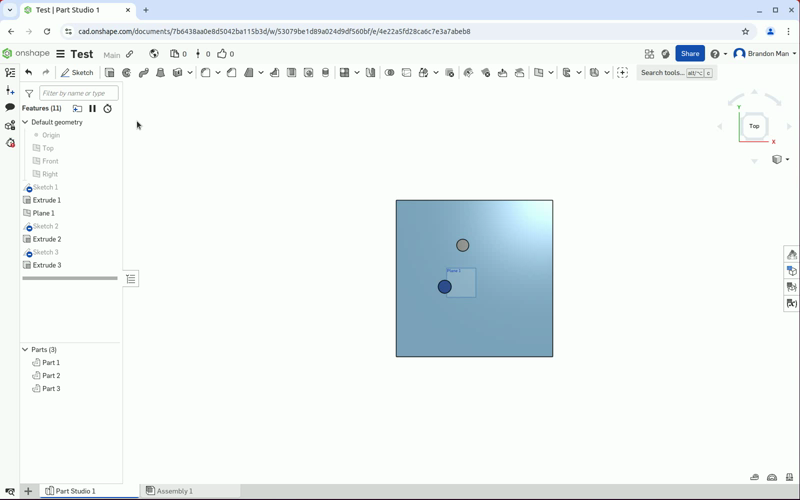
mouse_move(73, 189)
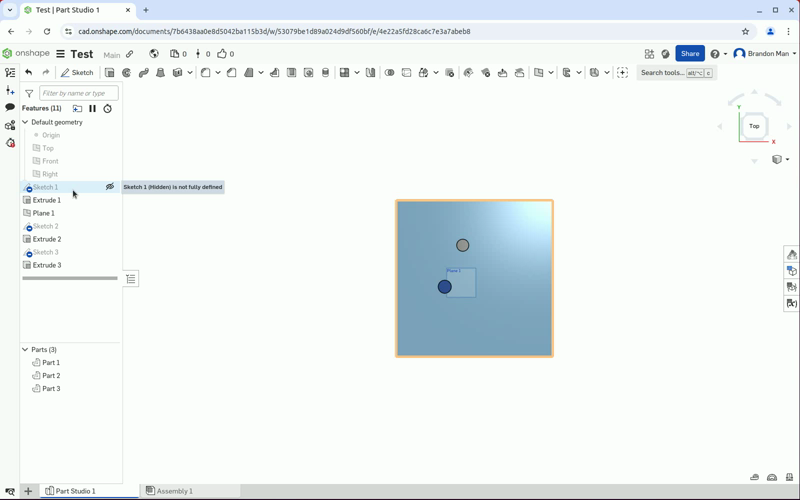
click(73, 189)
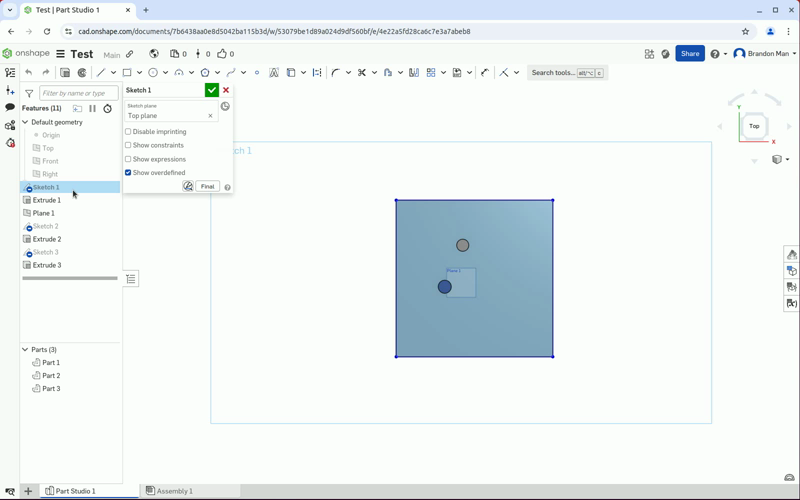
mouse_move(229, 92)
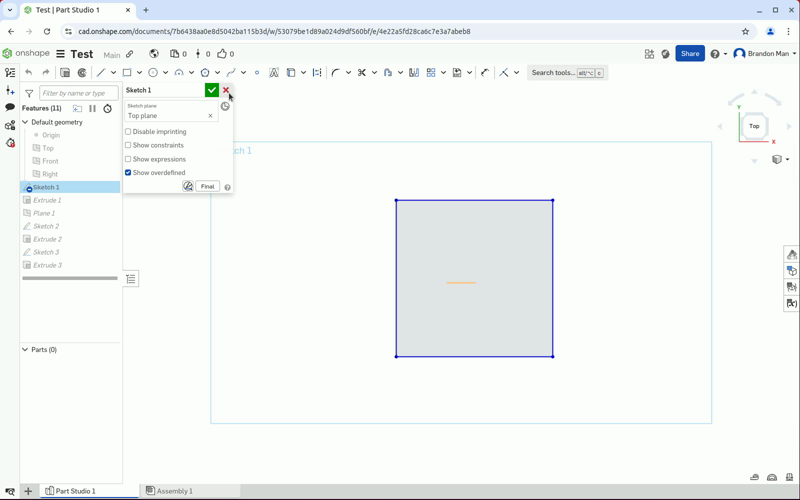
click(229, 92)
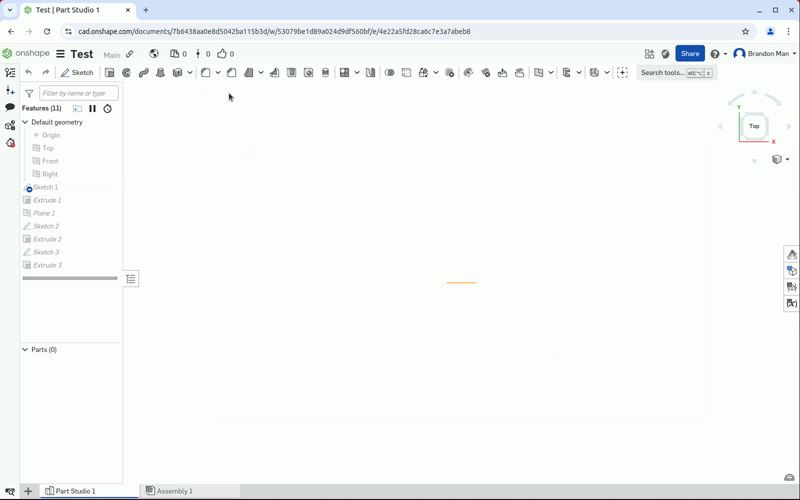
key(shift+s)
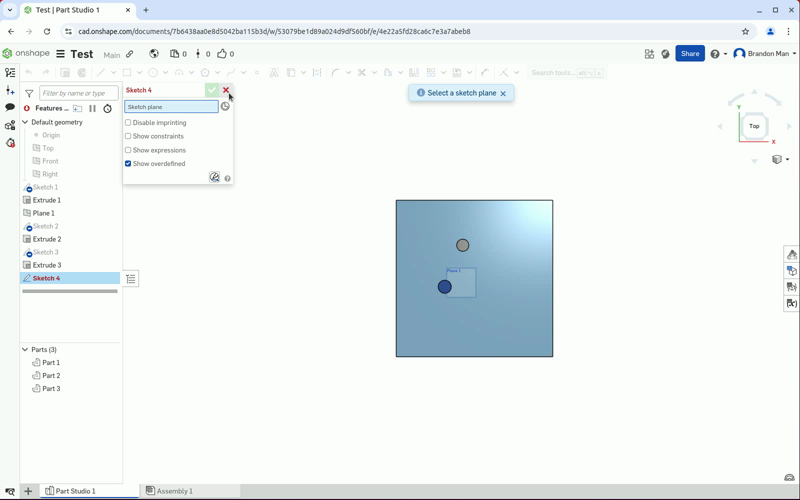
mouse_move(73, 215)
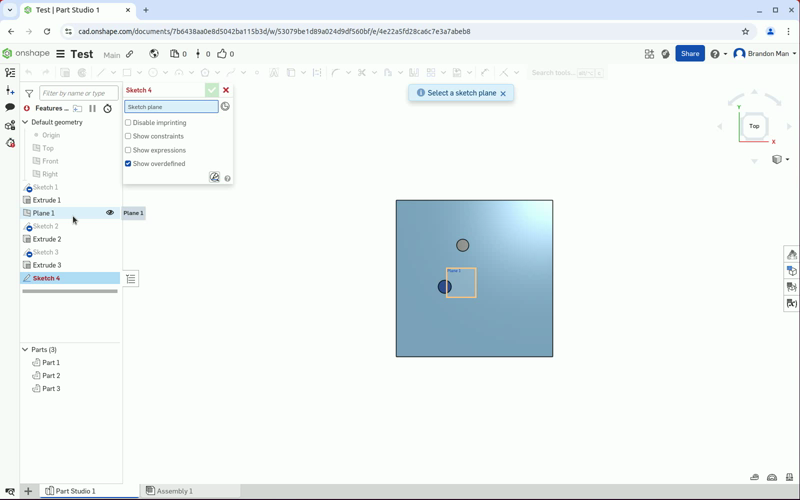
click(73, 215)
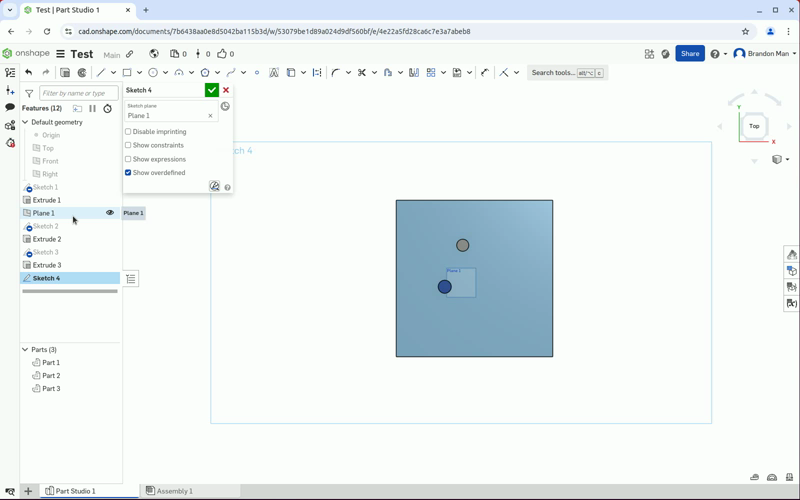
mouse_move(73, 352)
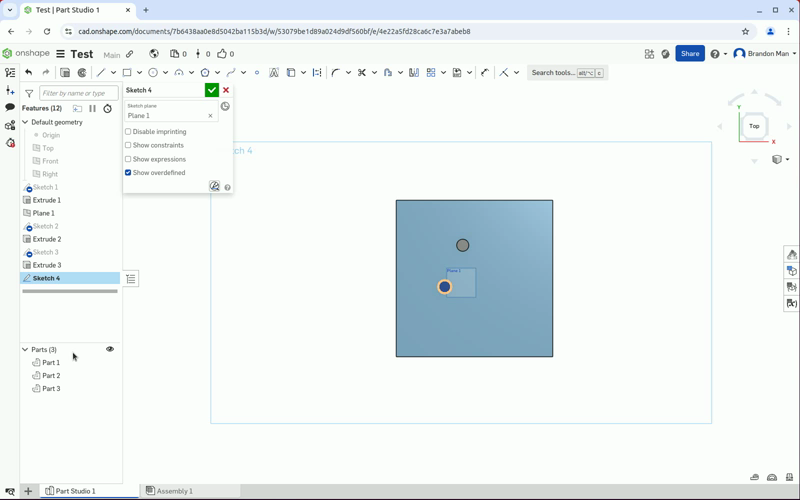
key(y)
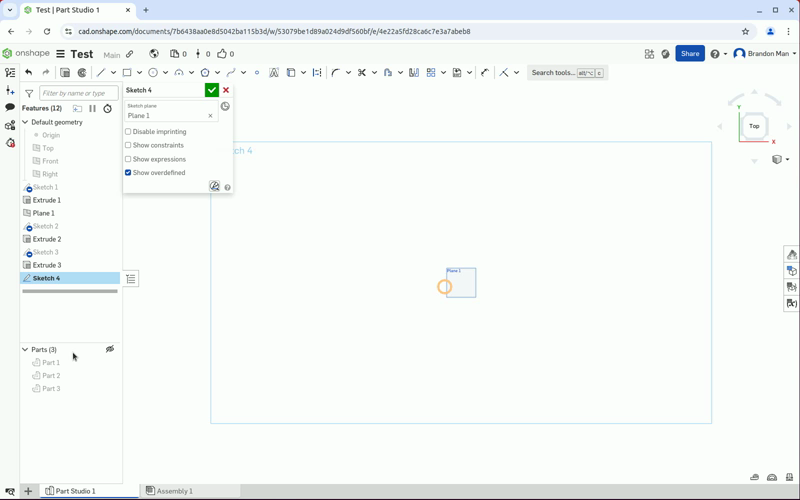
key(c)
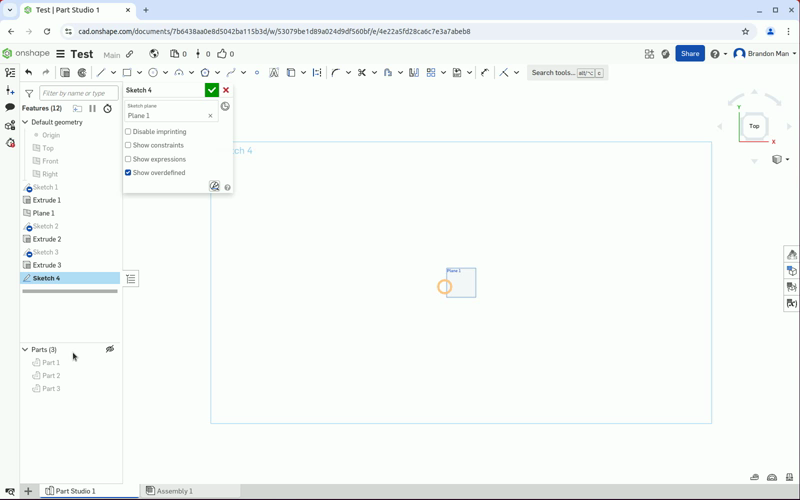
key_down(shift)
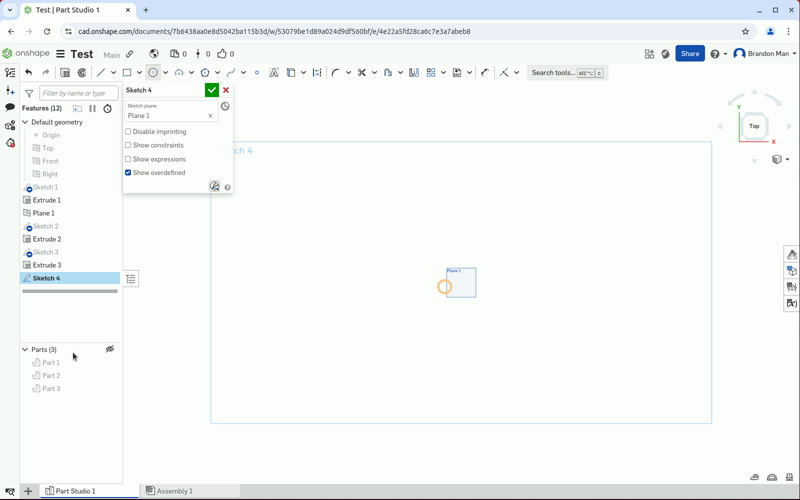
mouse_move(483, 327)
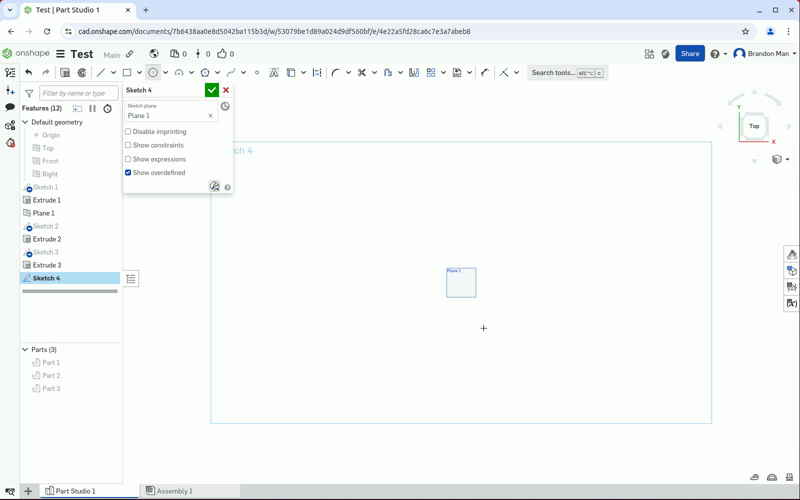
click(483, 327)
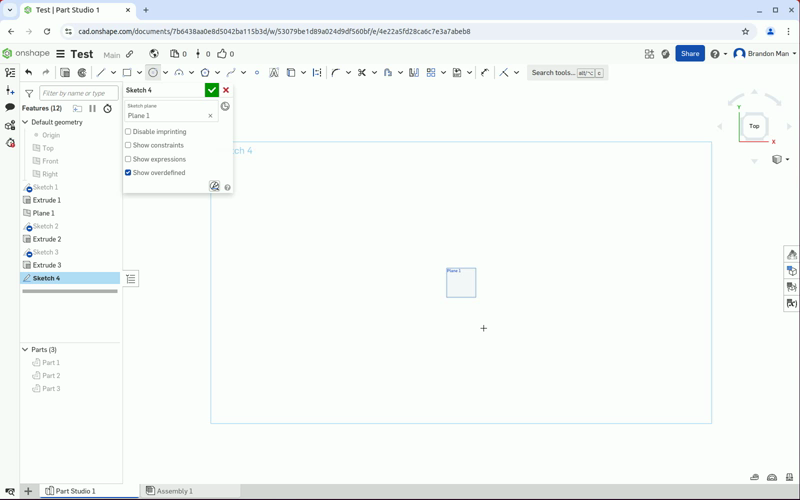
key_up(shift)
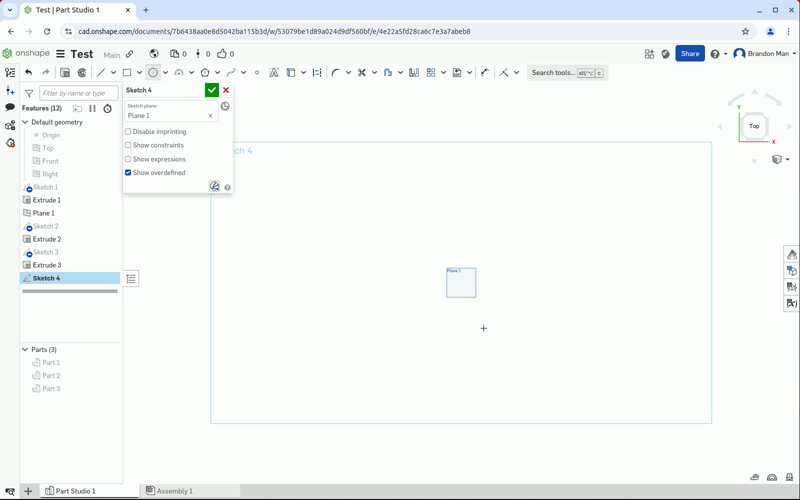
mouse_move(489, 327)
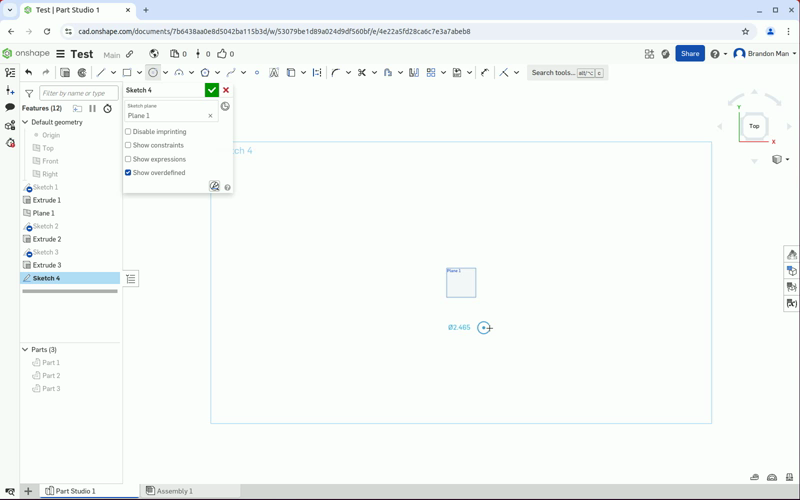
click(489, 327)
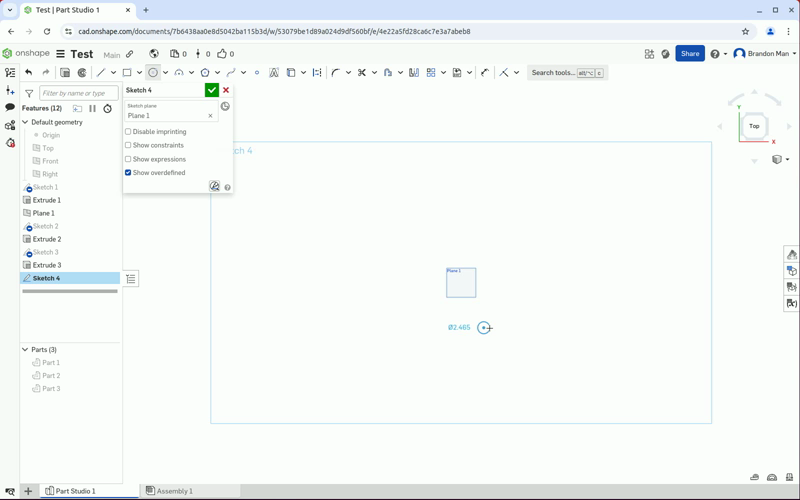
key(esc)
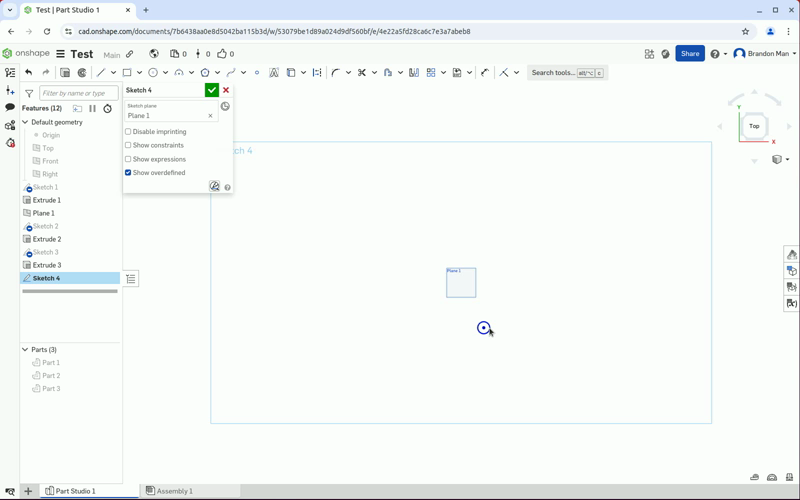
mouse_move(480, 332)
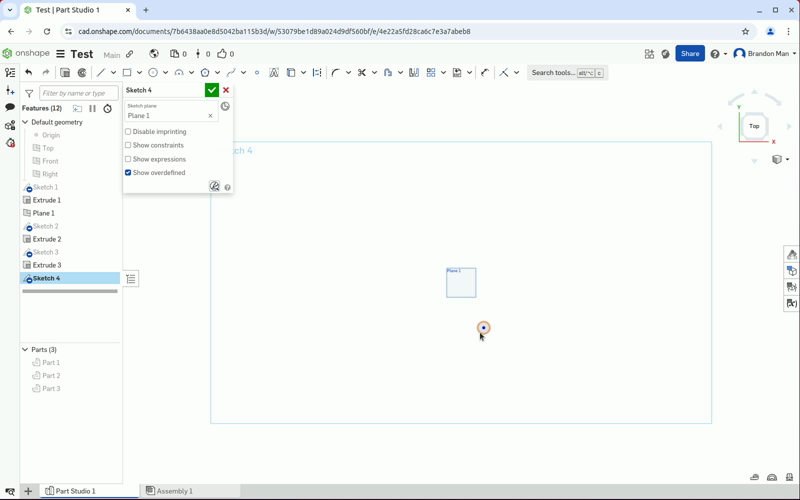
scroll(6)
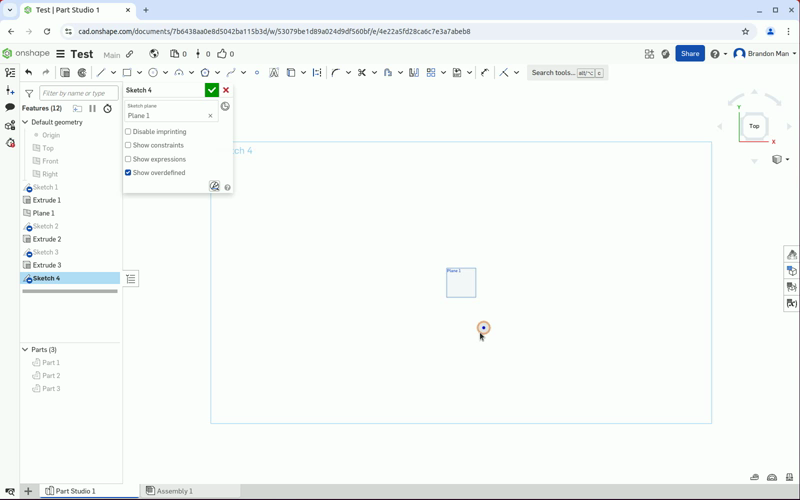
scroll(6)
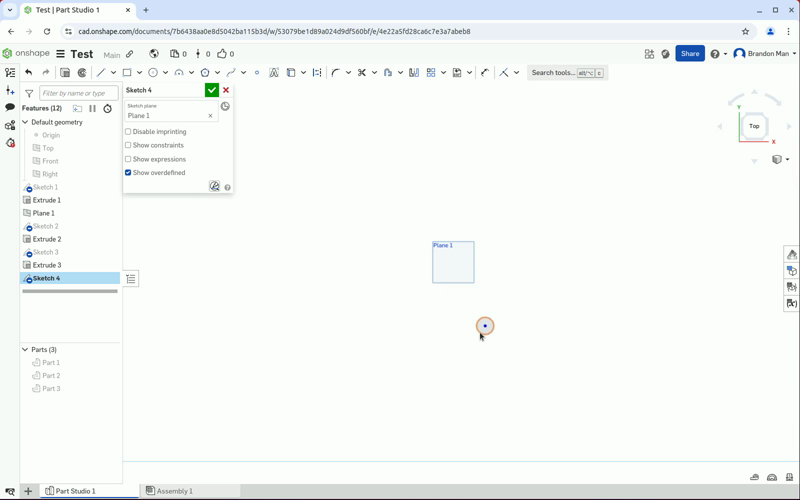
scroll(6)
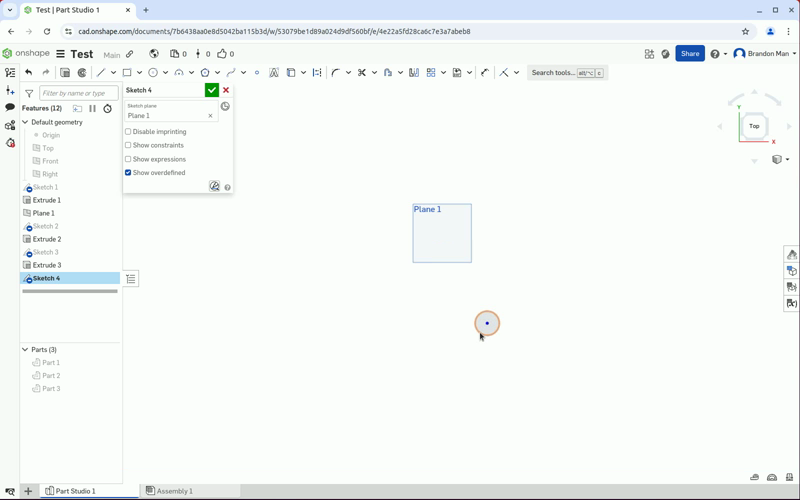
scroll(6)
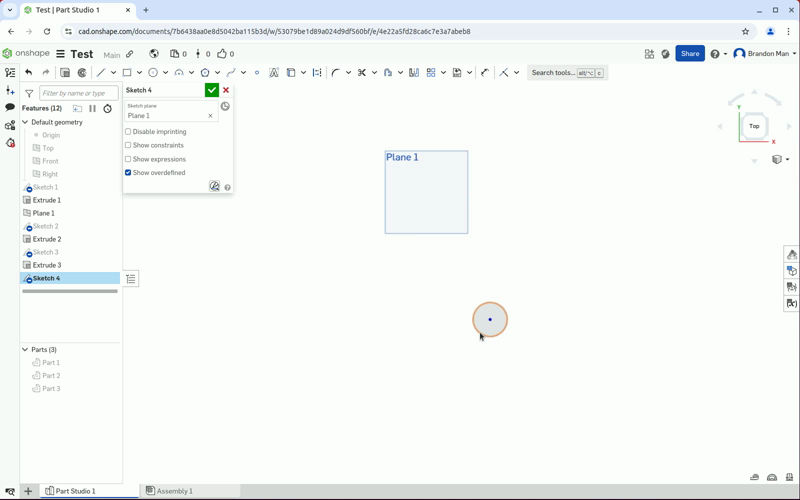
scroll(6)
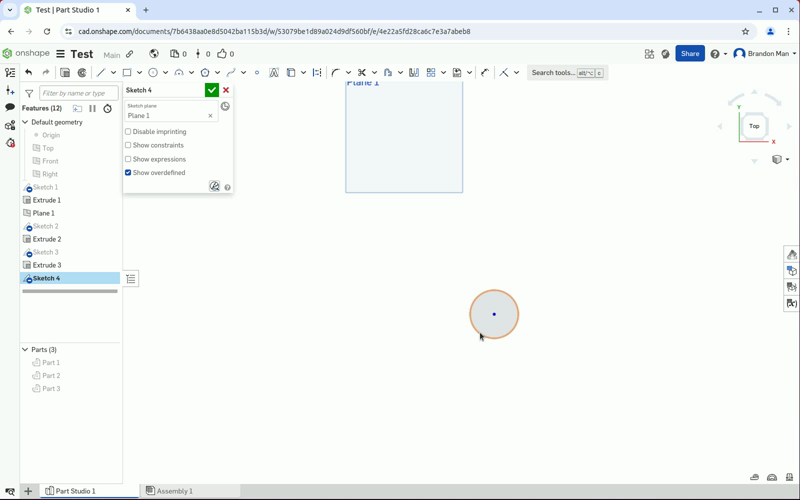
scroll(6)
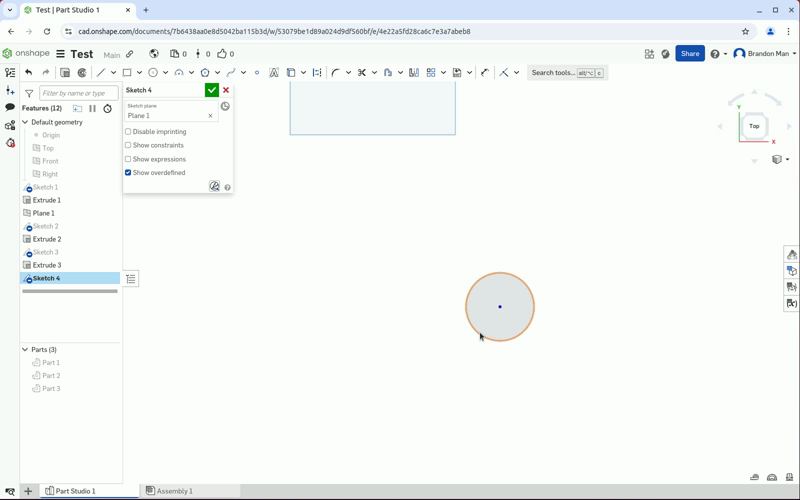
scroll(6)
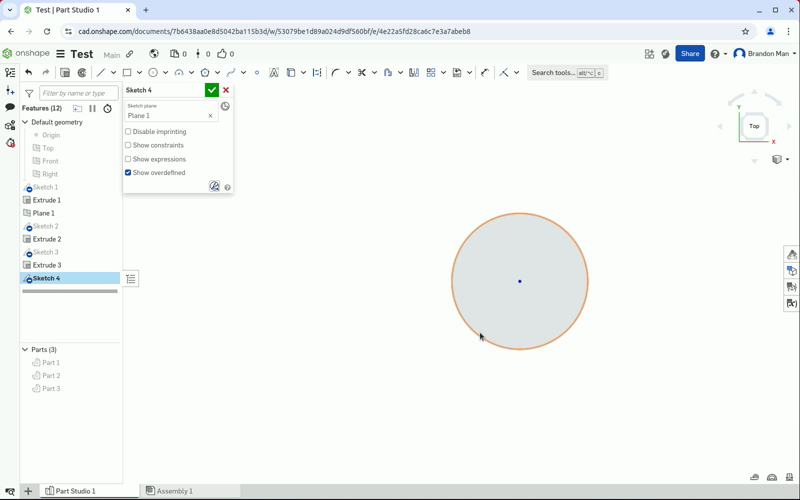
click(480, 332)
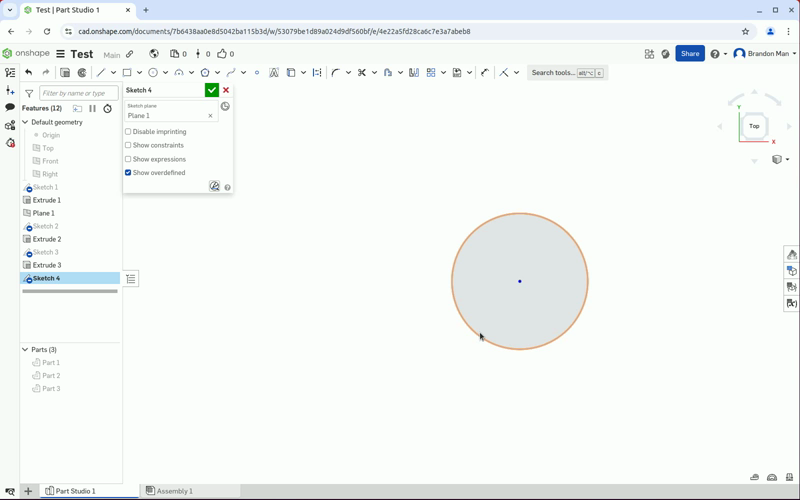
scroll(-6)
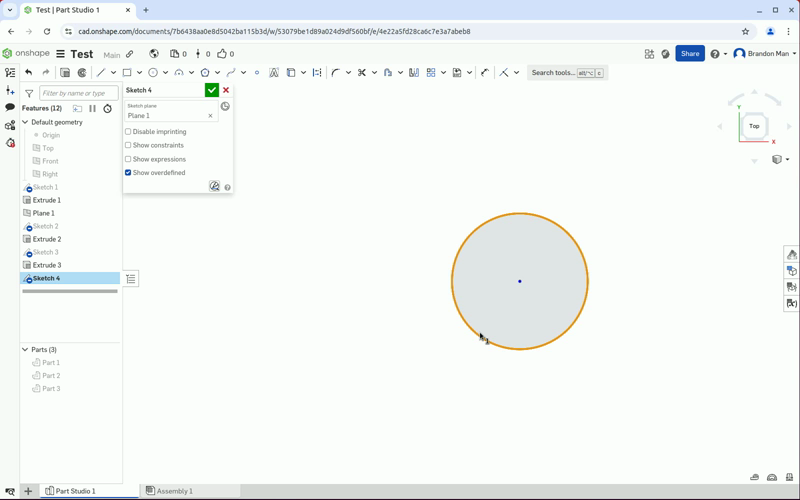
scroll(-6)
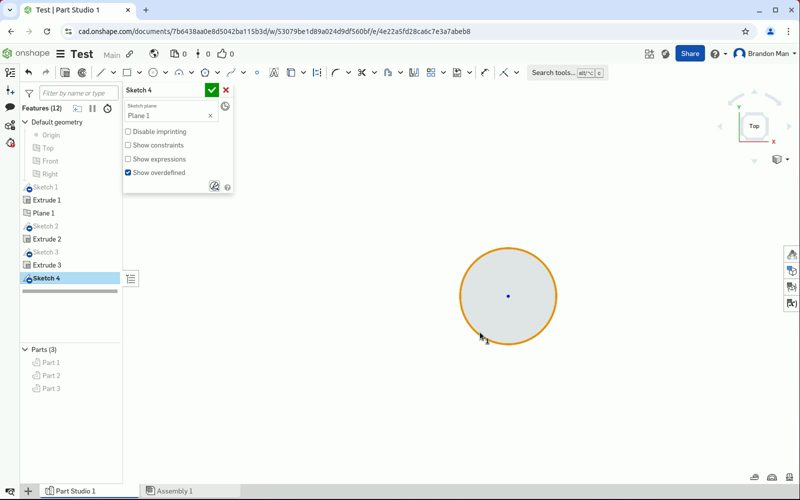
scroll(-6)
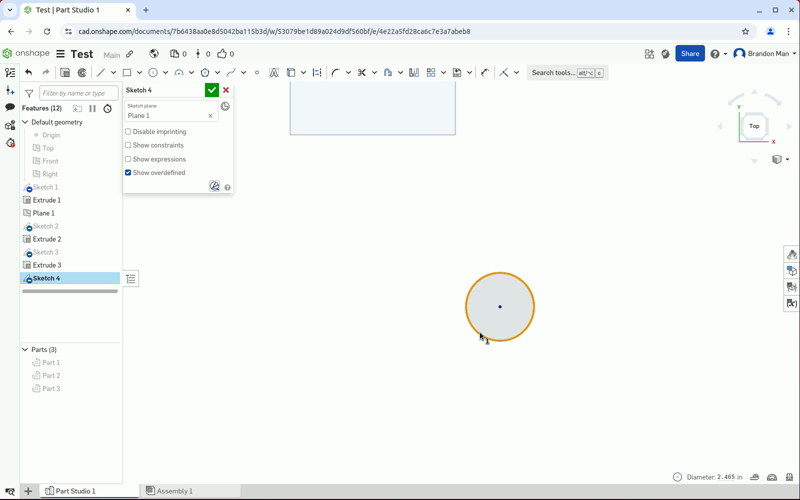
scroll(-6)
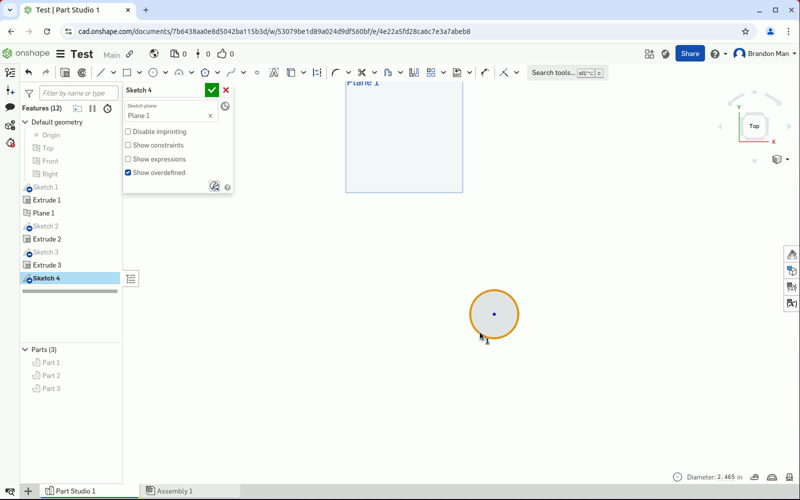
scroll(-6)
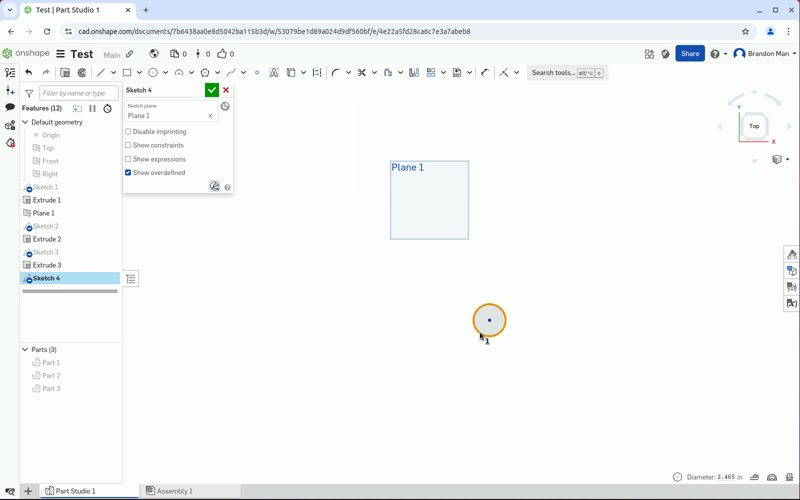
scroll(-6)
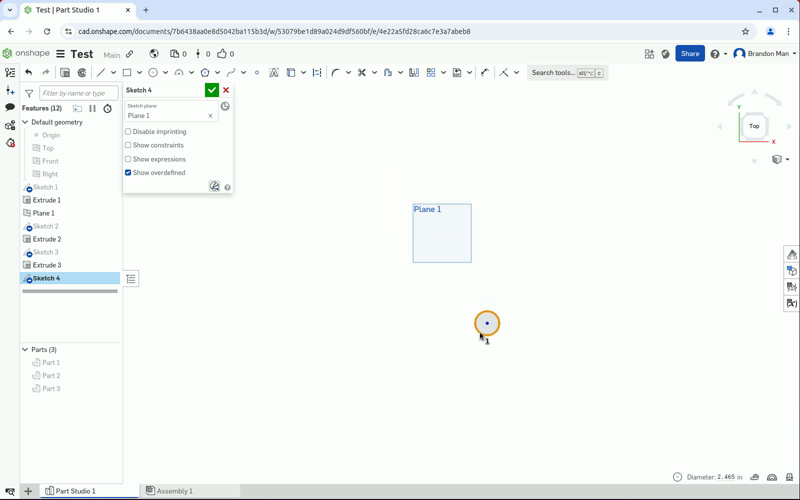
scroll(-6)
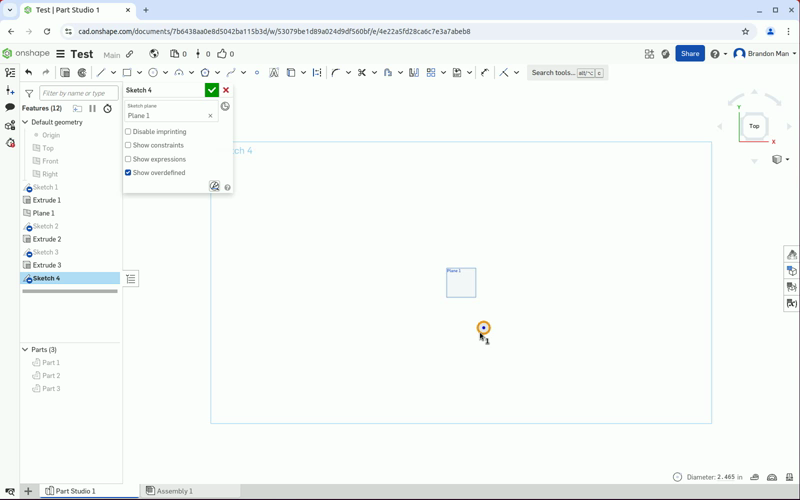
mouse_move(73, 352)
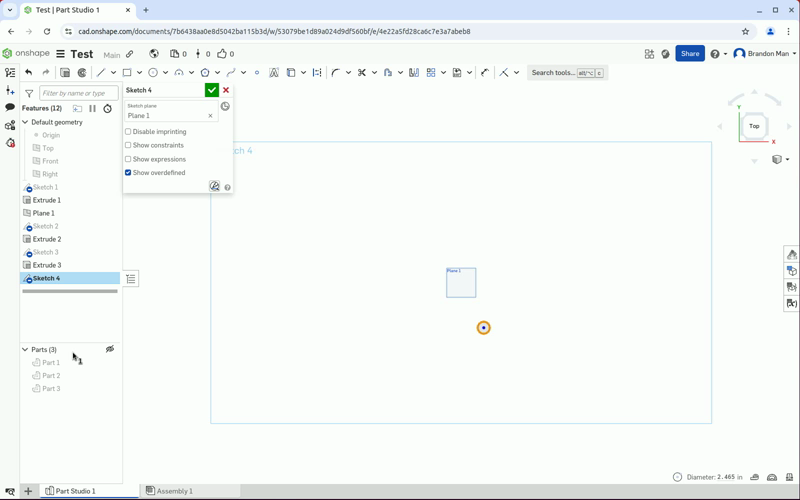
key(shift+y)
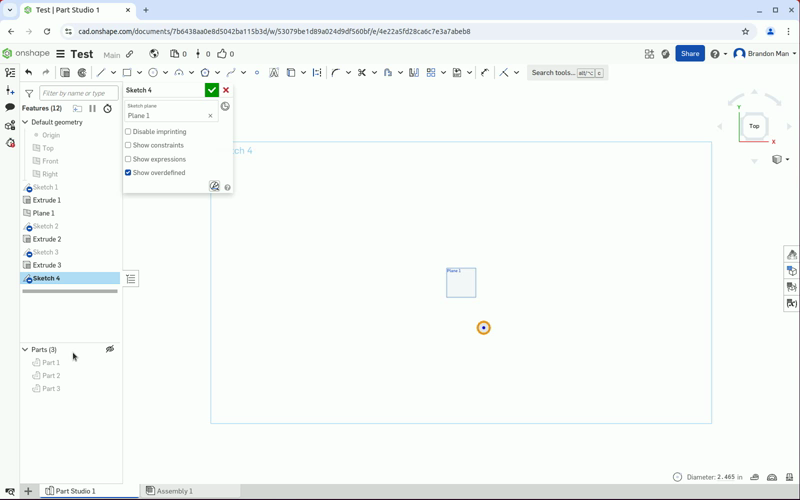
key(shift+e)
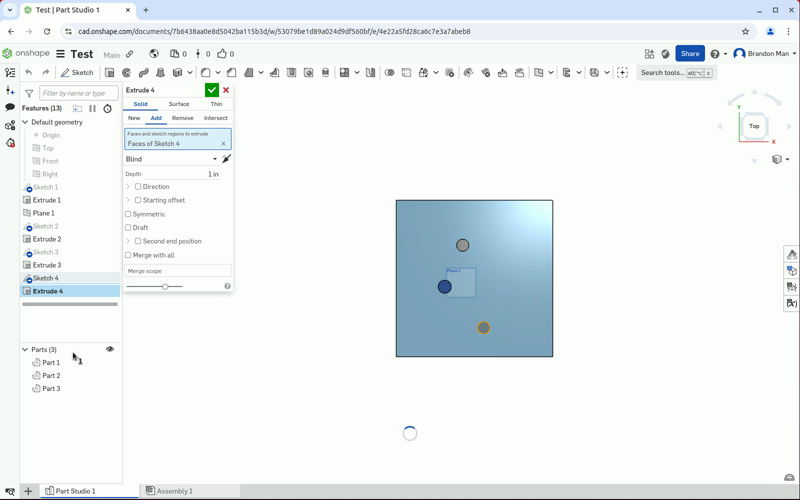
mouse_move(143, 106)
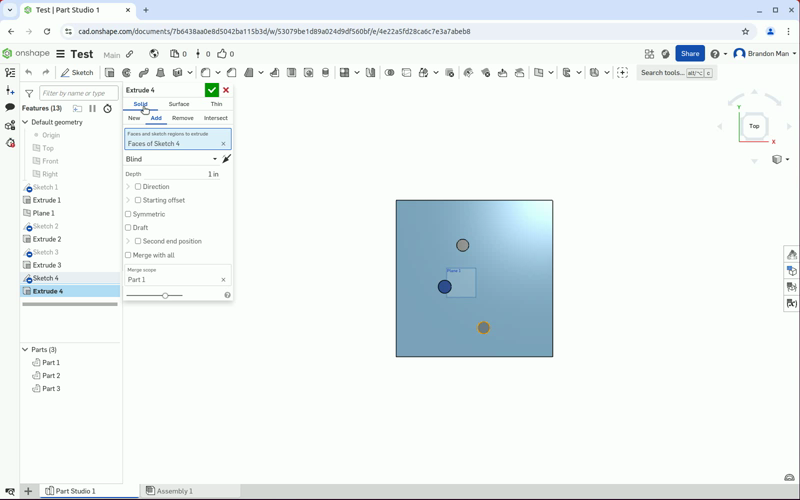
click(143, 106)
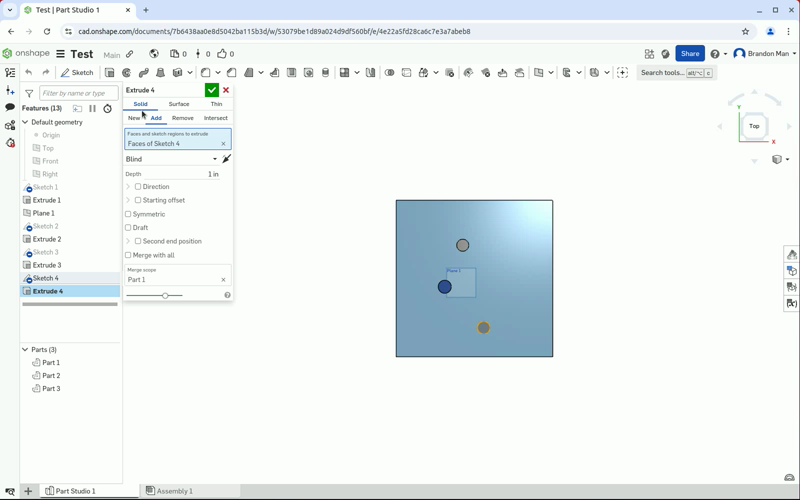
mouse_move(137, 120)
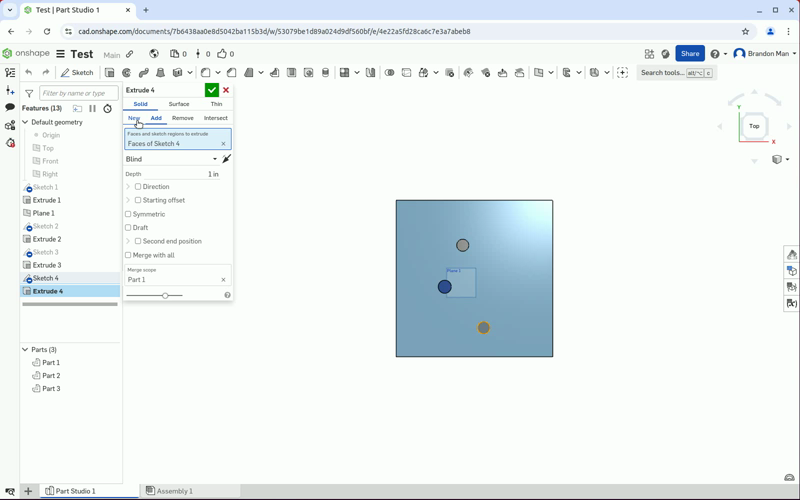
click(137, 120)
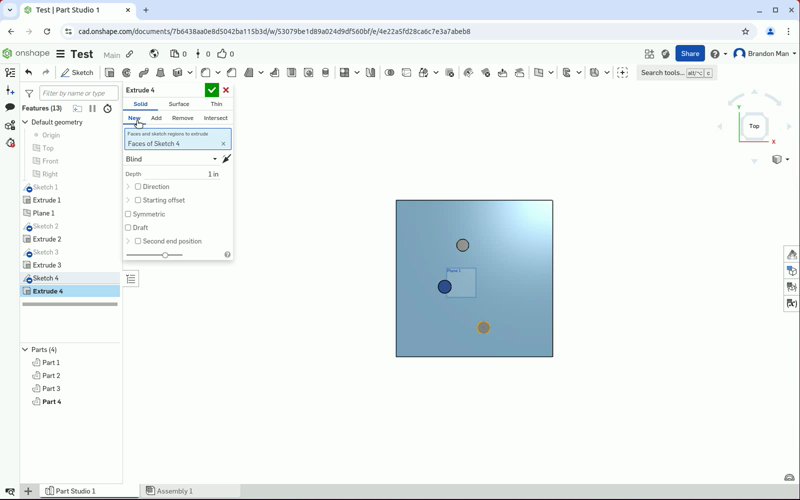
key(tab, 4)
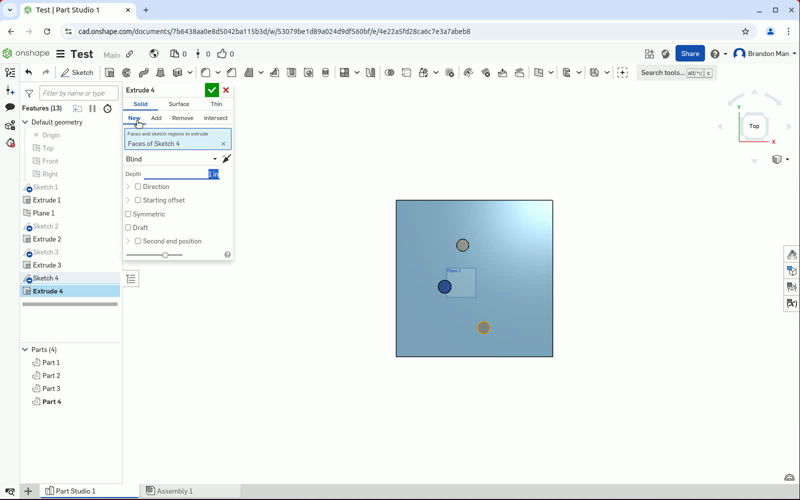
text(11.554)
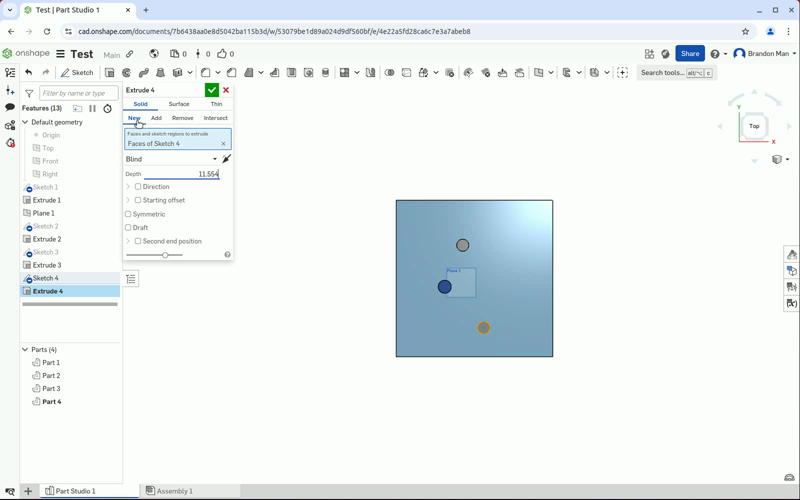
key(enter)
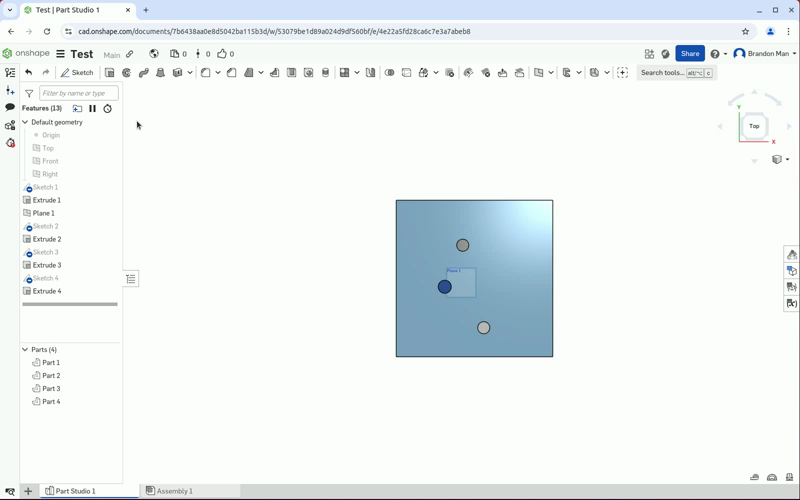
key(shift+h)
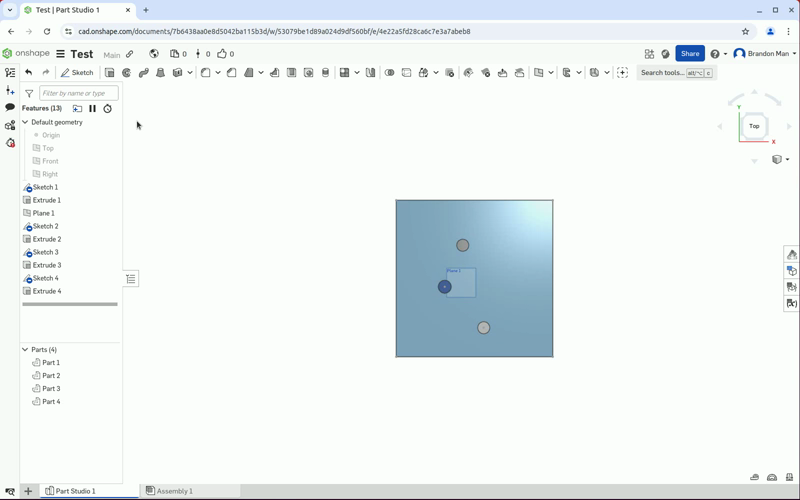
key(shift+h)
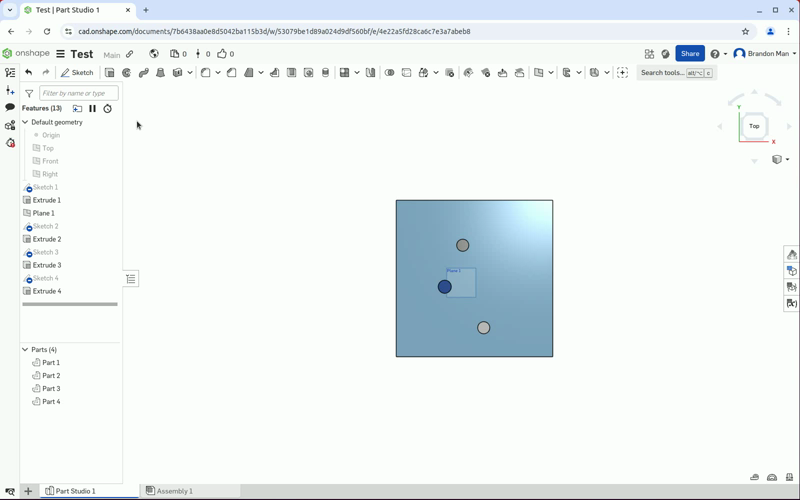
mouse_move(73, 189)
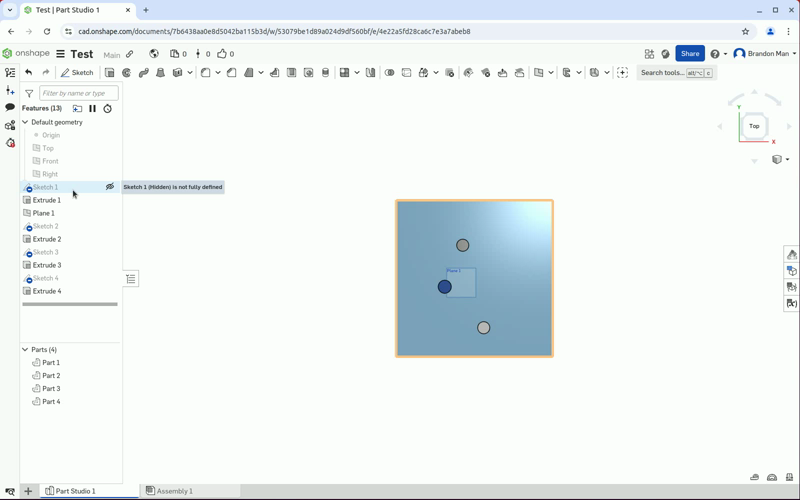
click(73, 189)
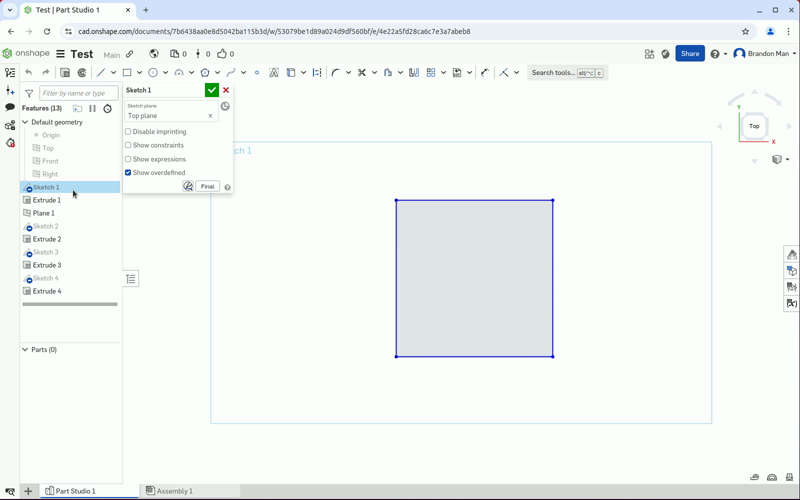
mouse_move(229, 92)
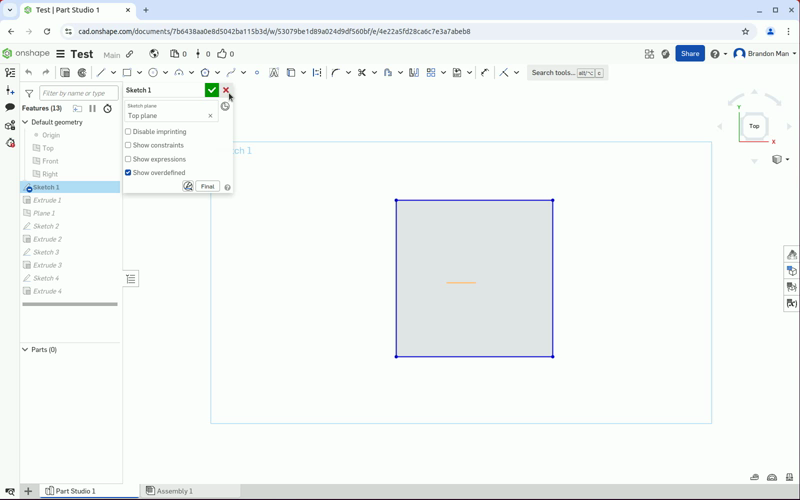
click(229, 92)
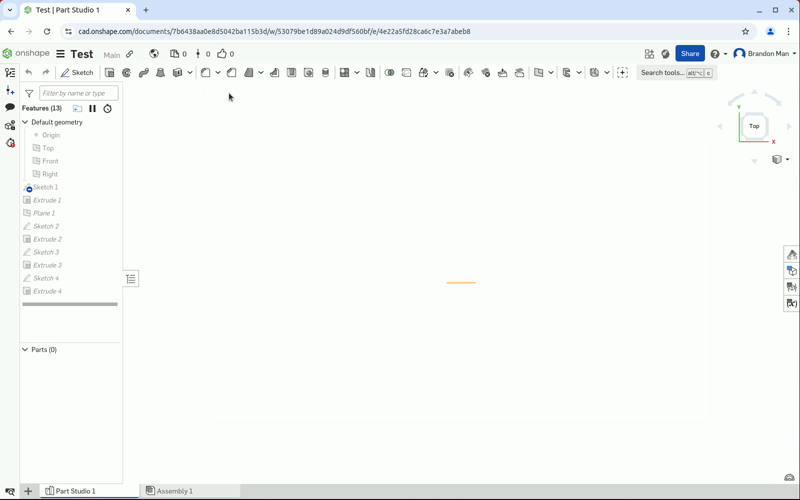
key(shift+s)
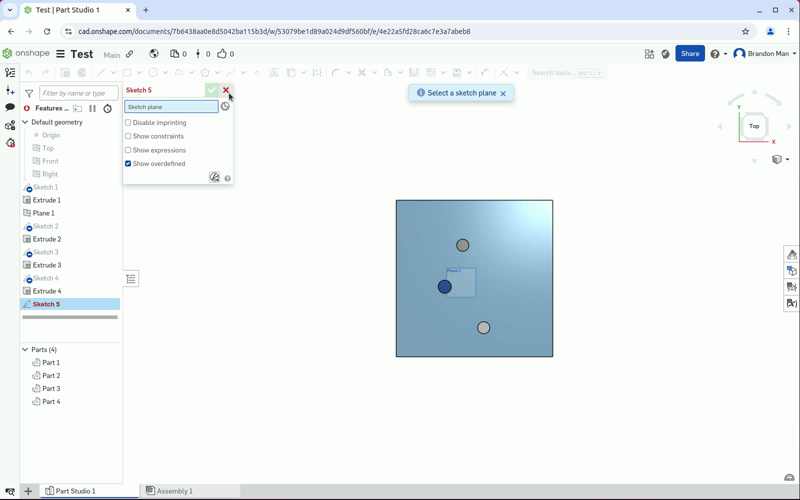
mouse_move(73, 215)
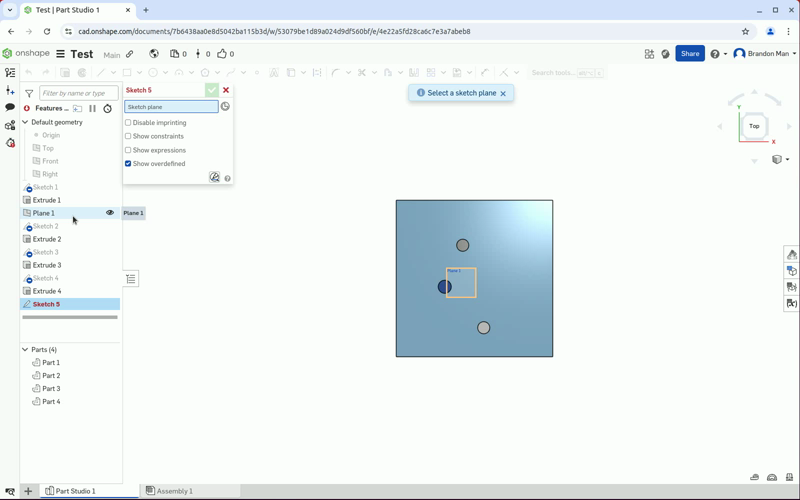
click(73, 215)
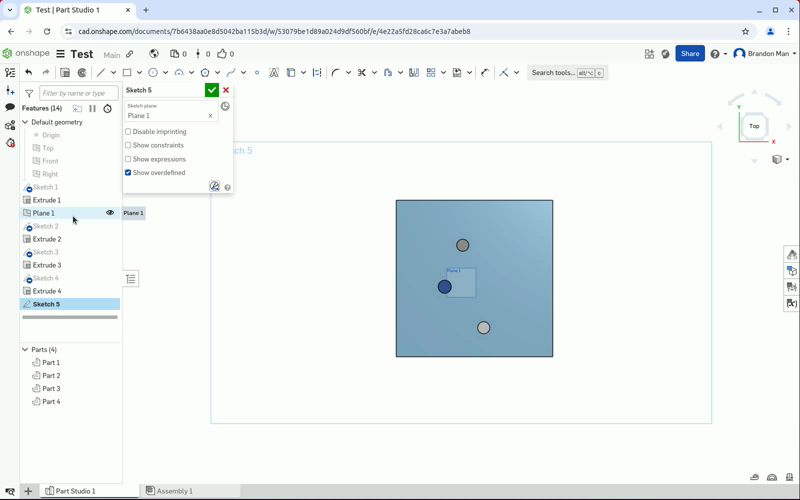
mouse_move(73, 352)
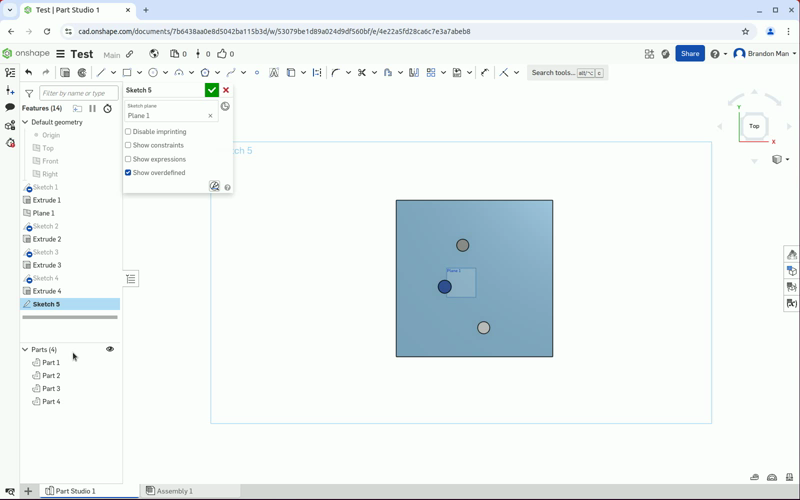
key(y)
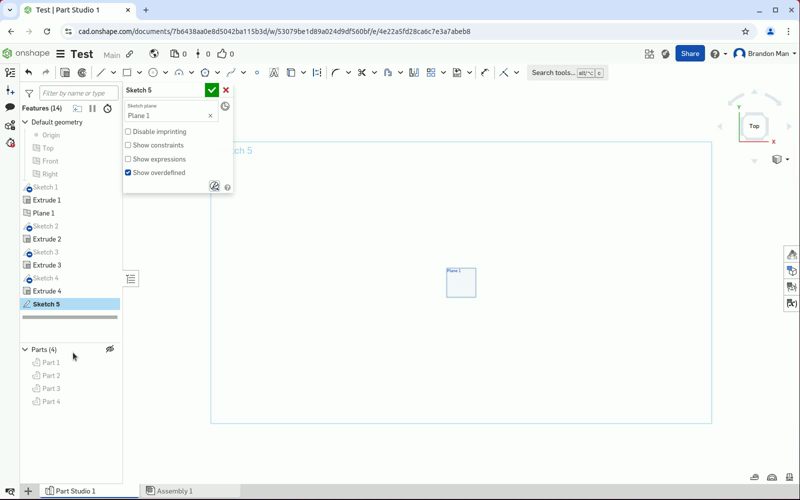
key(c)
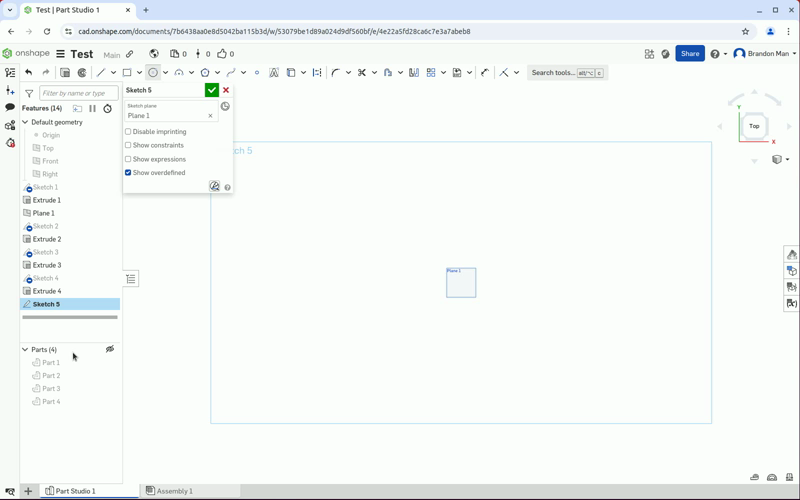
key_down(shift)
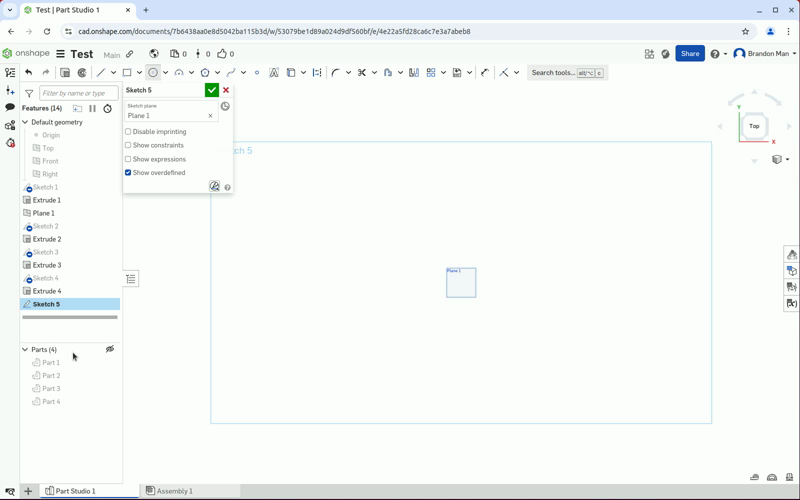
mouse_move(513, 267)
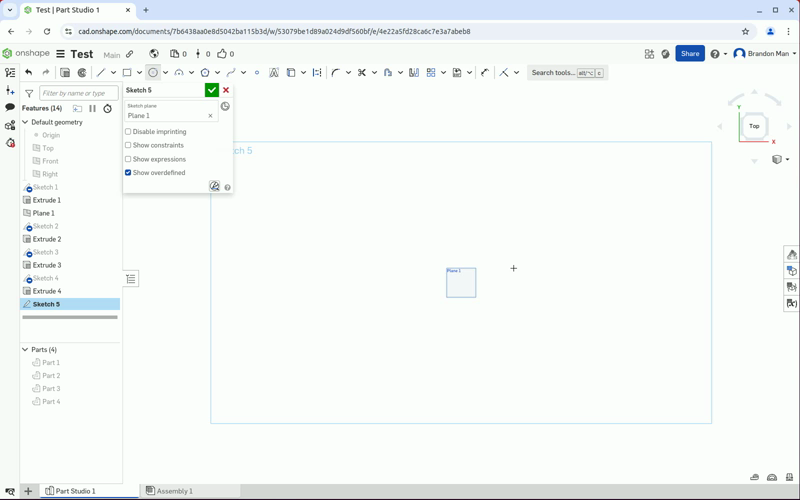
click(513, 267)
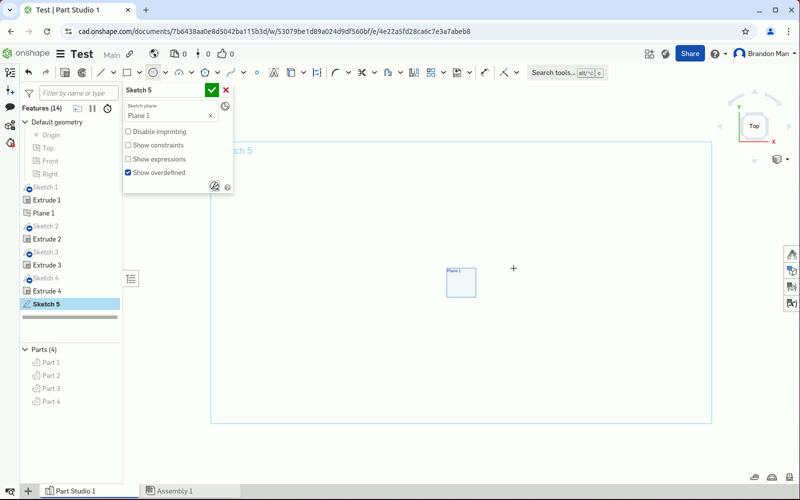
key_up(shift)
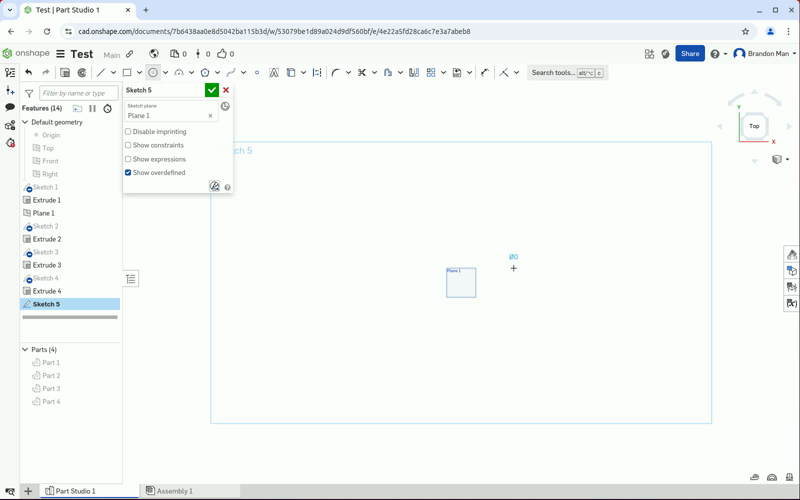
mouse_move(520, 267)
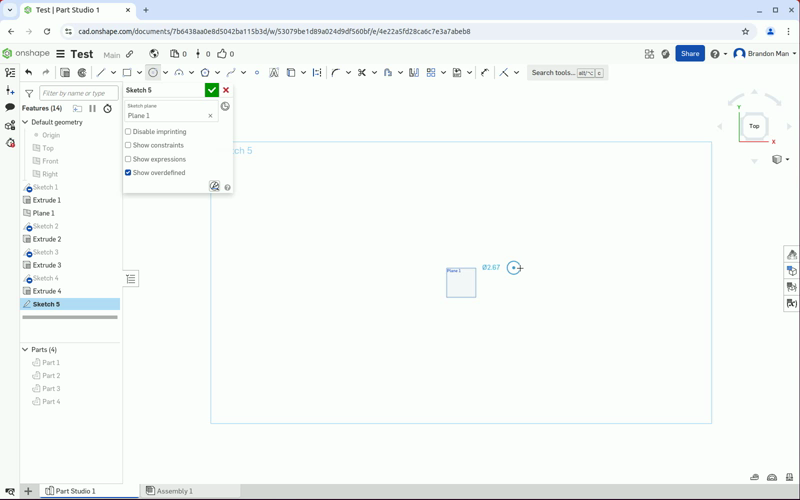
click(520, 267)
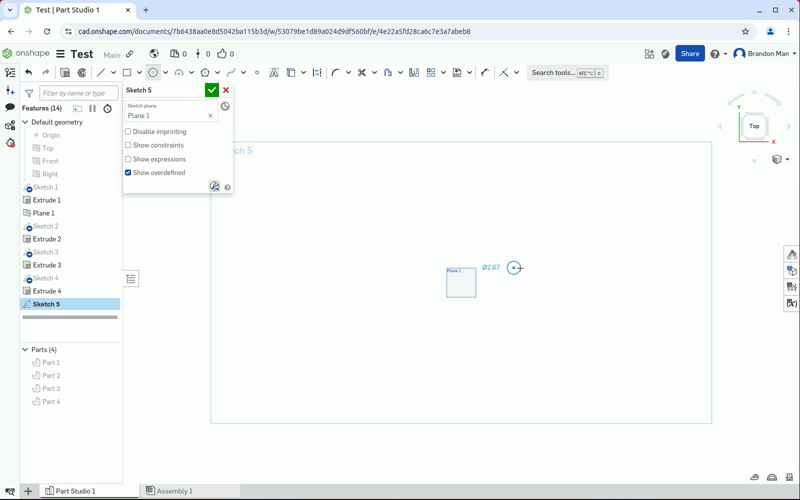
key(esc)
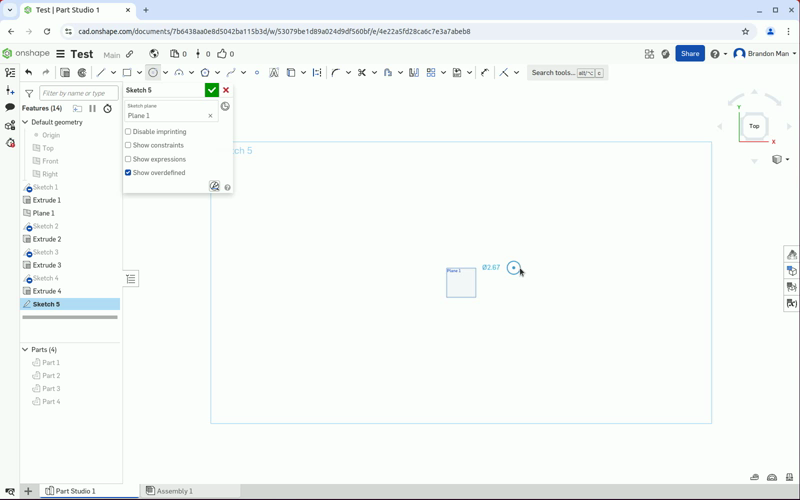
mouse_move(515, 272)
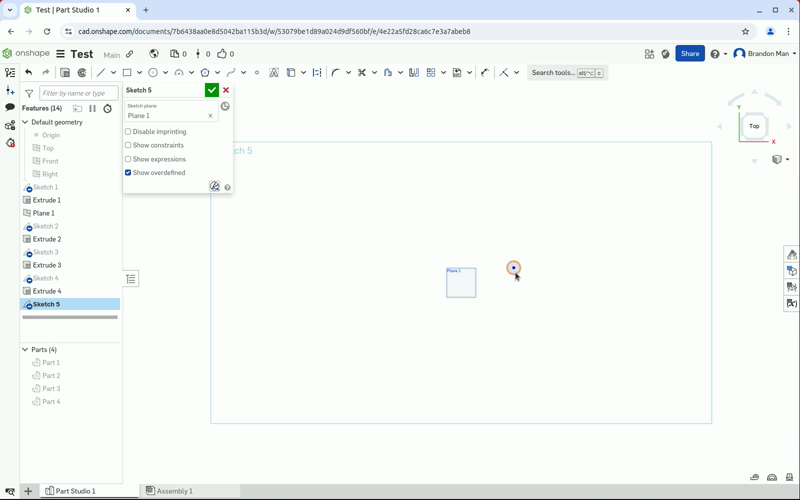
scroll(6)
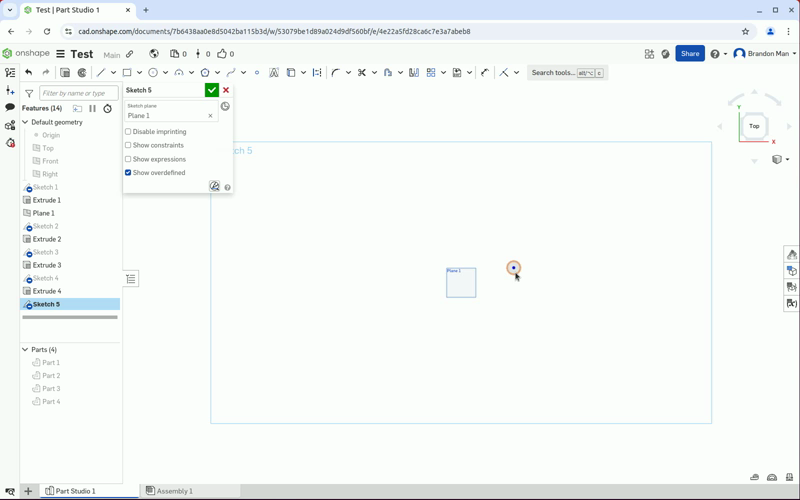
scroll(6)
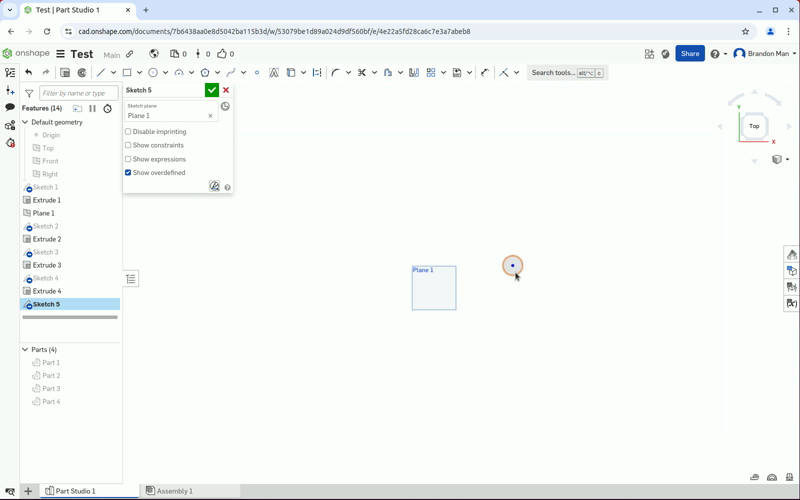
scroll(6)
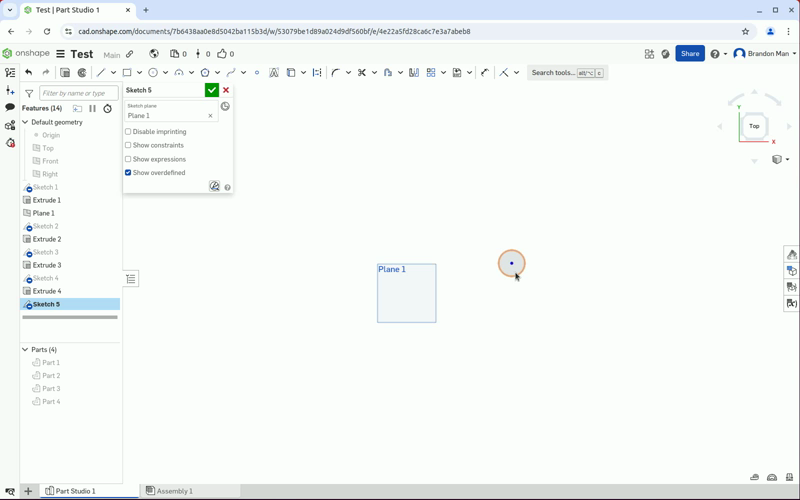
scroll(6)
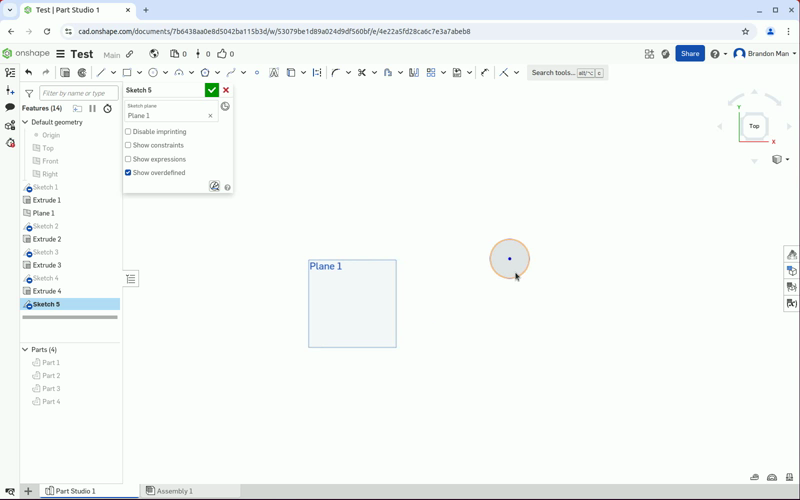
scroll(6)
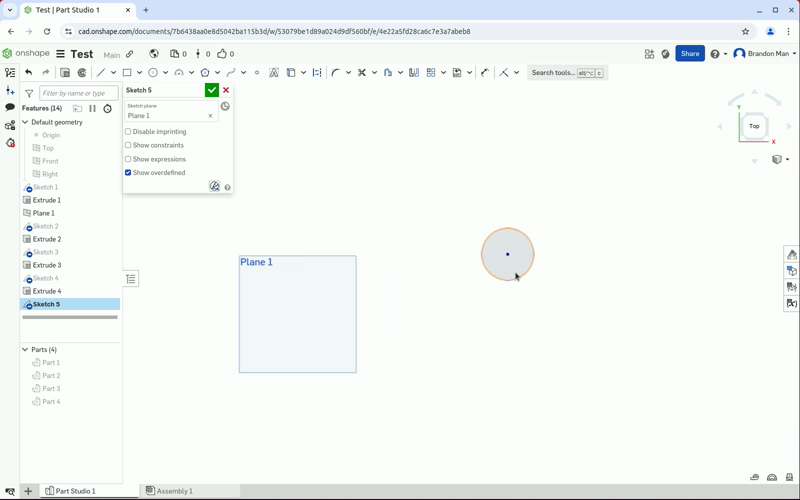
scroll(6)
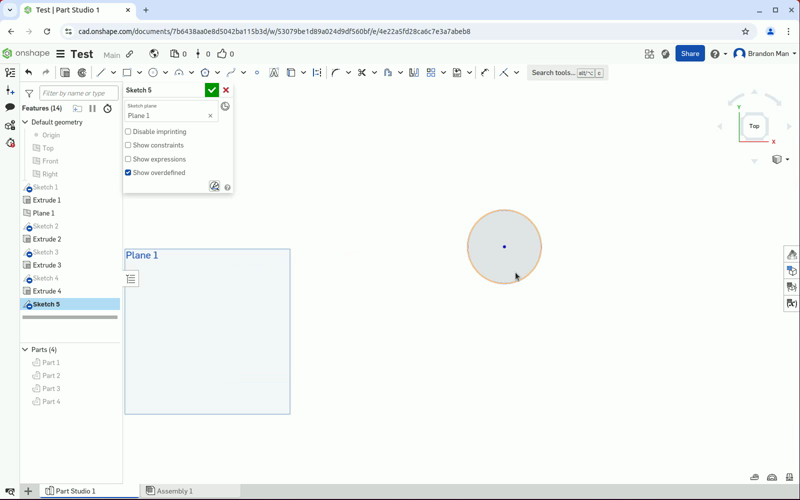
scroll(6)
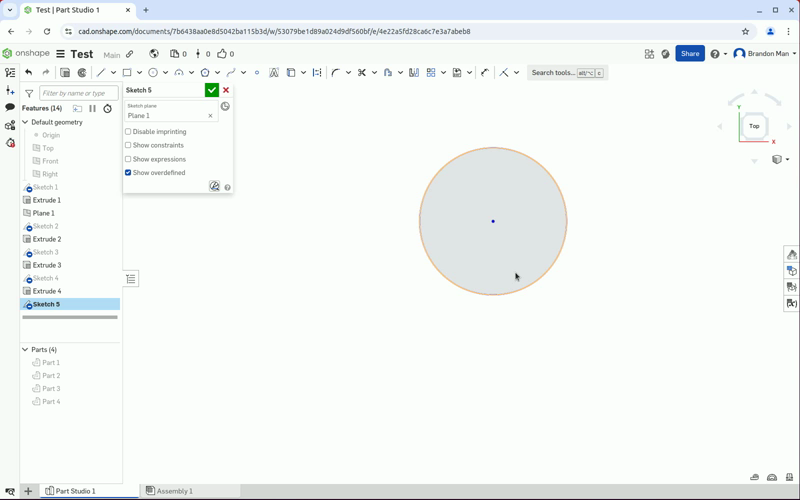
click(515, 272)
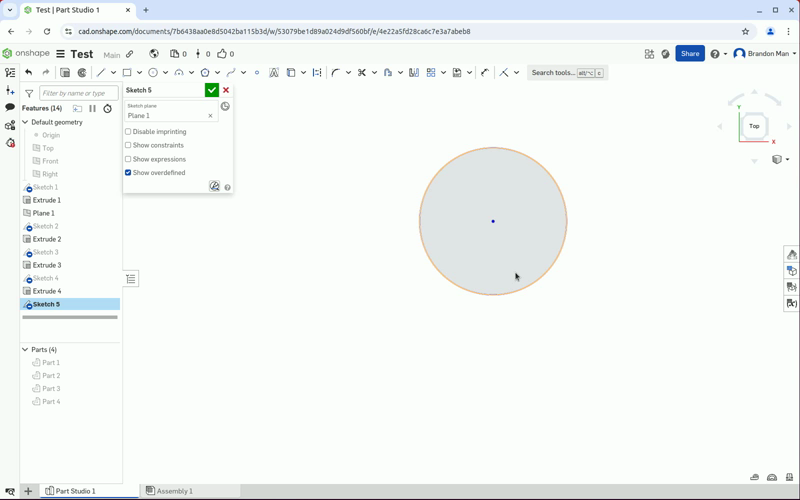
scroll(-6)
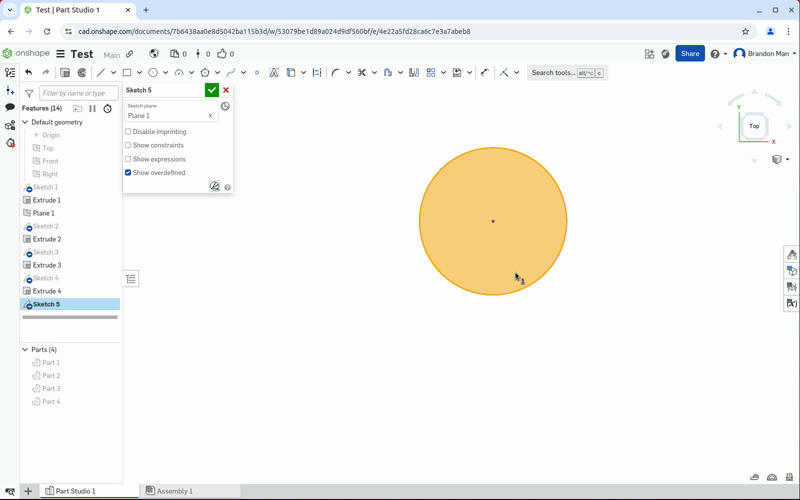
scroll(-6)
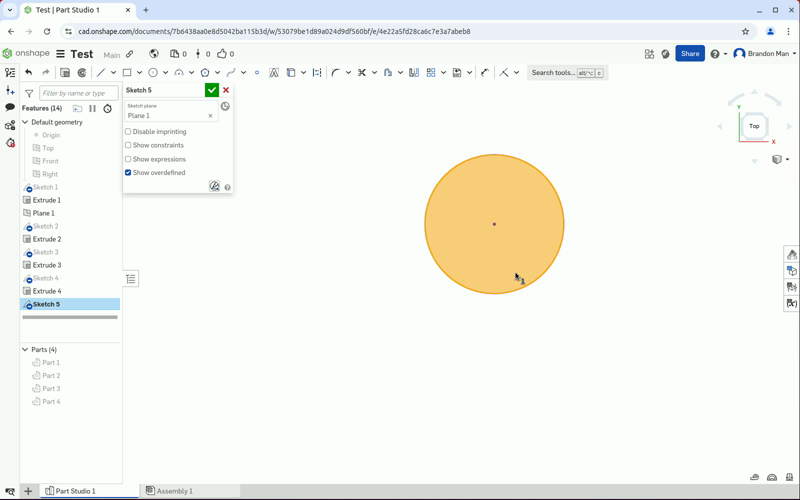
scroll(-6)
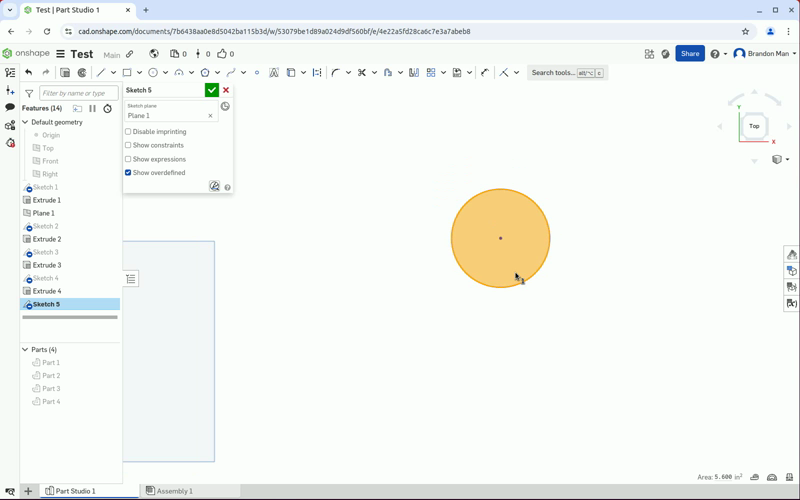
scroll(-6)
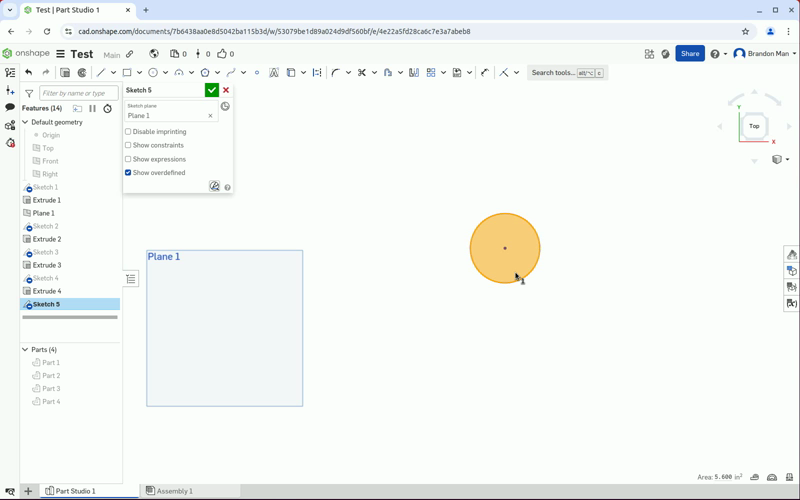
scroll(-6)
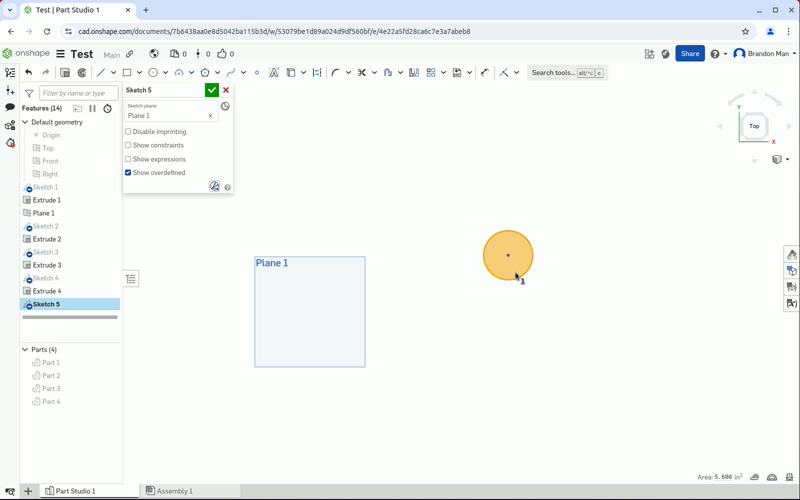
scroll(-6)
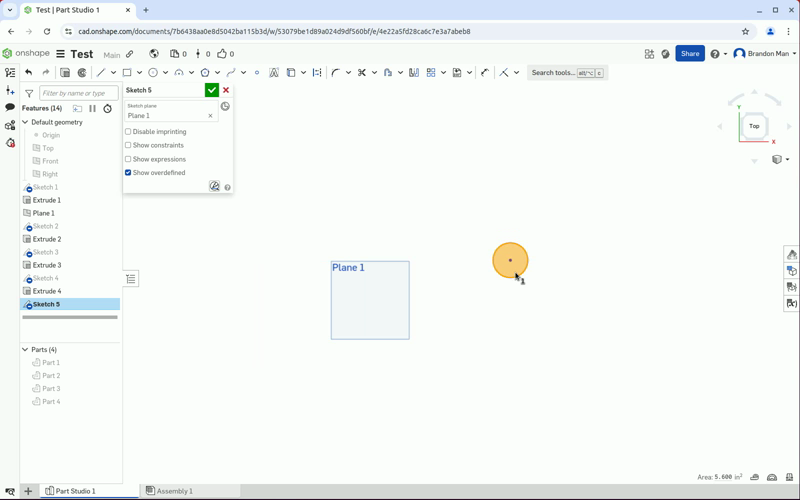
scroll(-6)
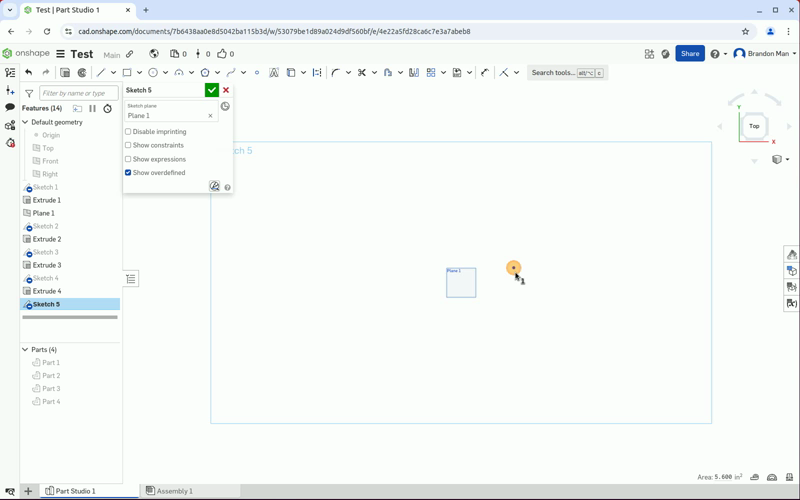
mouse_move(73, 352)
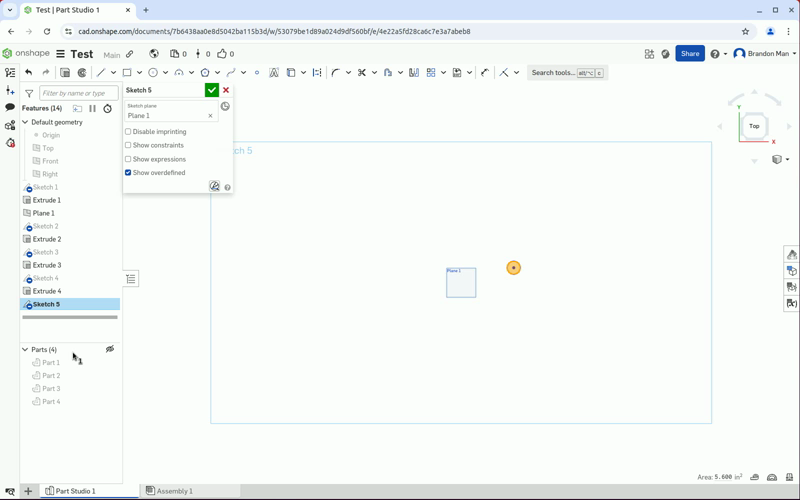
key(shift+y)
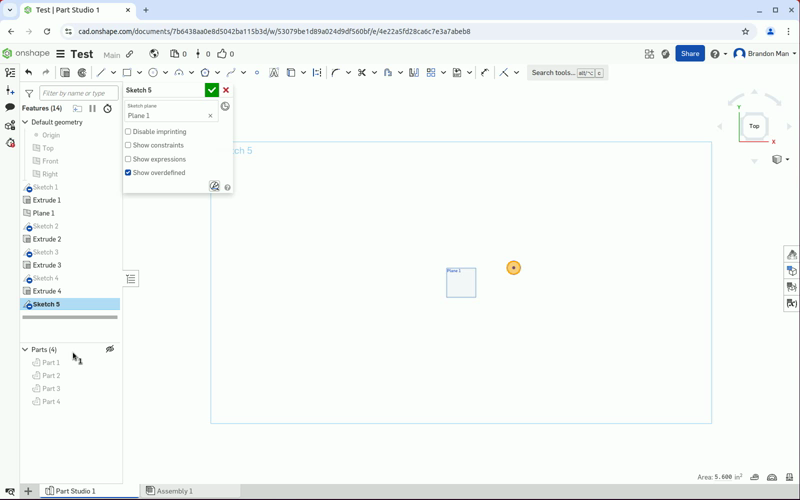
key(shift+e)
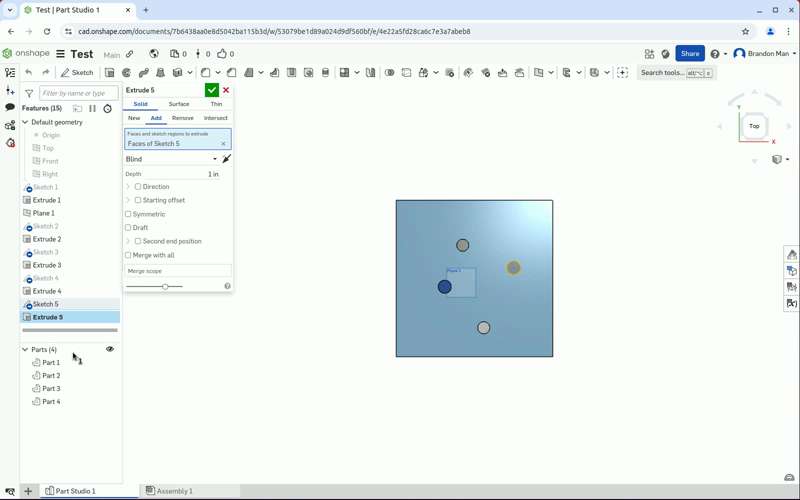
mouse_move(143, 106)
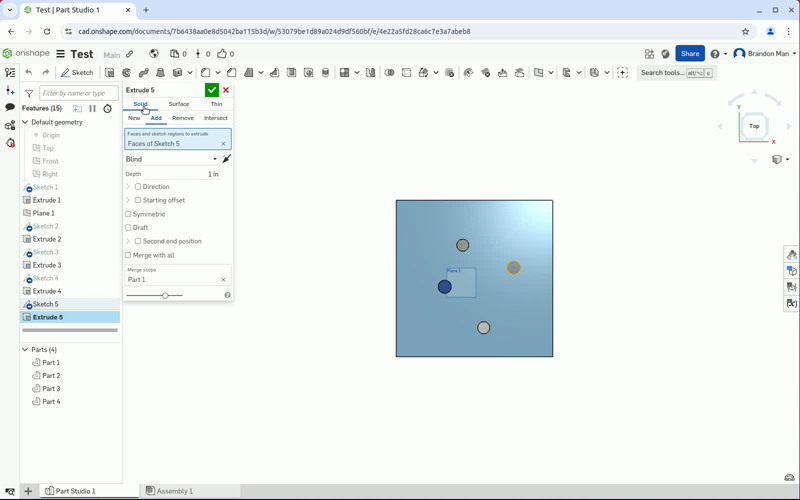
click(143, 106)
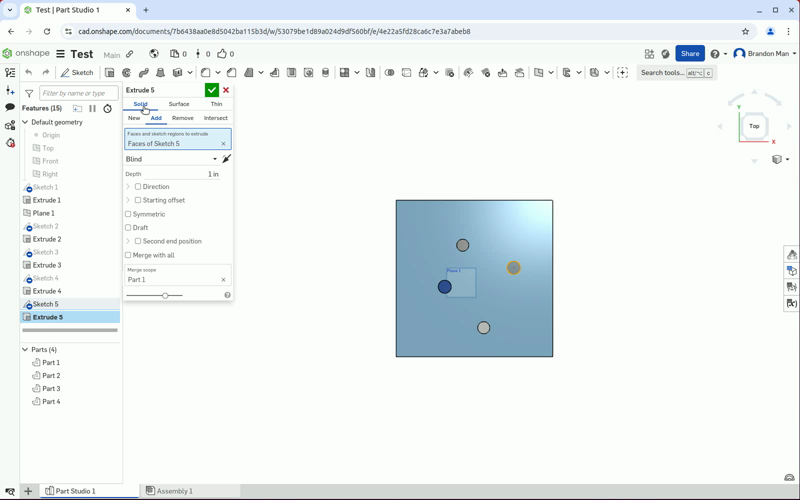
mouse_move(137, 120)
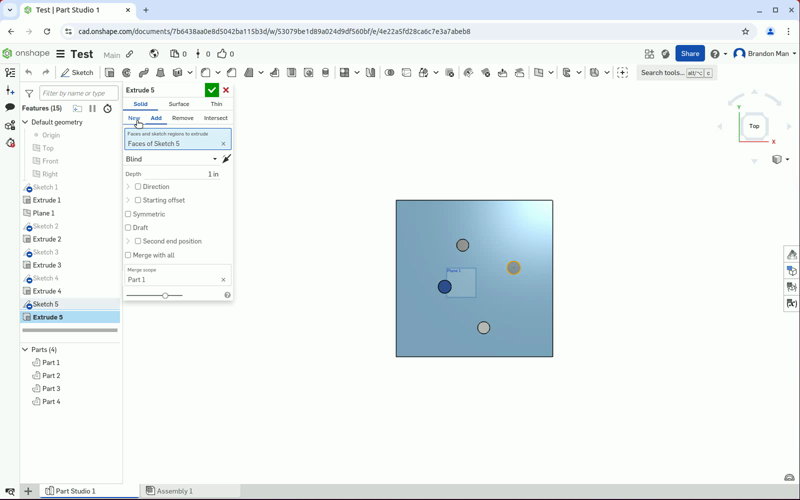
click(137, 120)
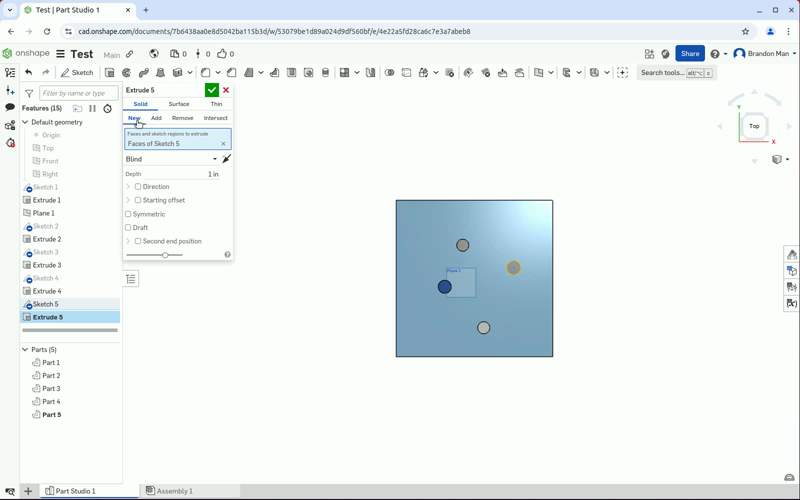
key(tab, 4)
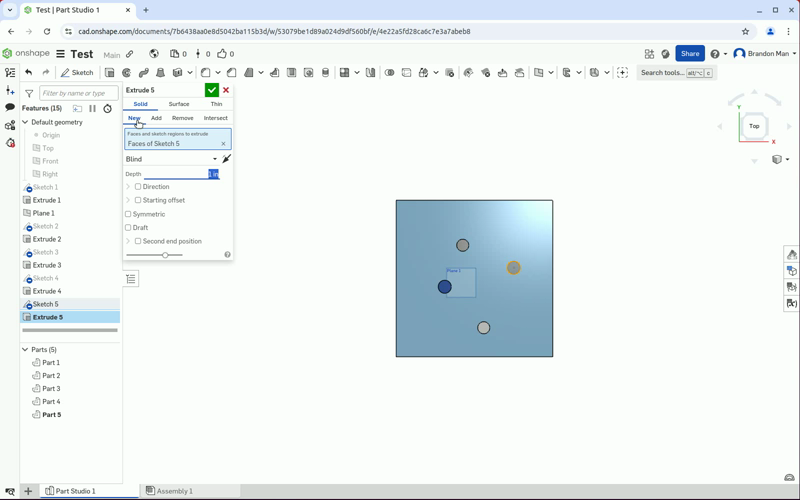
text(11.554)
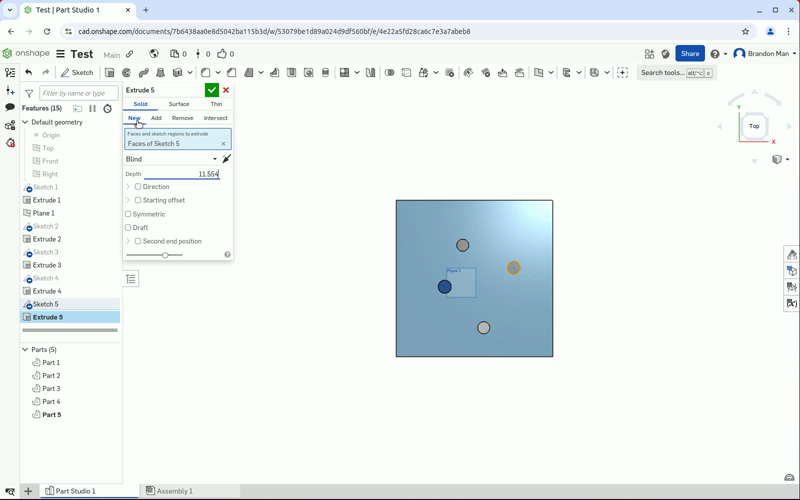
key(enter)
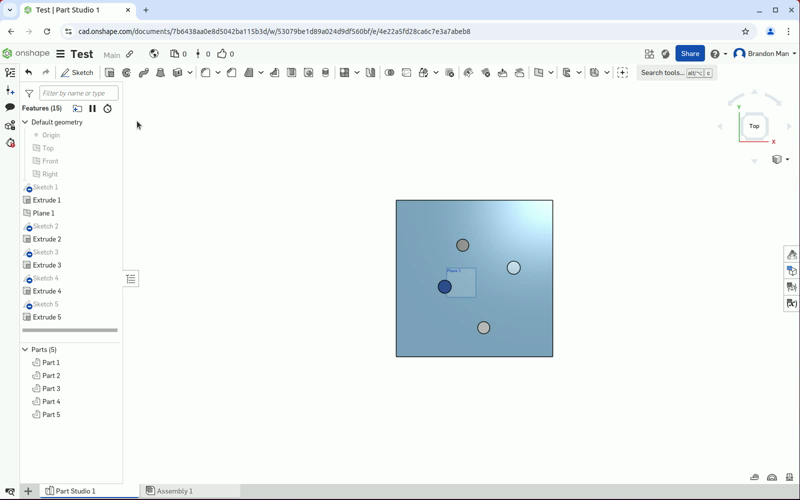
key(shift+h)
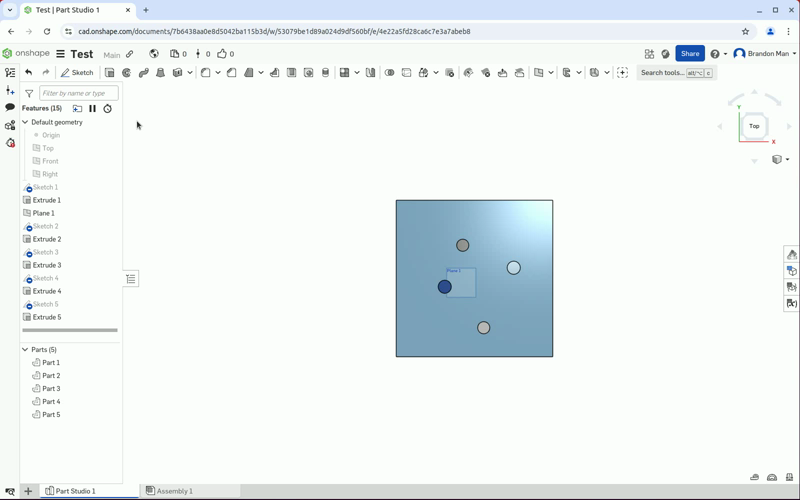
key(shift+h)
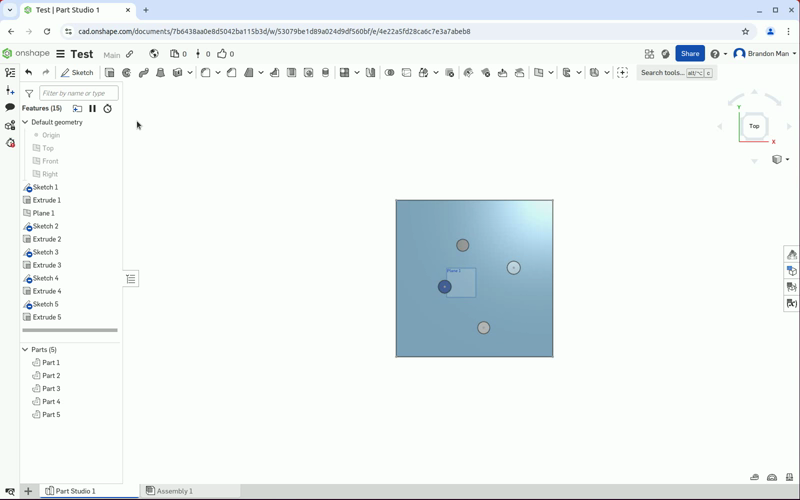
key(shift+7)
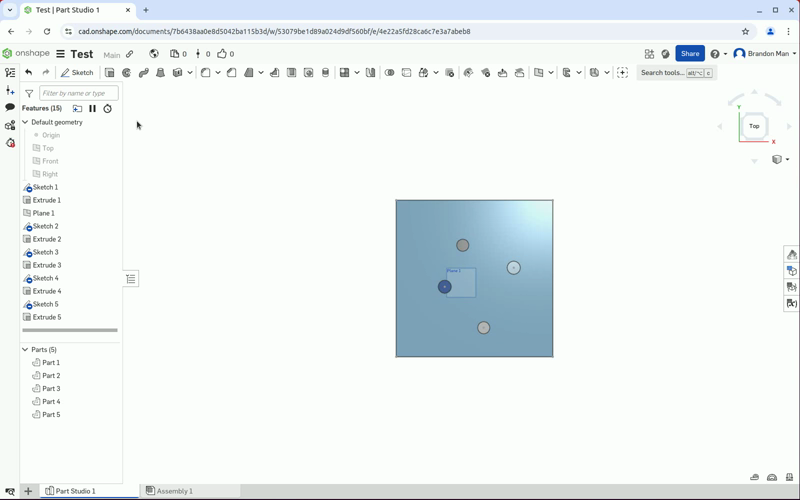
key(up, 3)
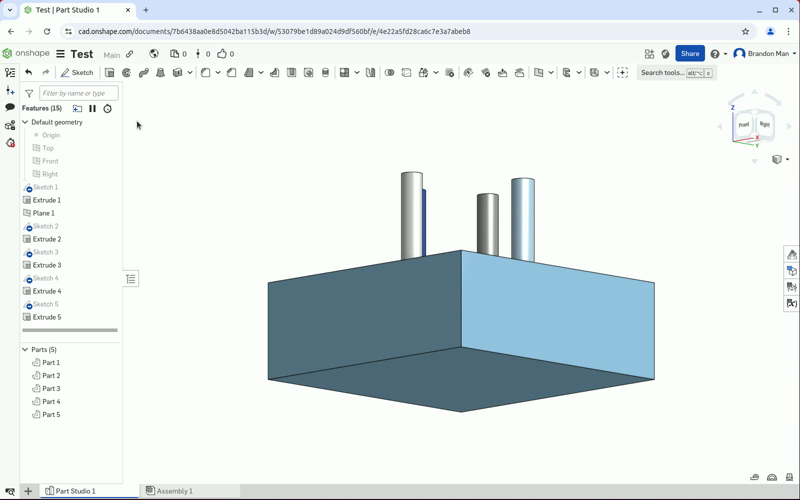
key(left, 3)
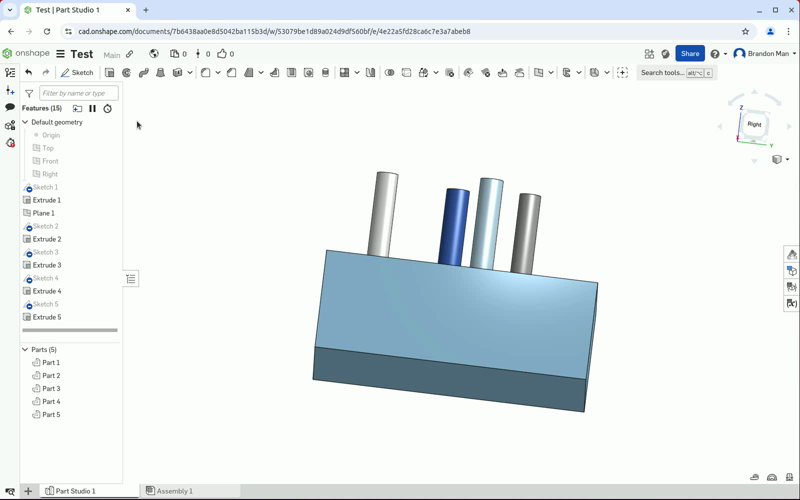
key(right, 3)
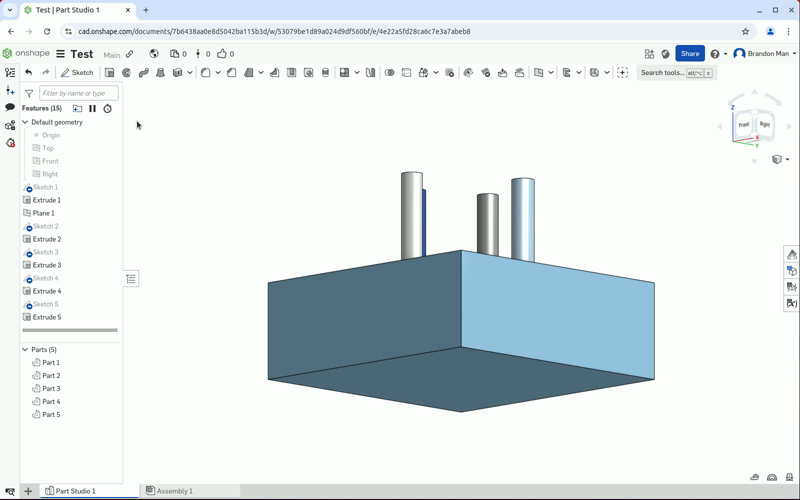
key(down, 3)
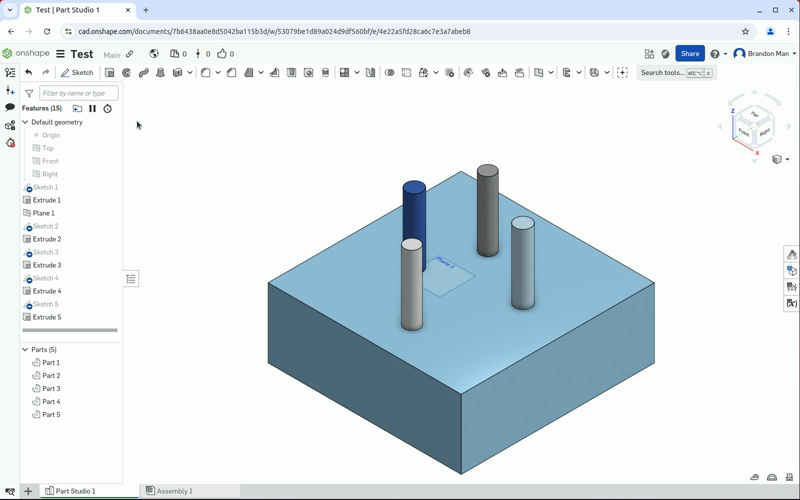
mouse_move(73, 189)
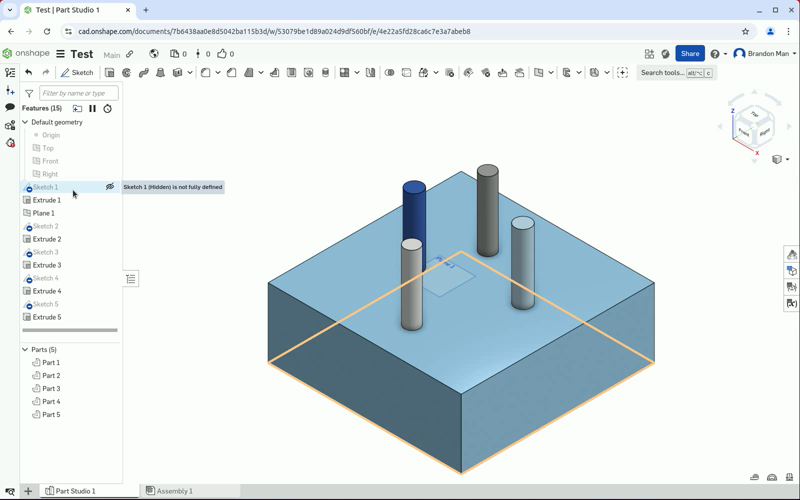
click(73, 189)